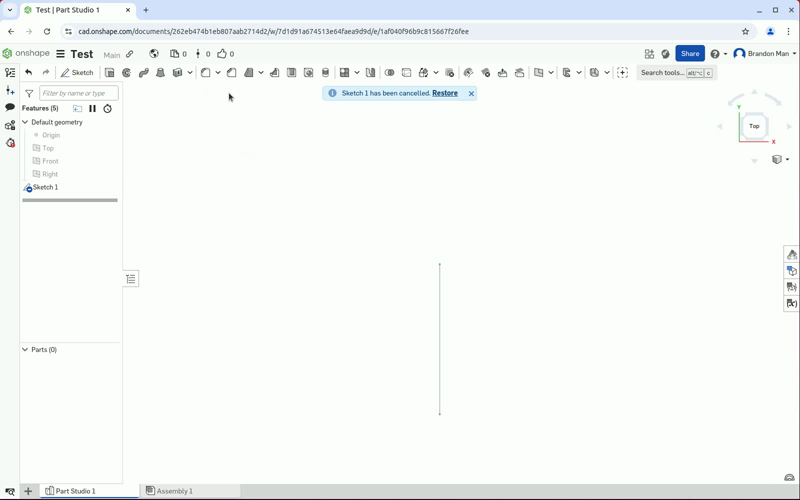
key(shift+h)
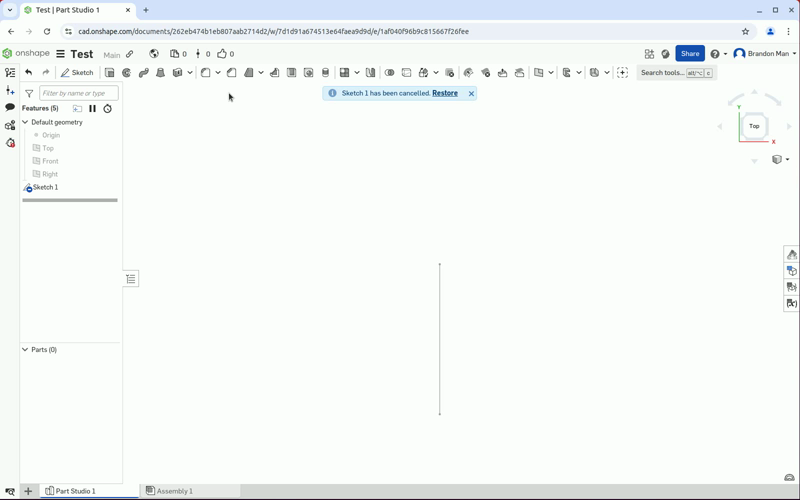
key(shift+s)
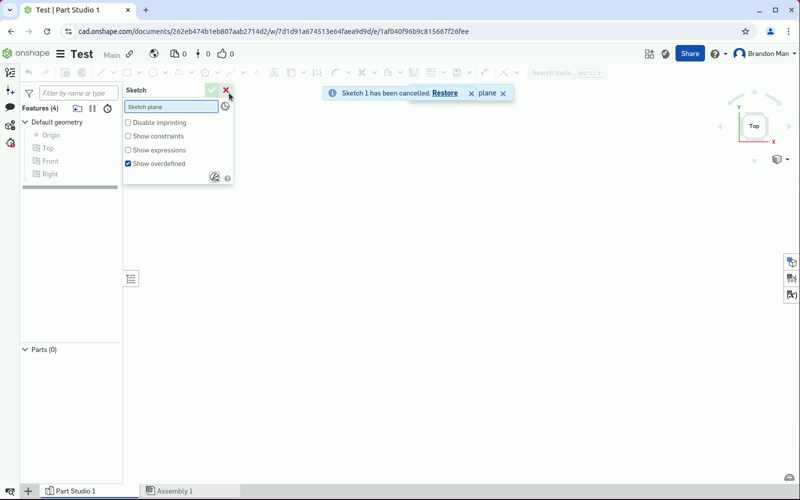
mouse_move(73, 150)
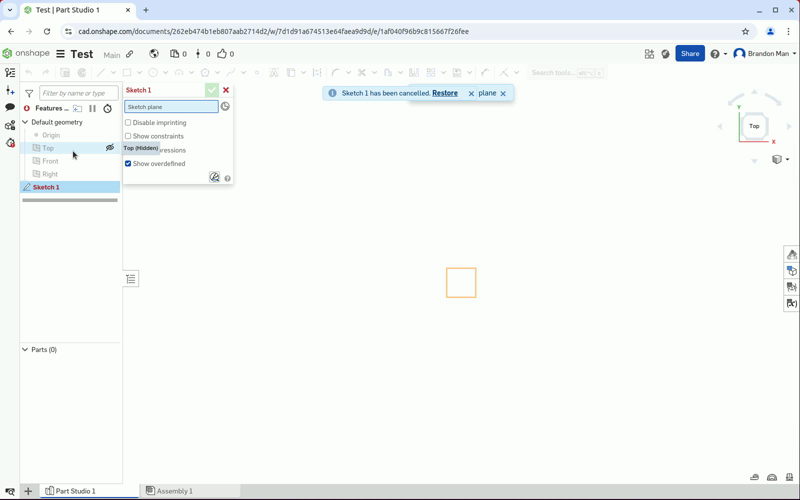
click(73, 150)
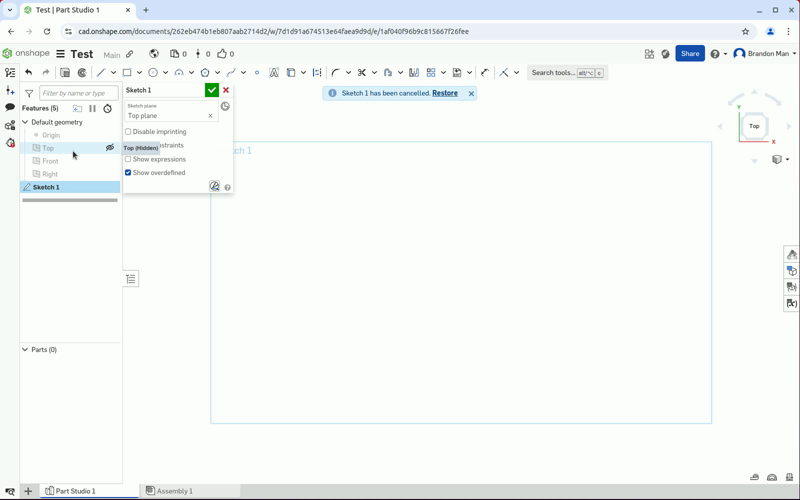
mouse_move(73, 352)
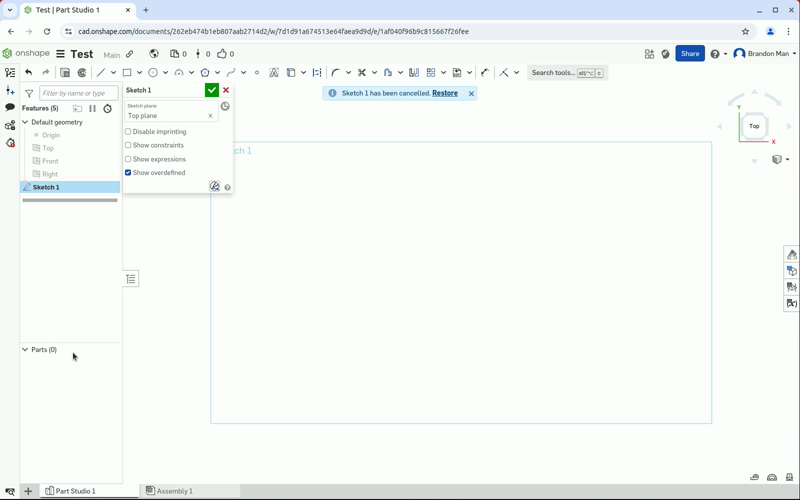
key(y)
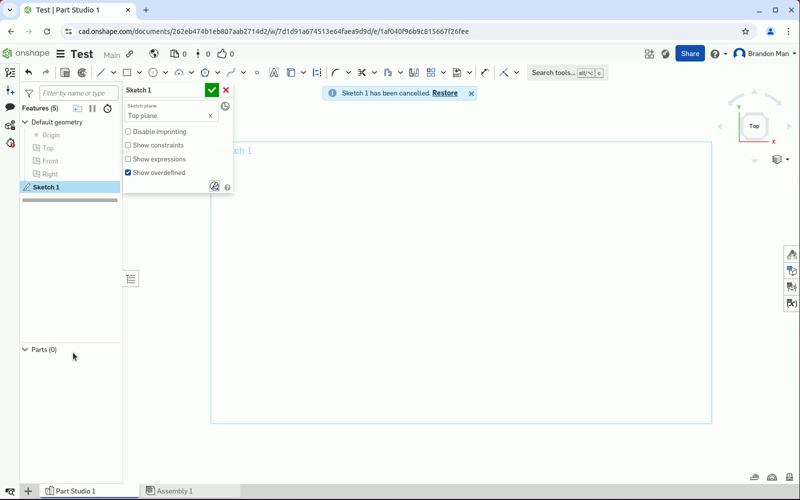
key(l)
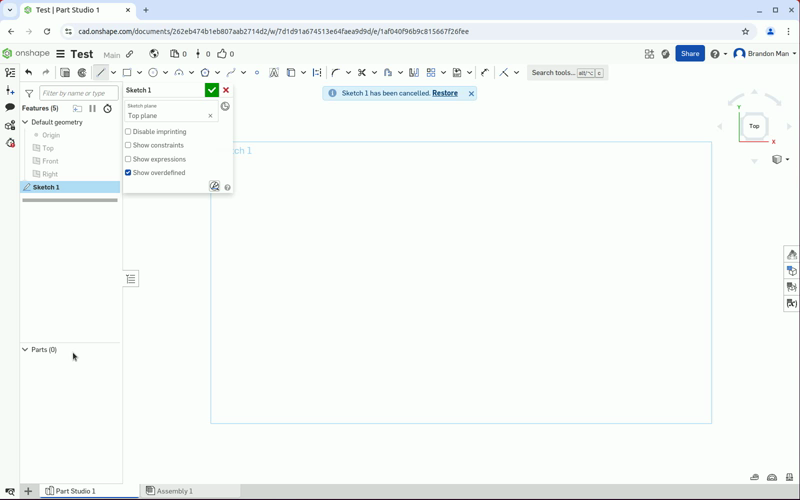
key_down(shift)
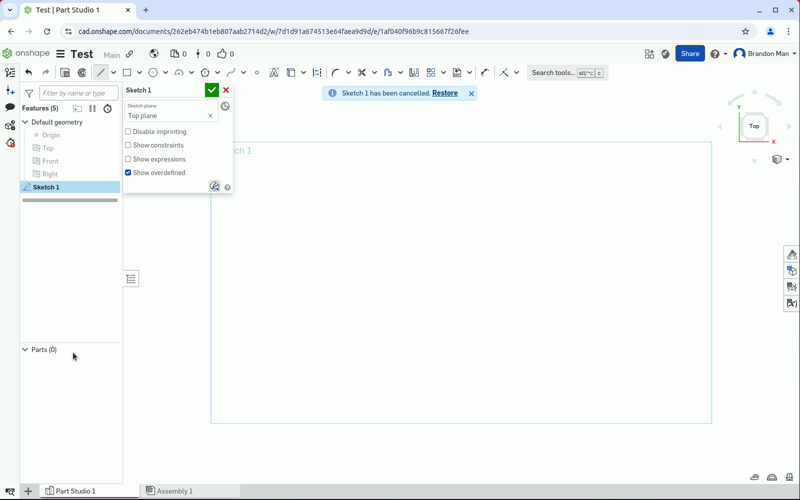
mouse_move(348, 260)
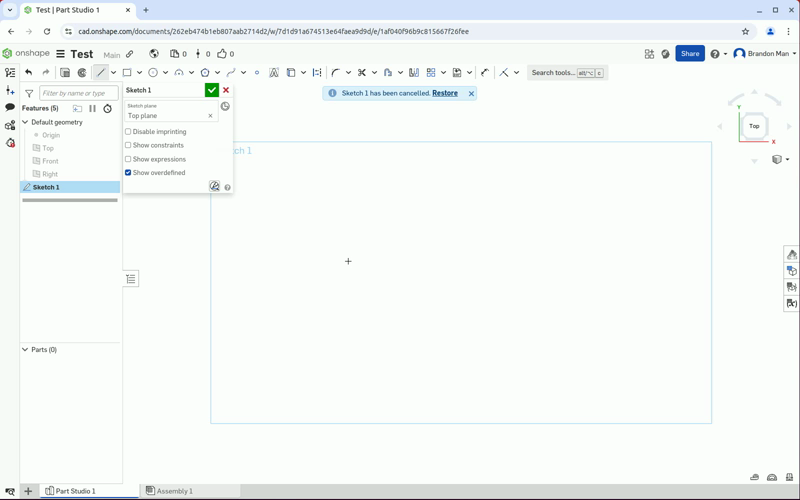
click(348, 260)
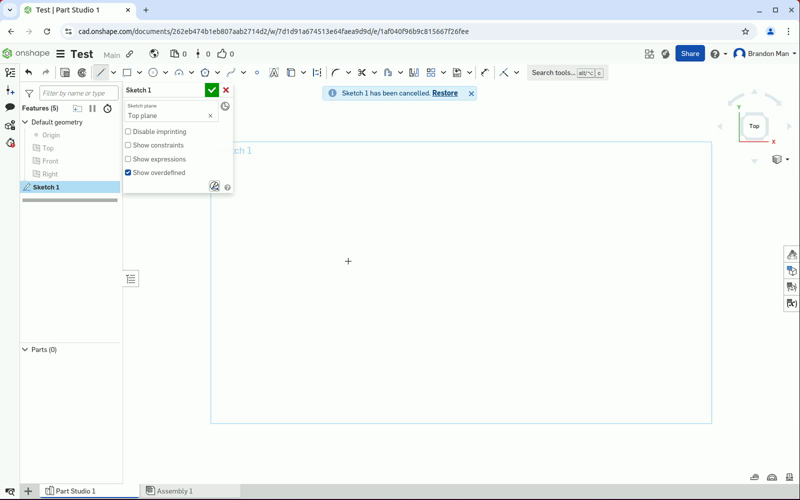
key_up(shift)
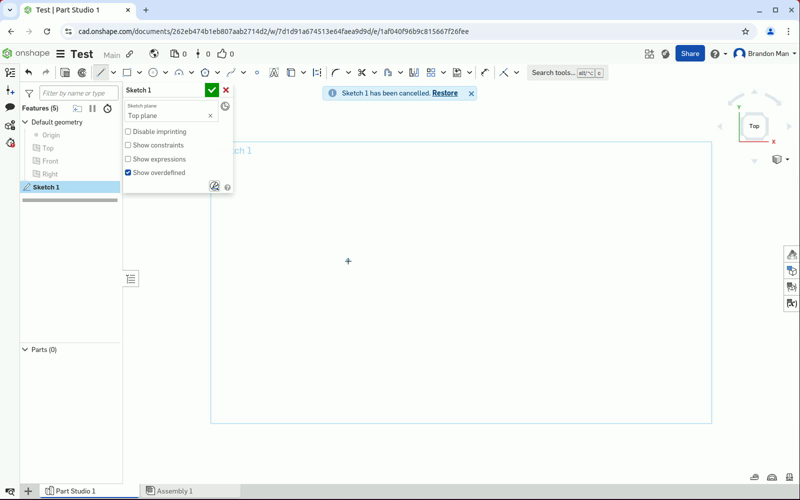
key_down(shift)
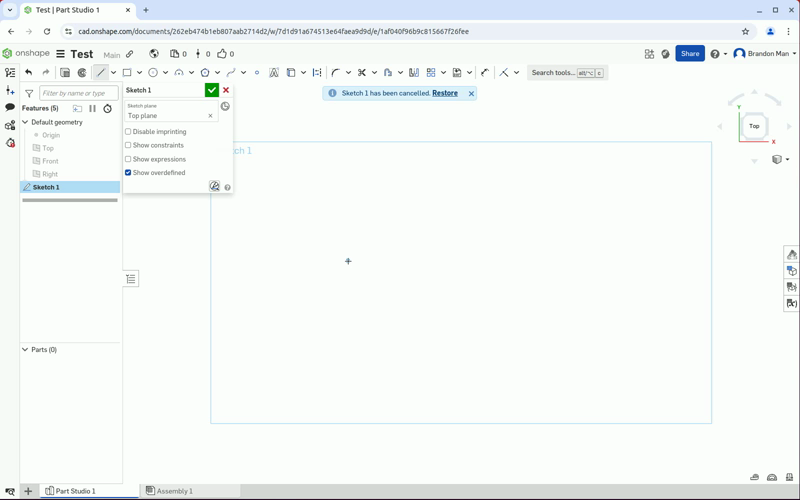
mouse_move(378, 260)
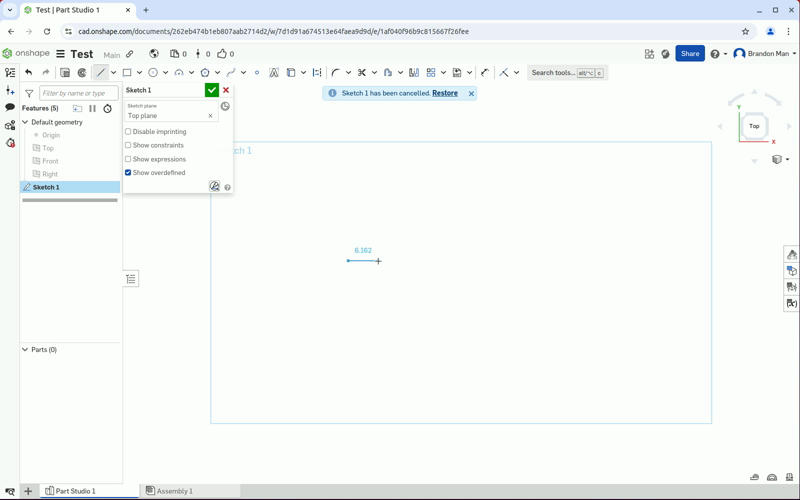
mouse_move(369, 260)
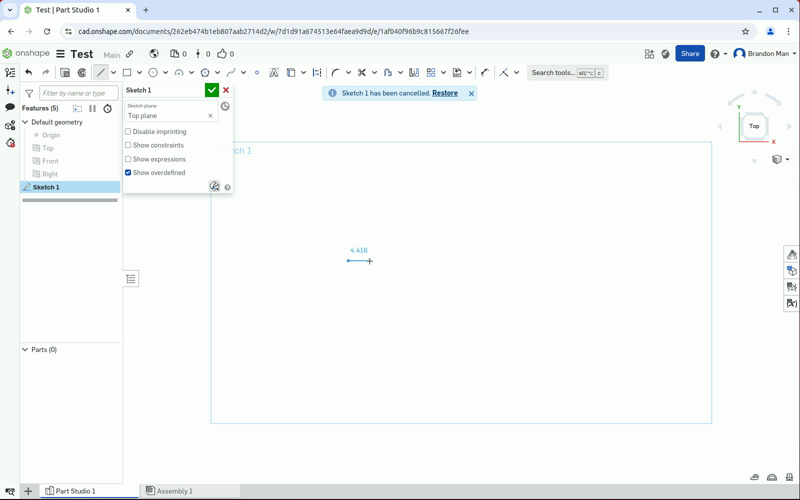
click(369, 260)
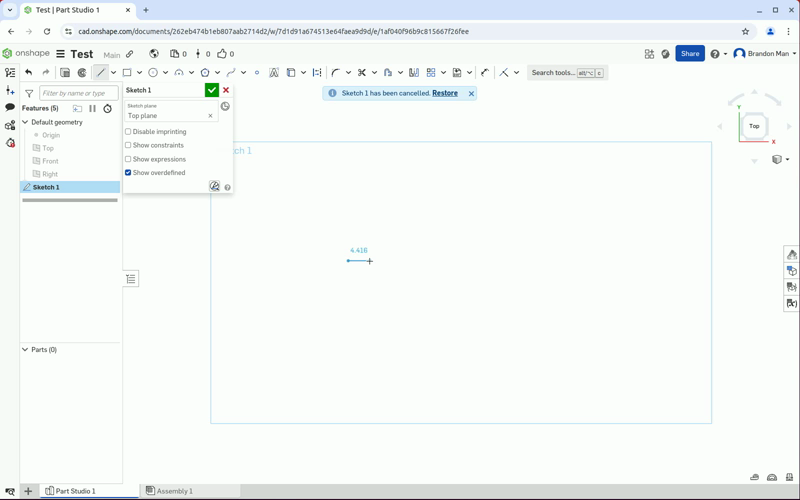
key_up(shift)
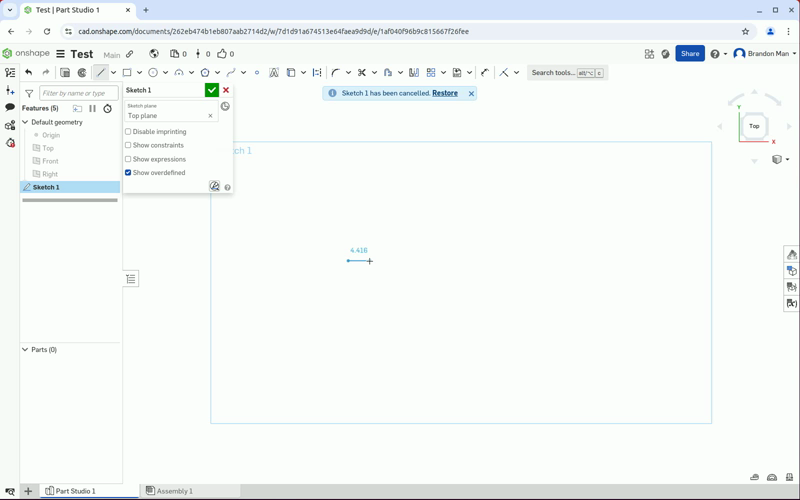
key_down(shift)
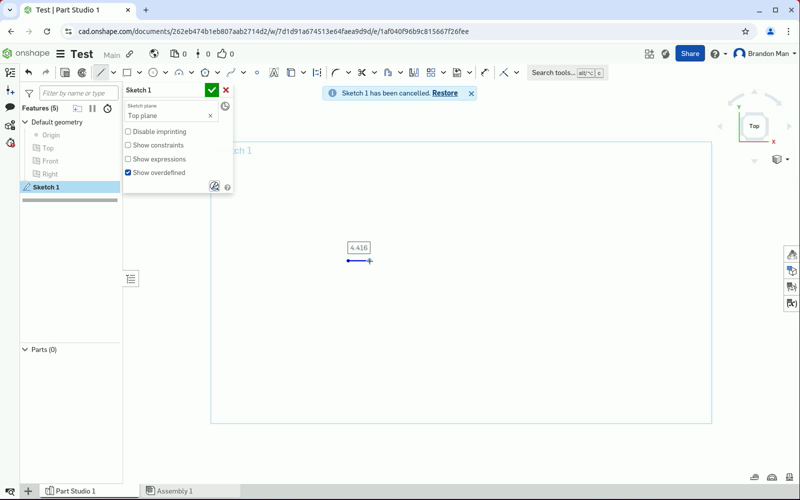
mouse_move(369, 191)
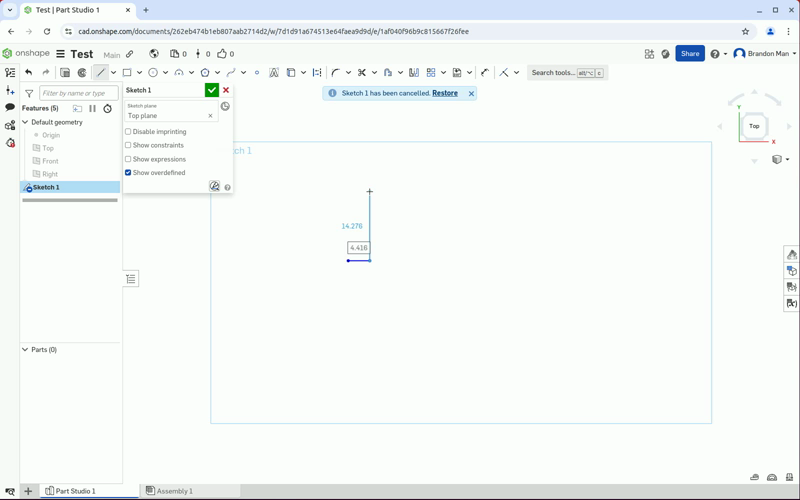
click(369, 191)
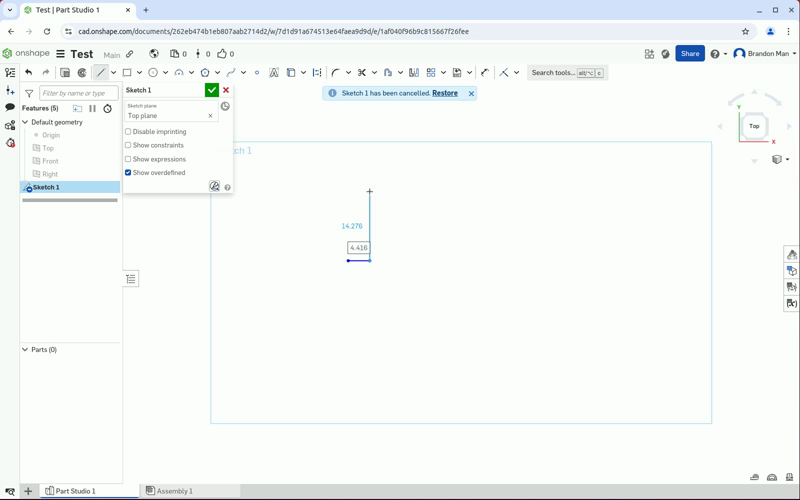
key_up(shift)
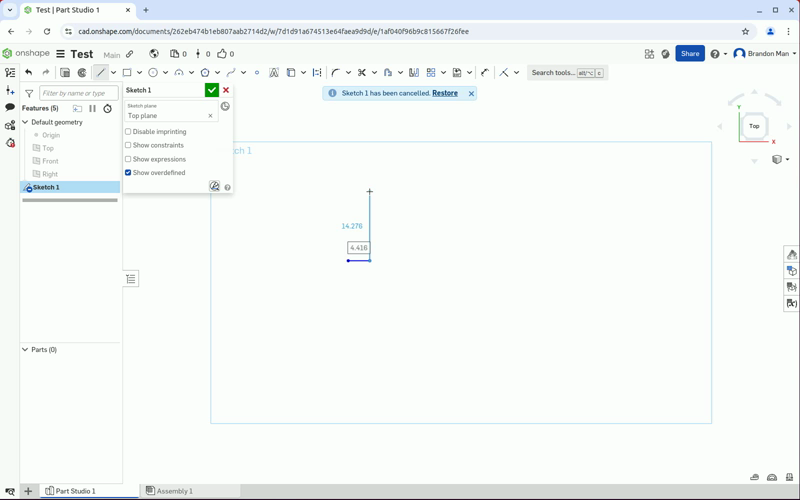
key_down(shift)
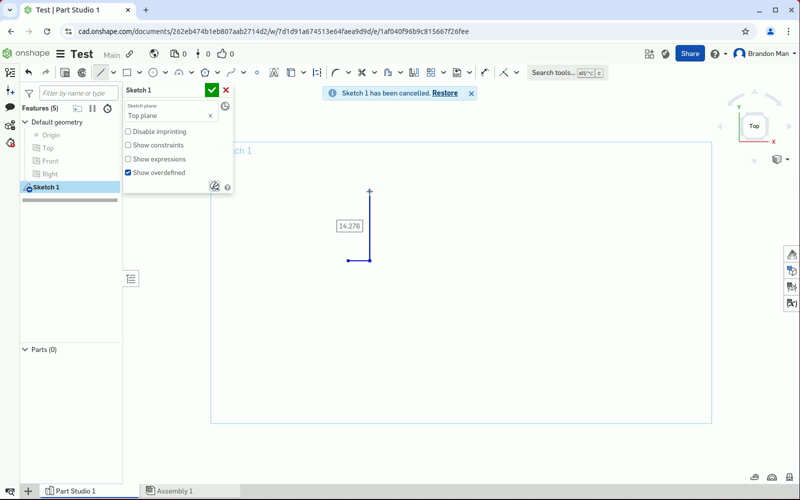
mouse_move(399, 191)
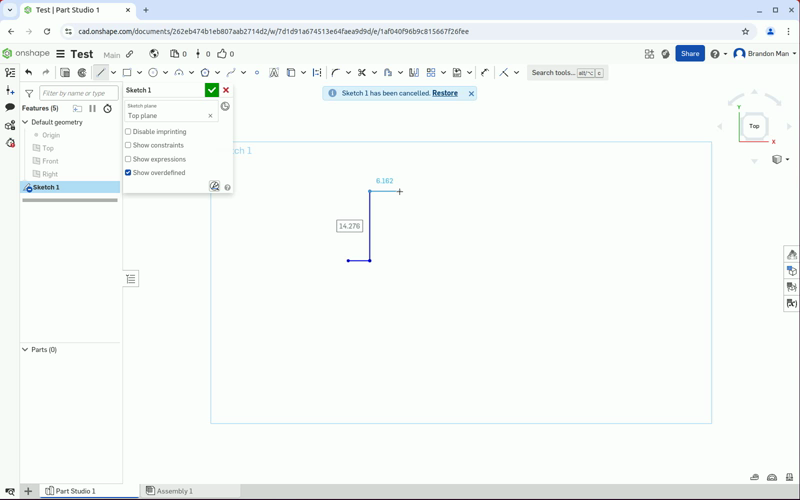
mouse_move(348, 191)
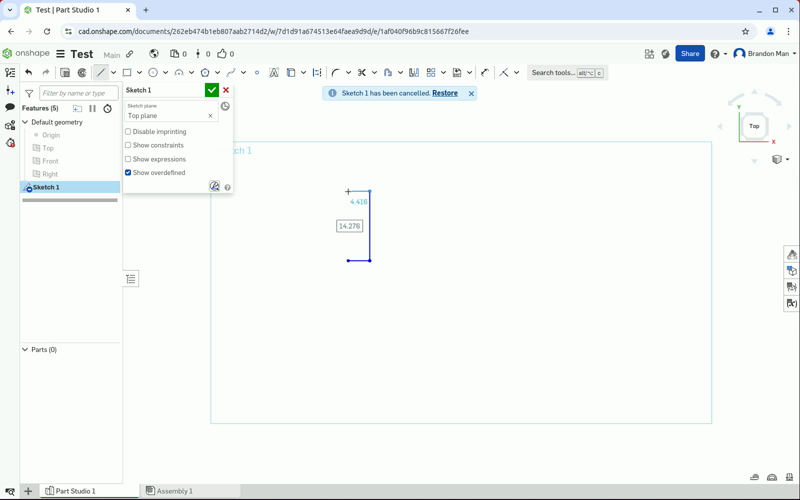
click(348, 191)
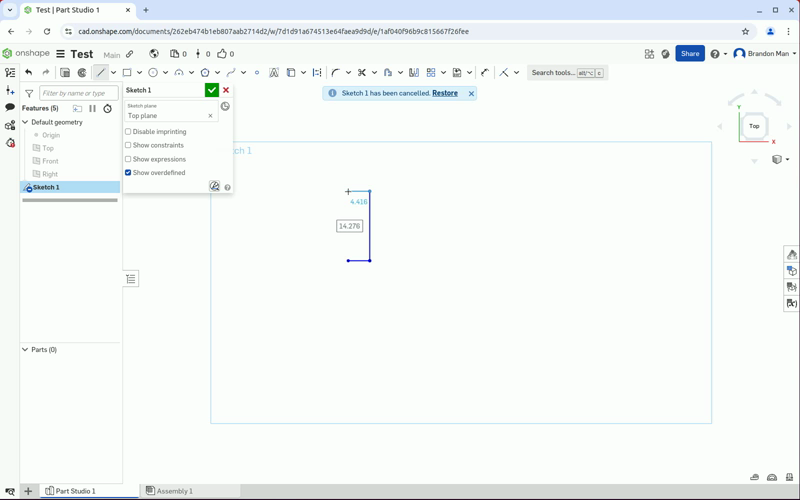
key_up(shift)
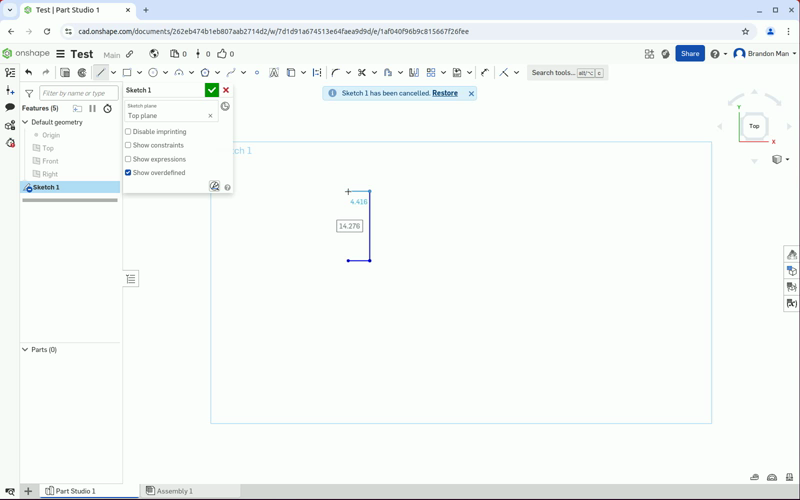
key_down(shift)
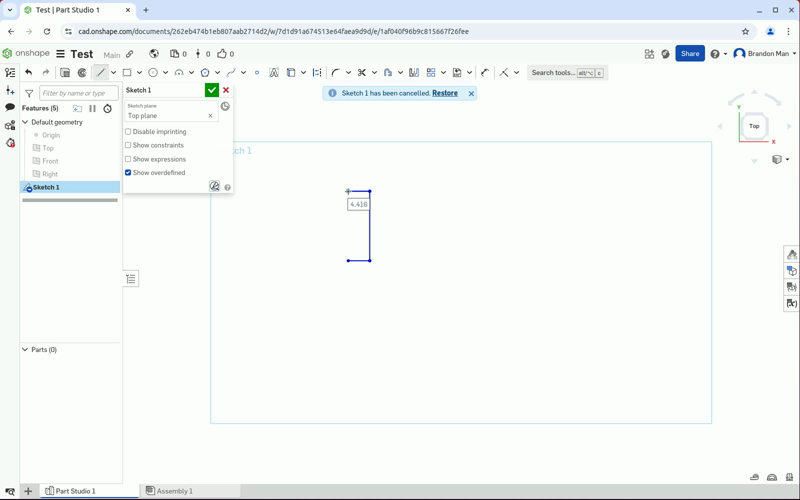
mouse_move(348, 260)
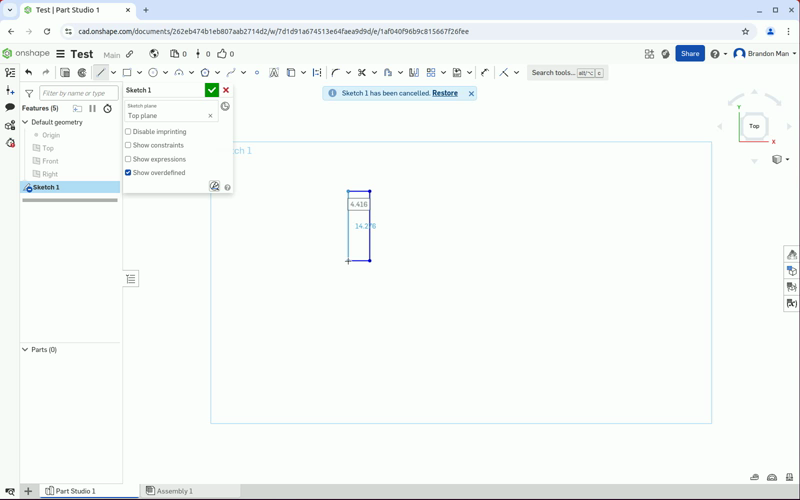
key_up(shift)
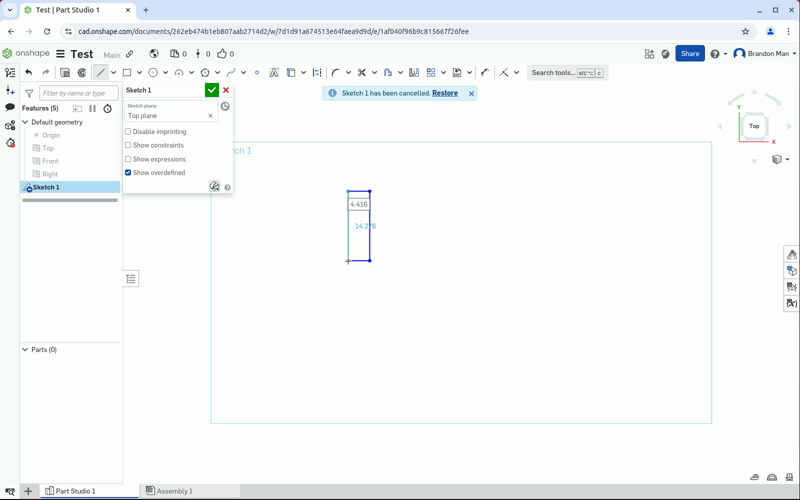
click(348, 260)
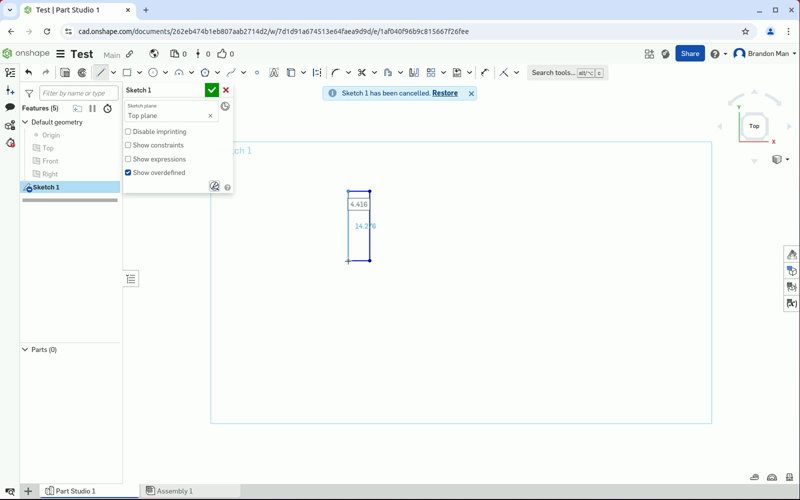
key(esc)
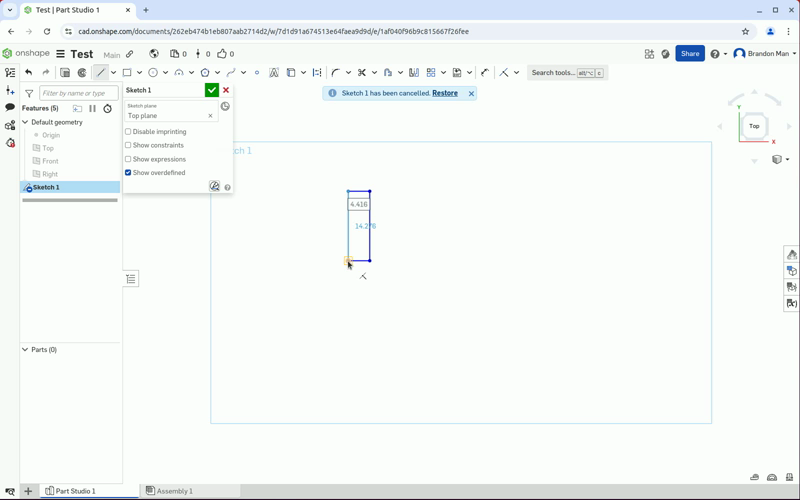
mouse_move(359, 224)
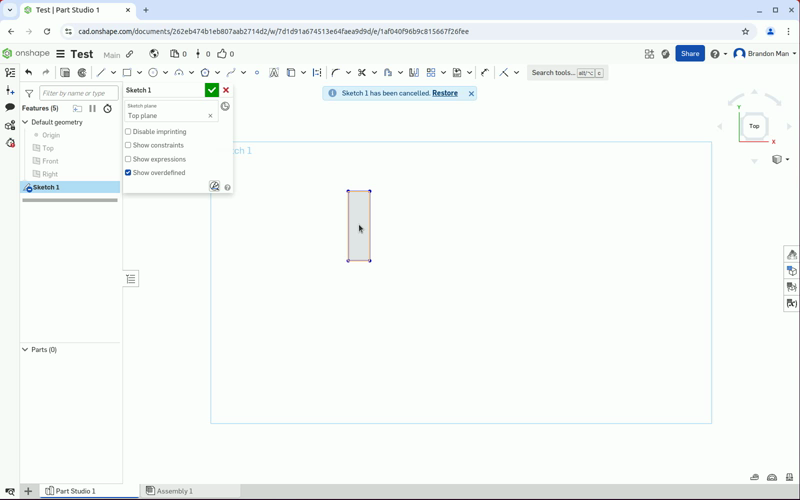
scroll(6)
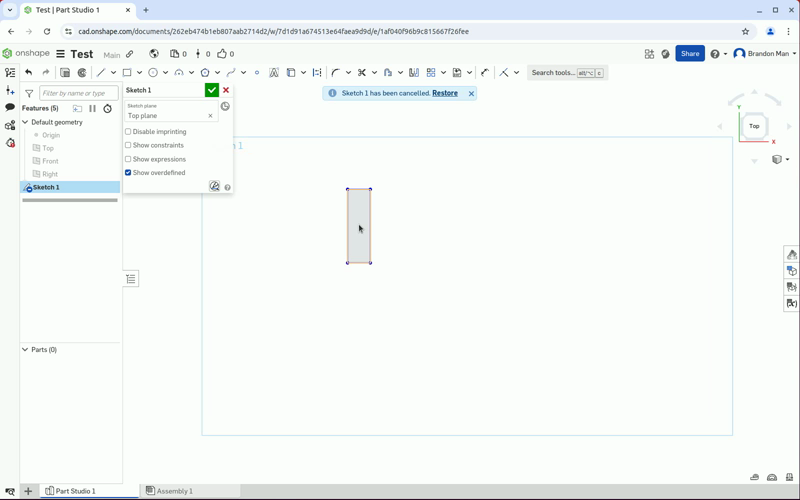
scroll(6)
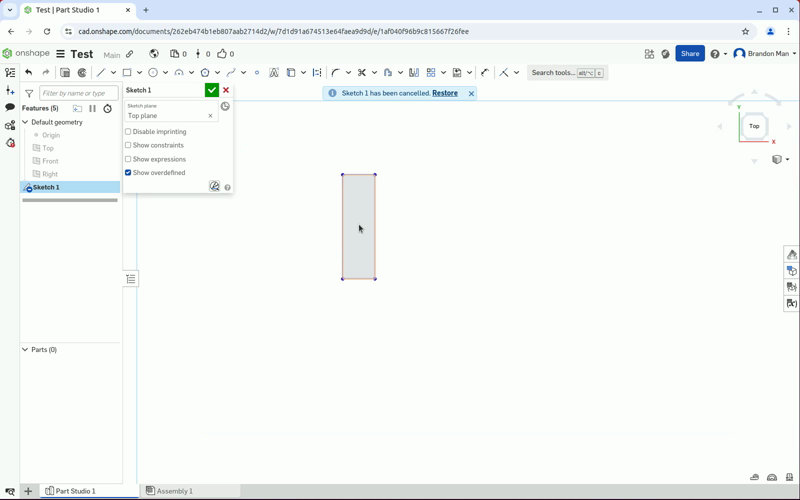
scroll(6)
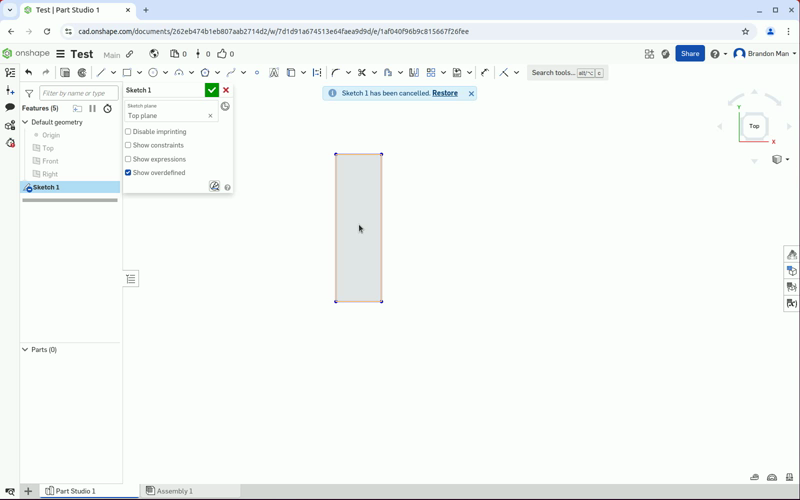
scroll(6)
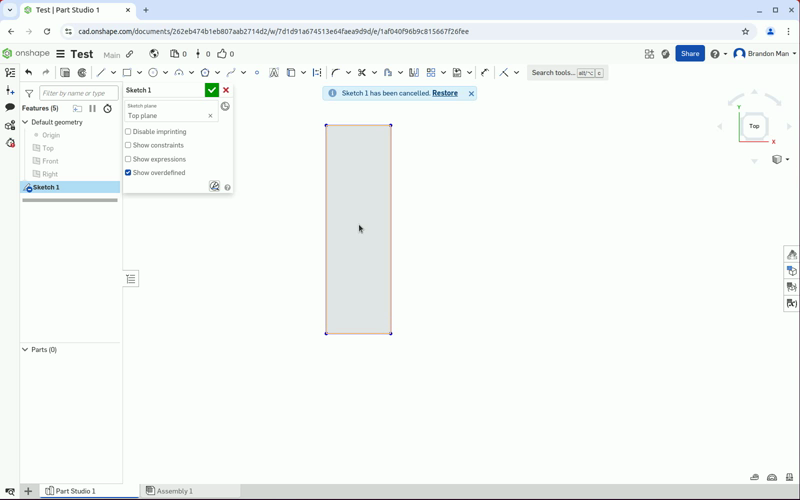
scroll(6)
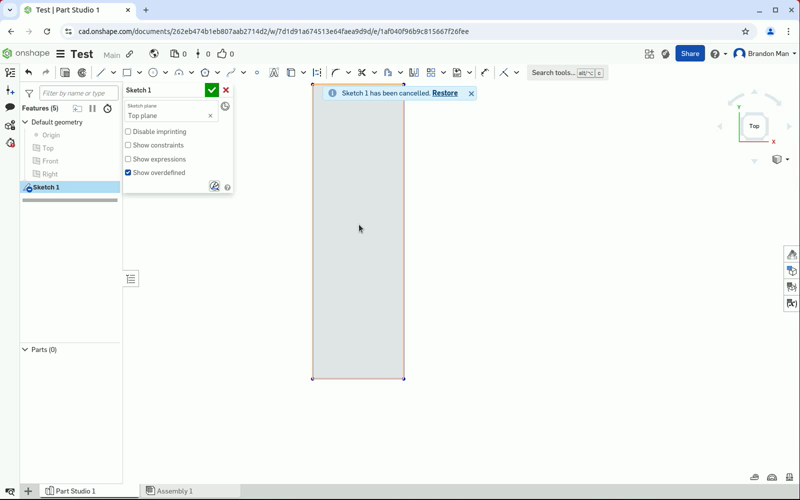
scroll(6)
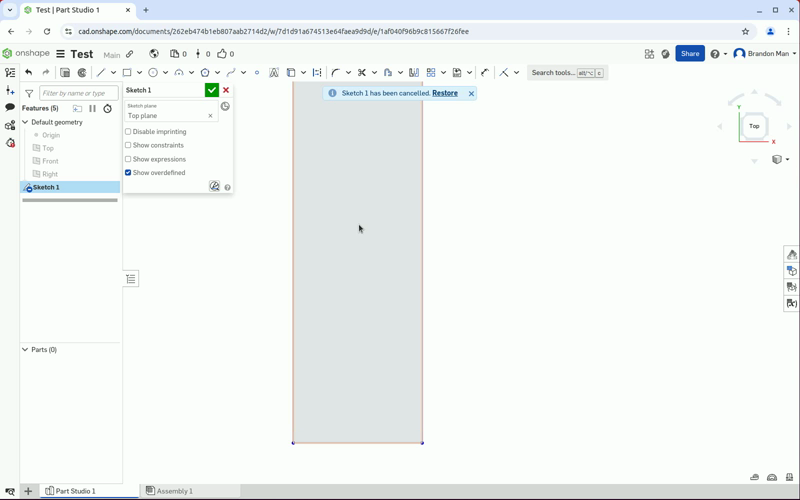
scroll(6)
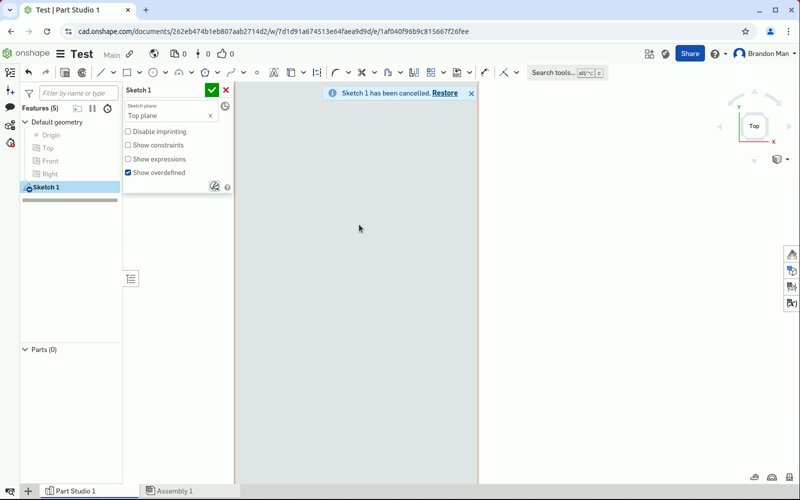
click(359, 224)
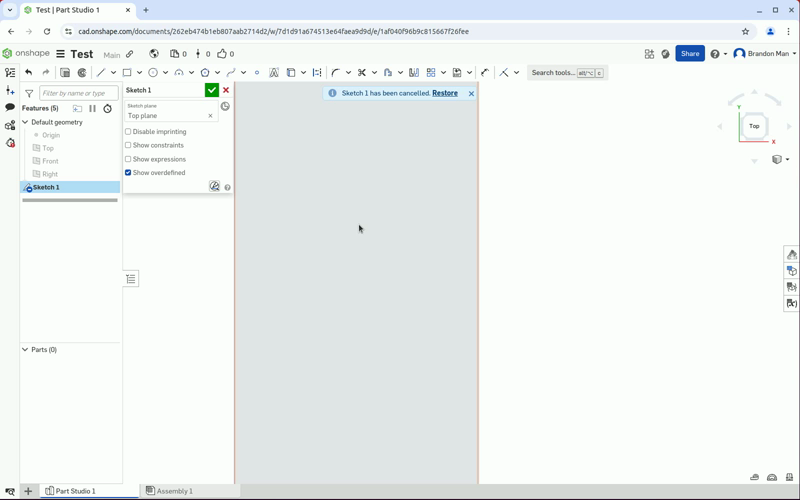
scroll(-6)
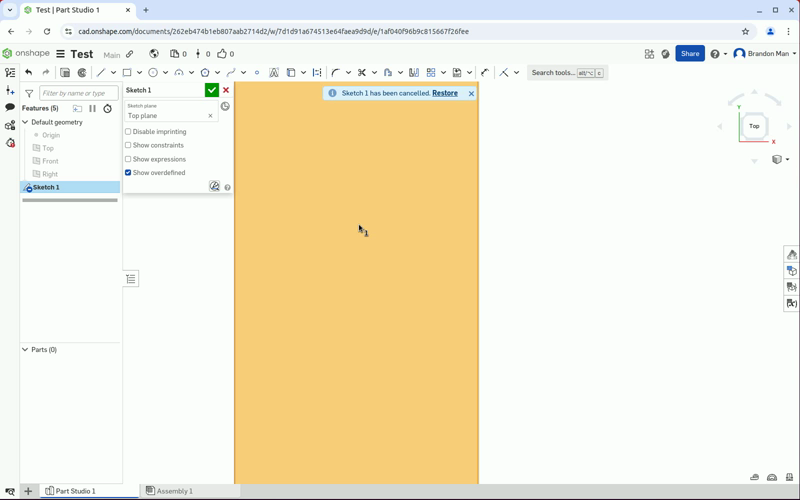
scroll(-6)
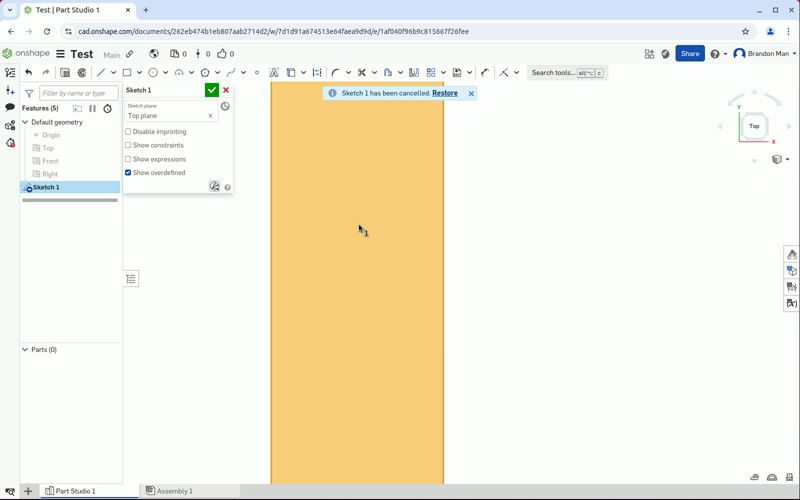
scroll(-6)
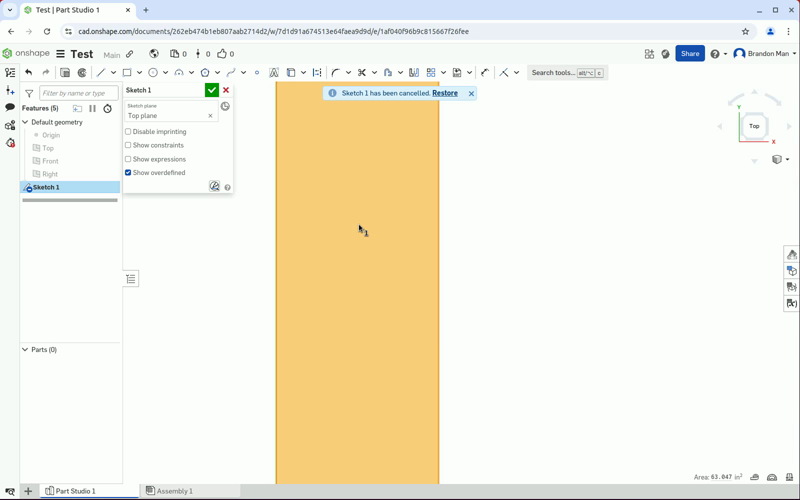
scroll(-6)
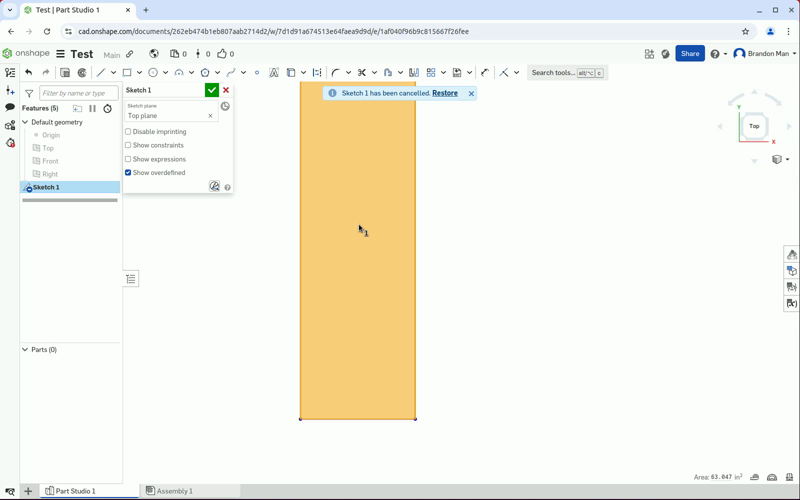
scroll(-6)
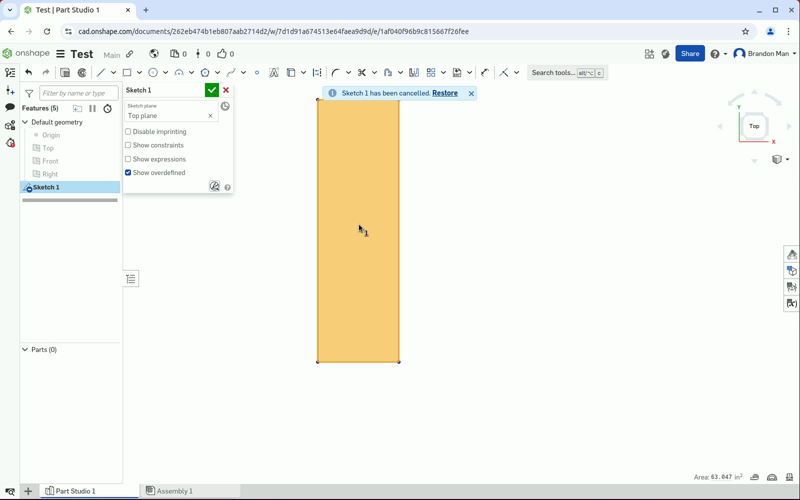
scroll(-6)
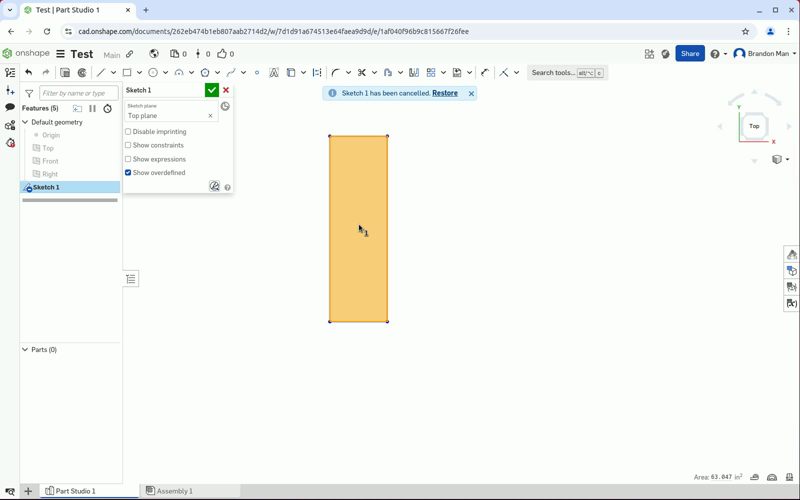
scroll(-6)
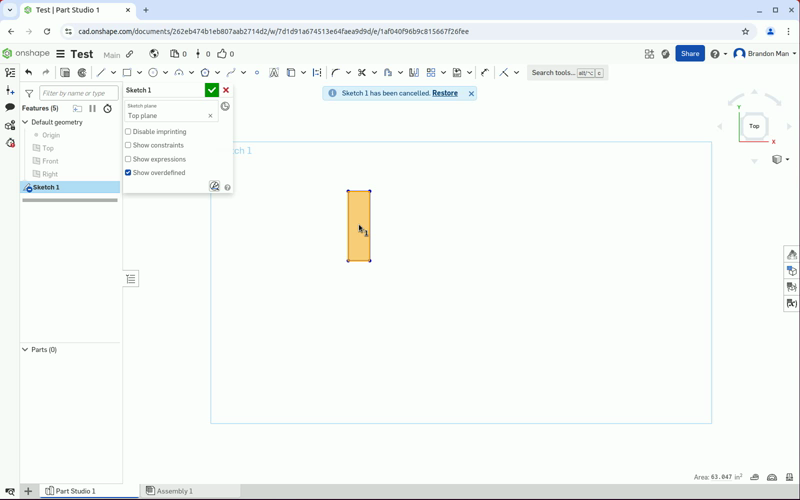
mouse_move(73, 352)
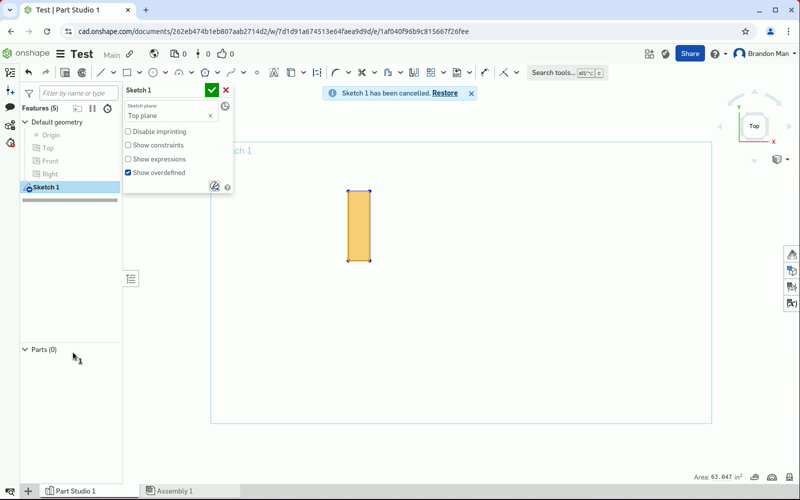
key(shift+y)
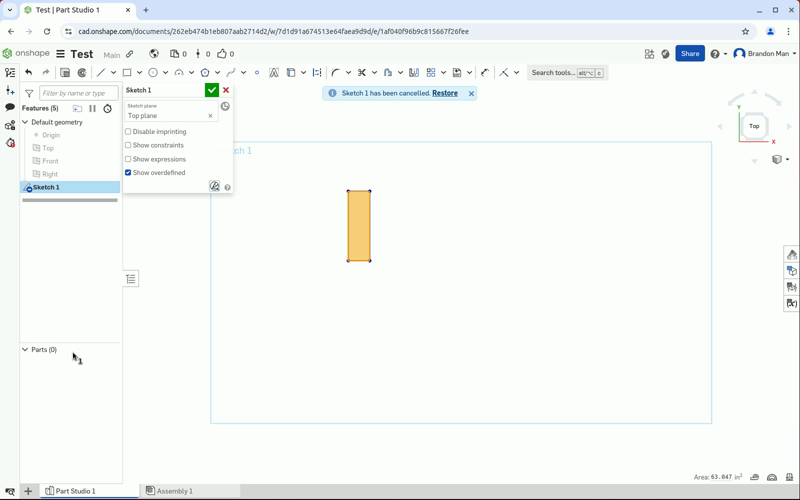
key(shift+e)
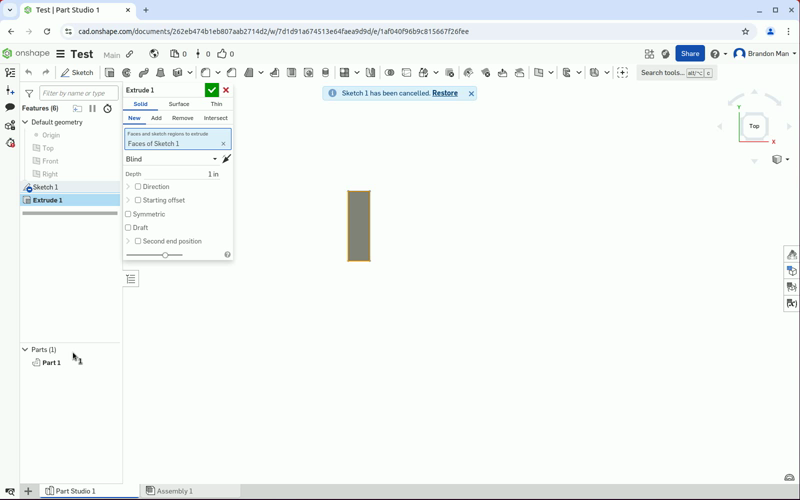
mouse_move(143, 106)
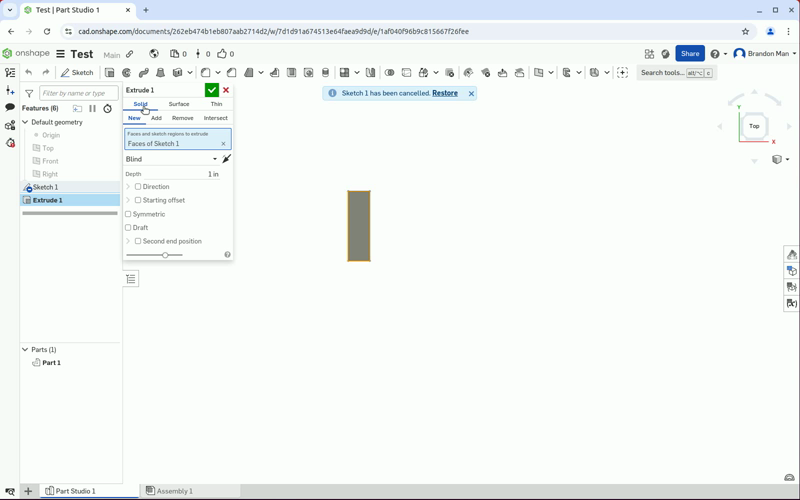
click(143, 106)
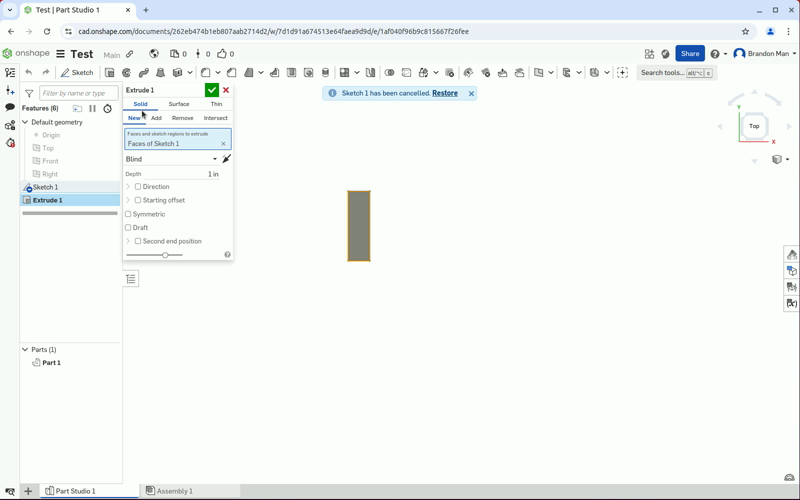
mouse_move(137, 120)
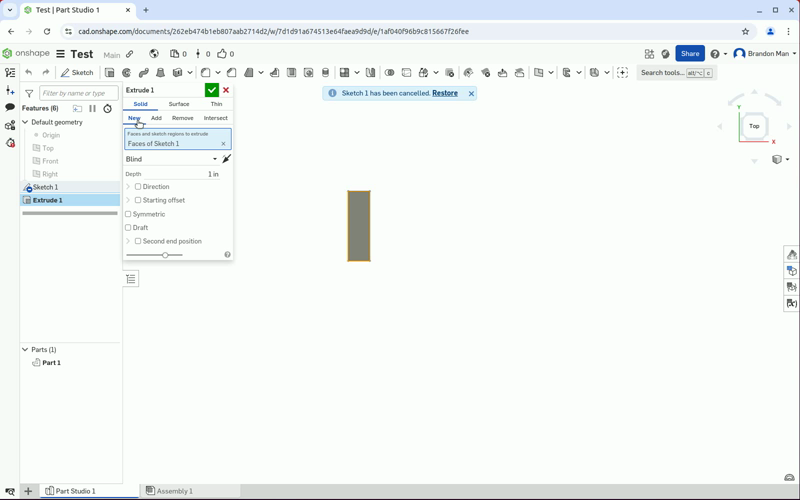
click(137, 120)
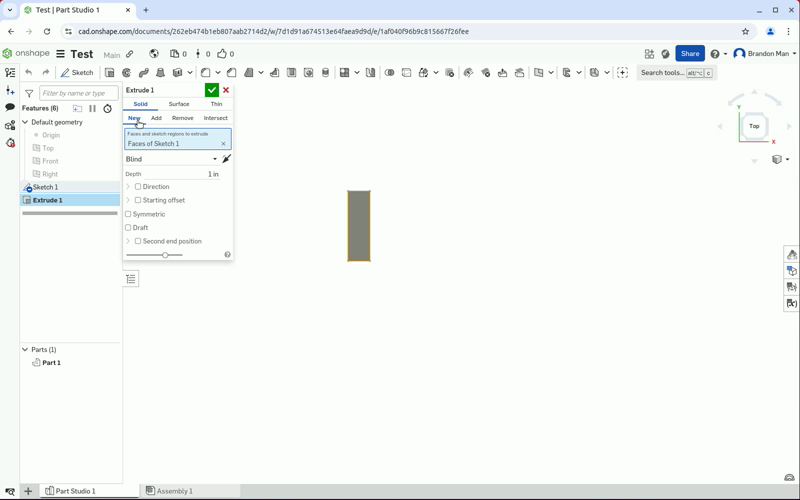
key(tab, 4)
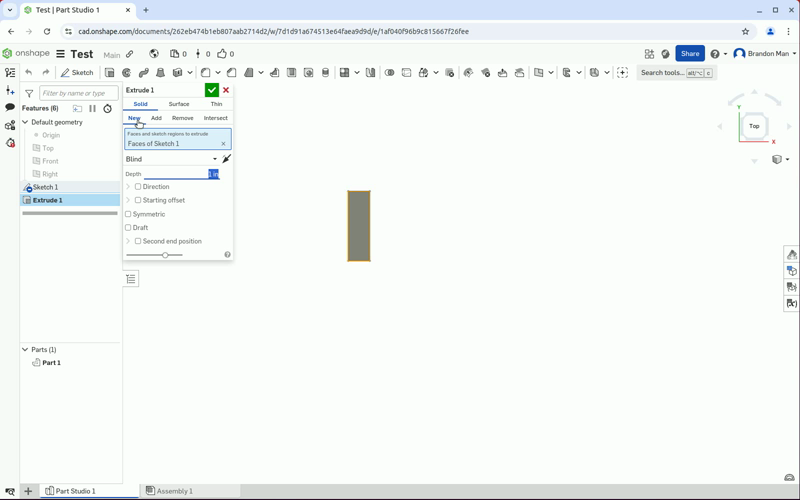
text(-1.444)
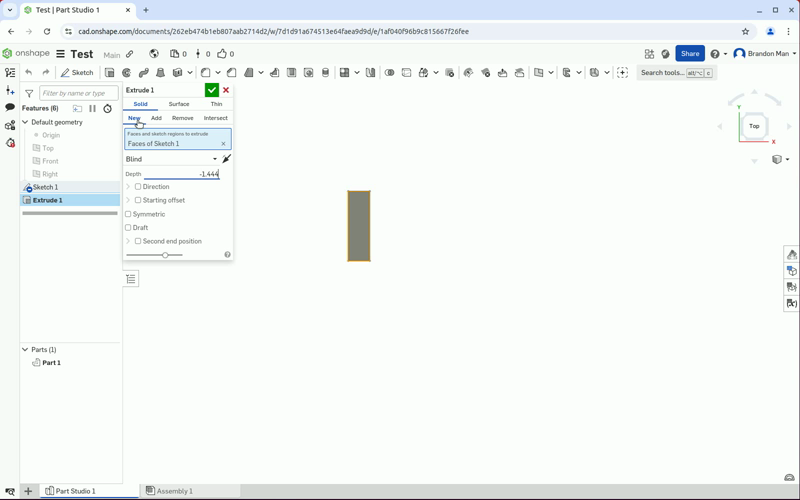
key(enter)
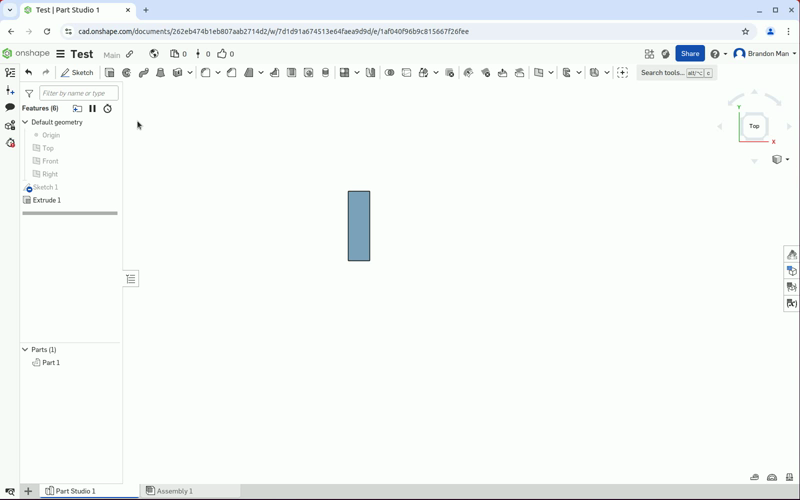
key(shift+h)
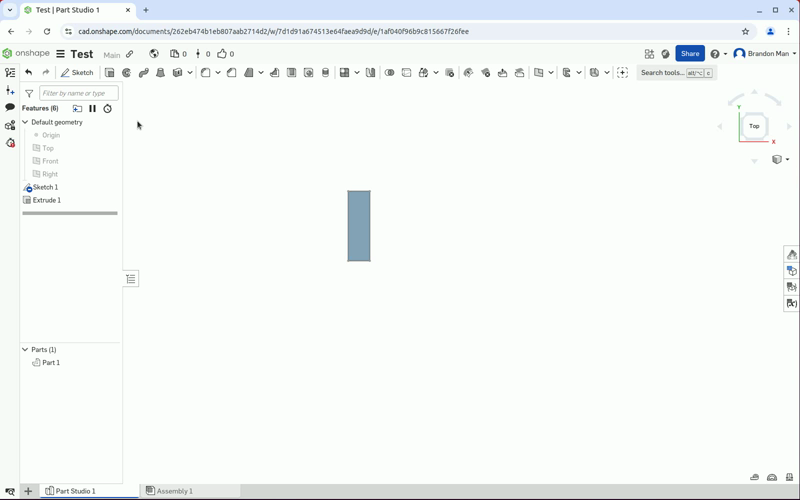
key(shift+h)
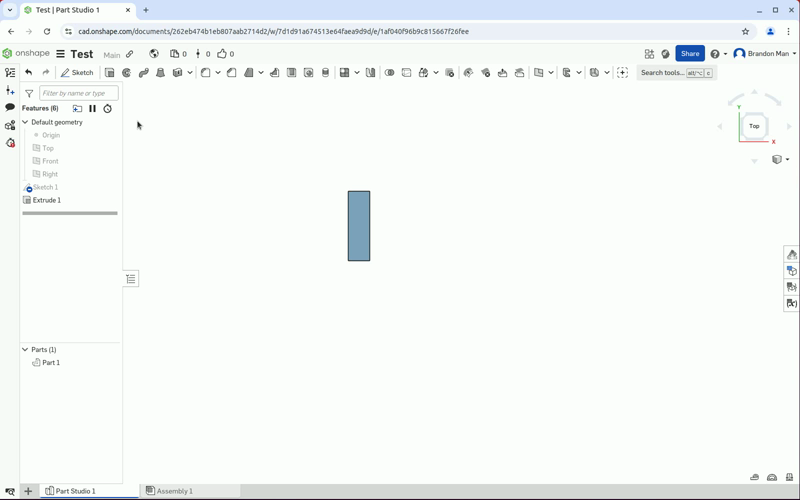
mouse_move(73, 189)
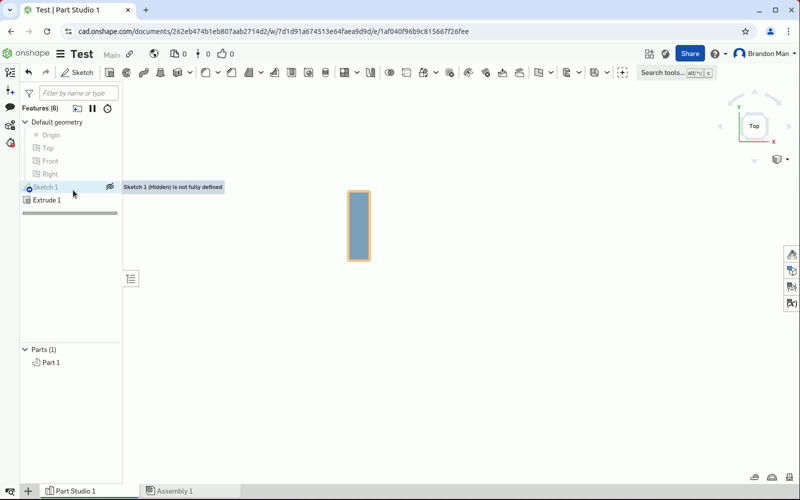
click(73, 189)
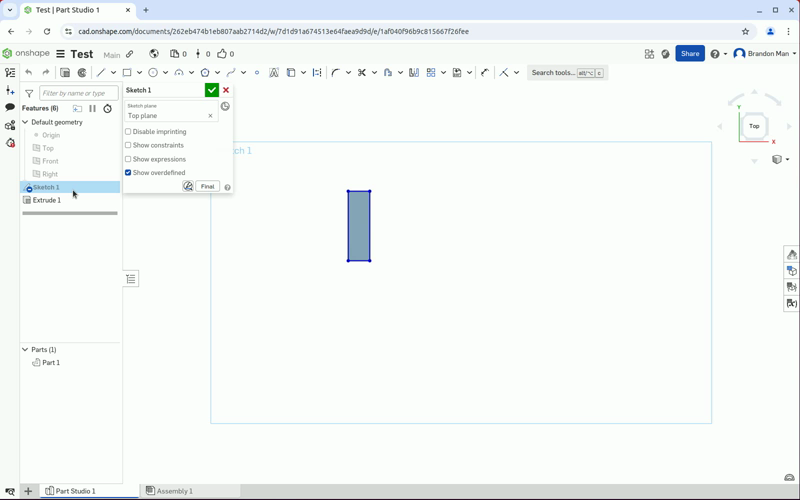
mouse_move(229, 92)
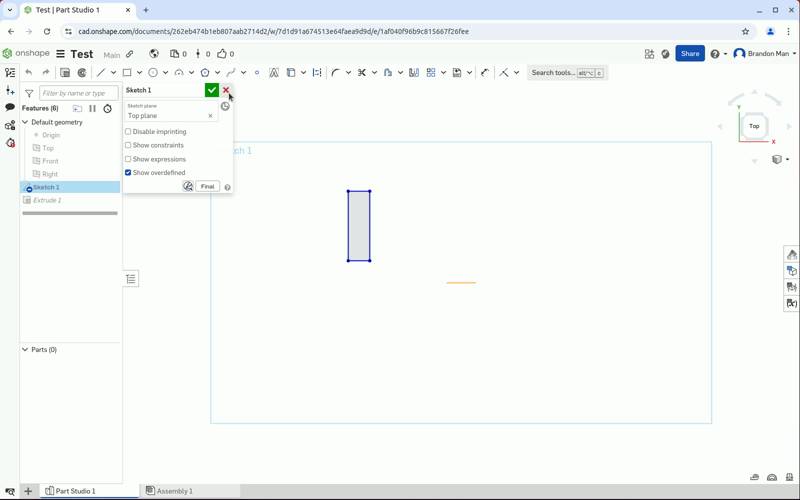
click(229, 92)
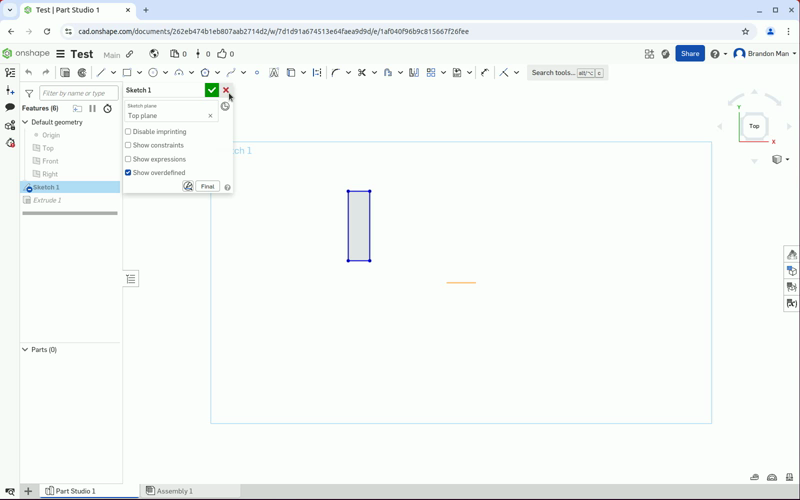
key(shift+s)
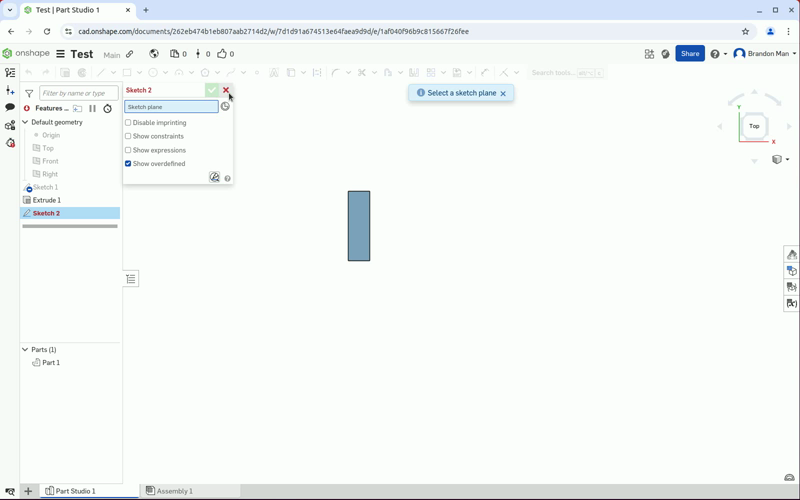
mouse_move(73, 150)
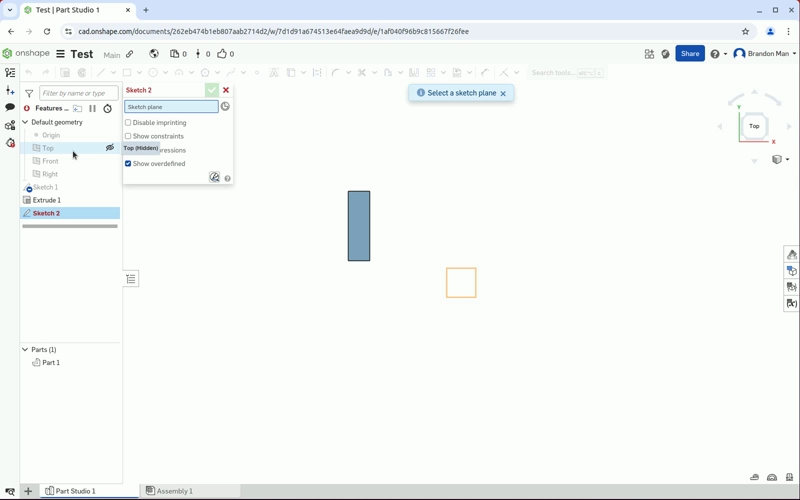
click(73, 150)
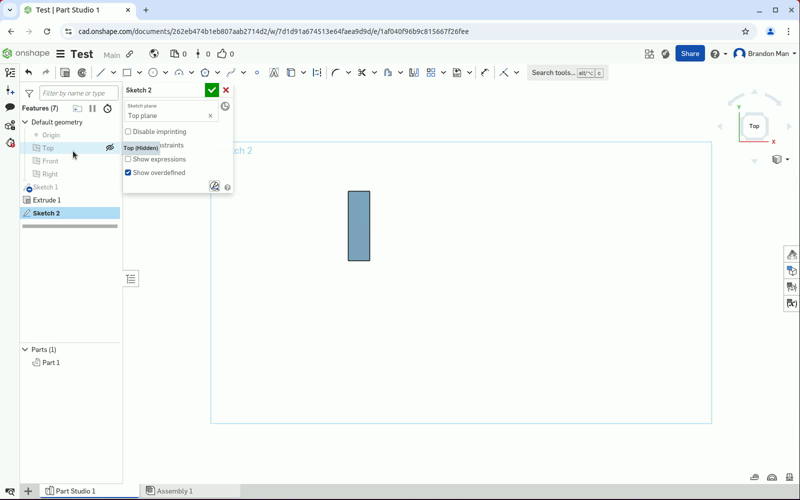
mouse_move(73, 352)
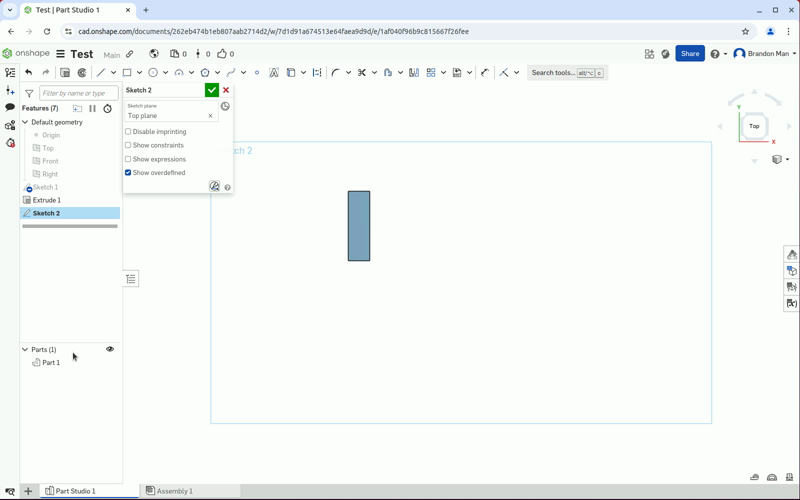
key(y)
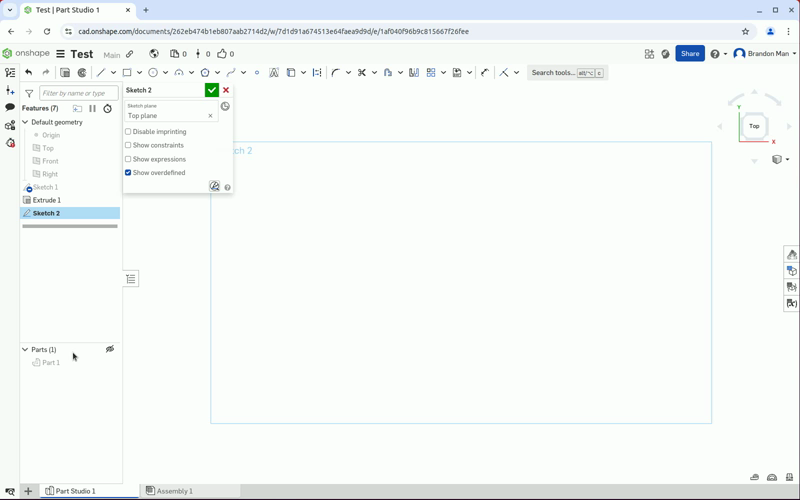
key(l)
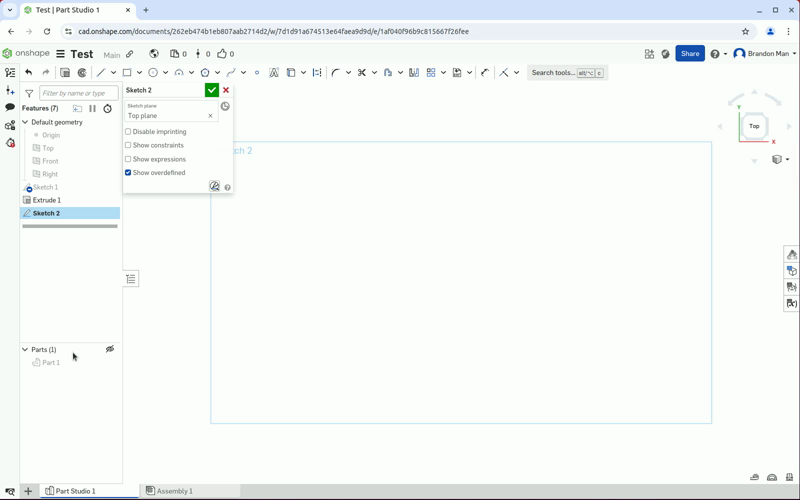
key_down(shift)
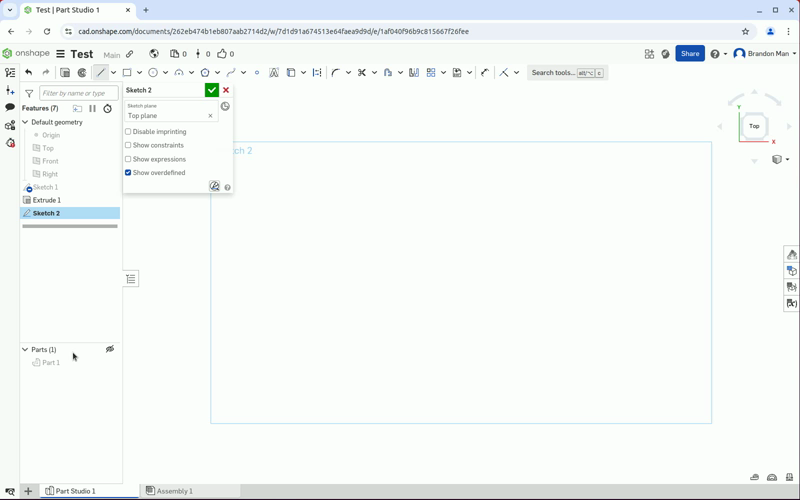
mouse_move(369, 374)
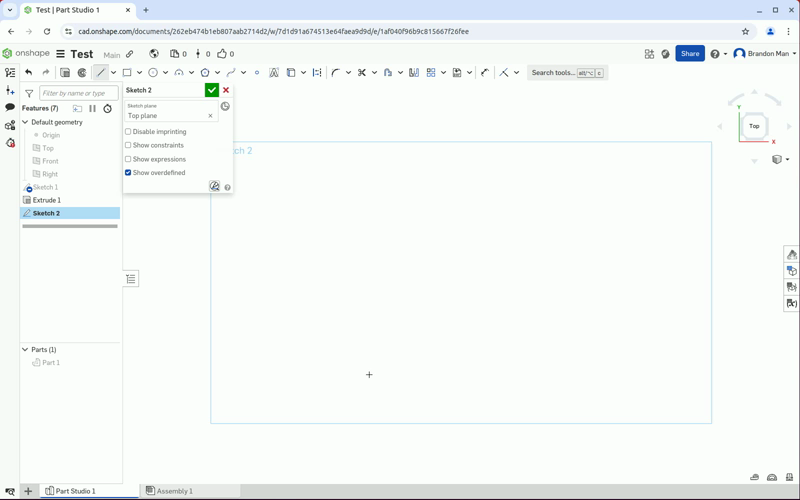
click(369, 374)
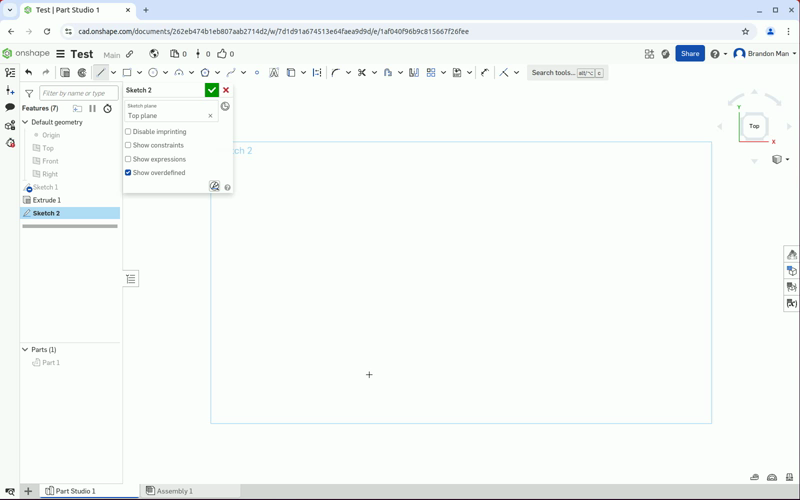
key_up(shift)
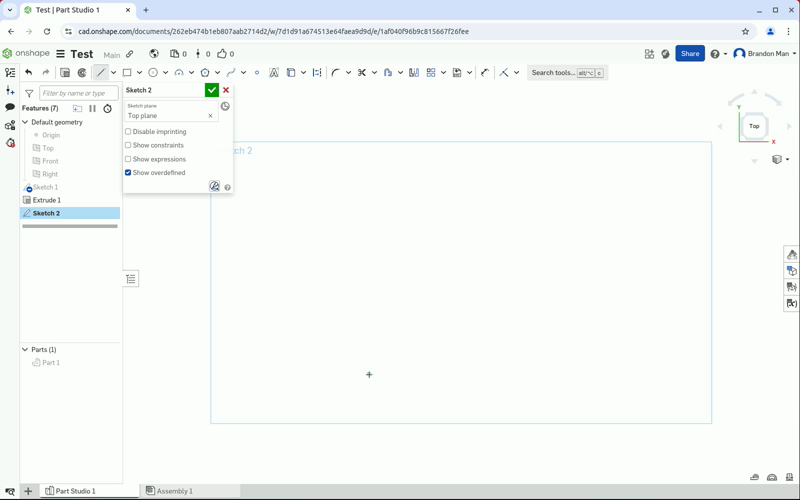
key_down(shift)
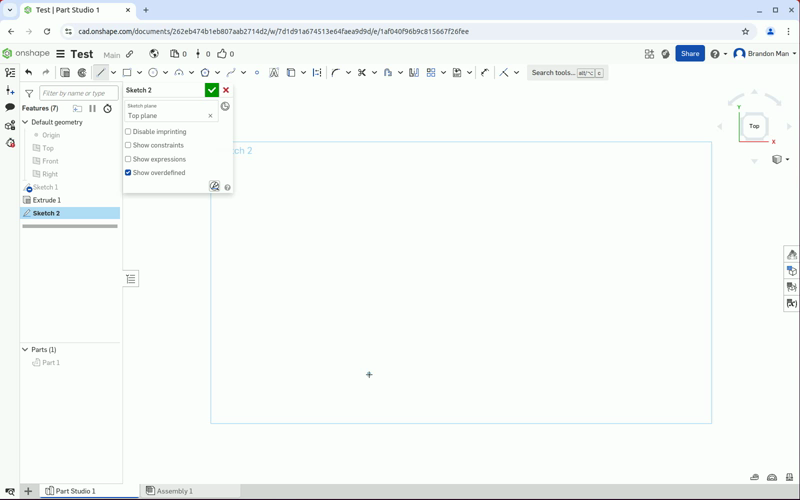
mouse_move(551, 374)
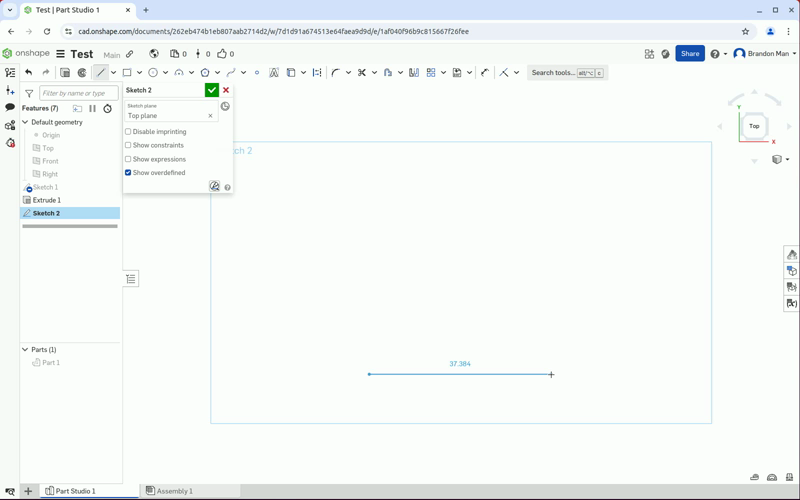
click(551, 374)
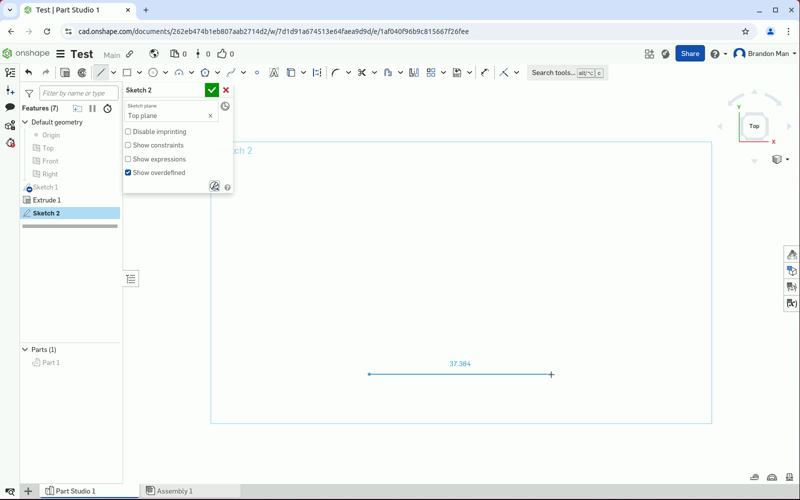
key_up(shift)
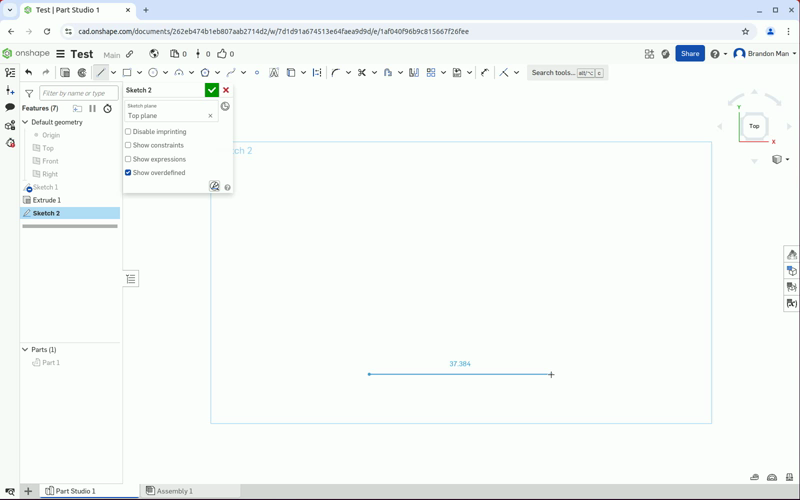
key_down(shift)
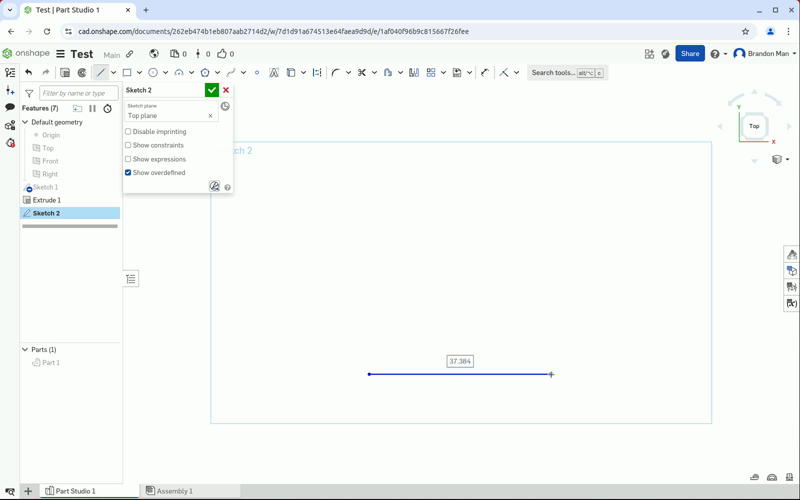
mouse_move(551, 192)
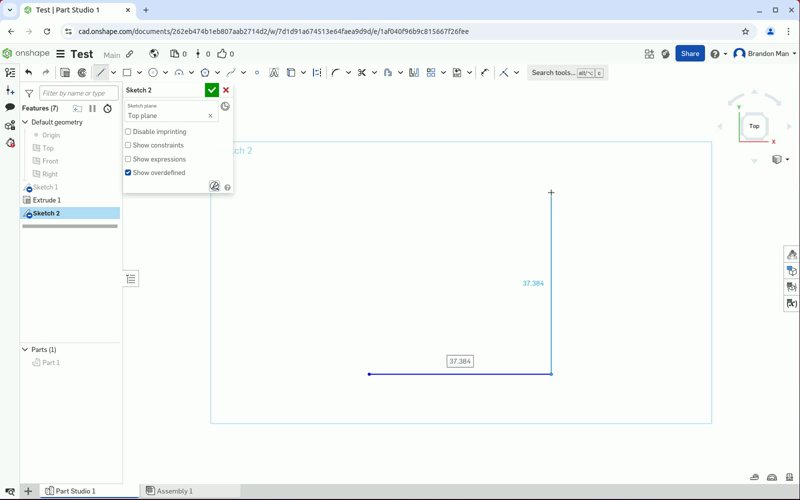
click(551, 192)
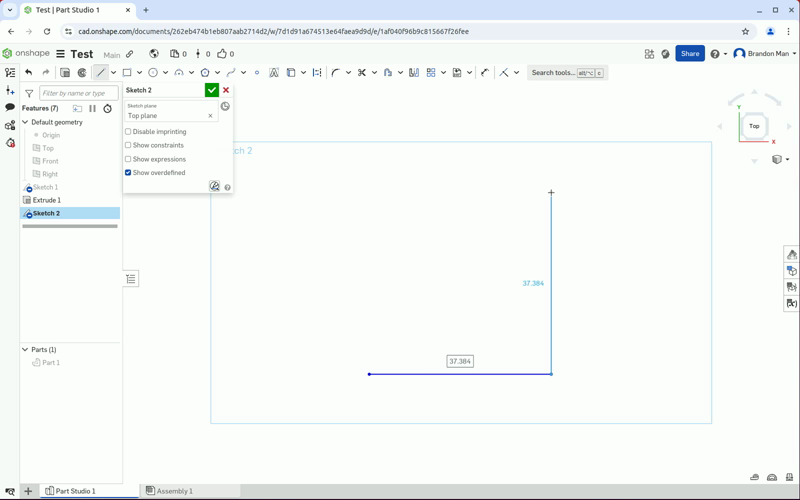
key_up(shift)
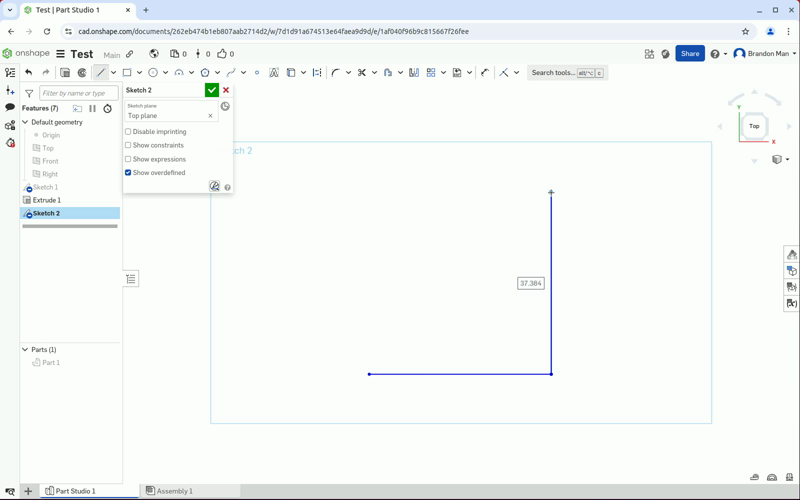
key_down(shift)
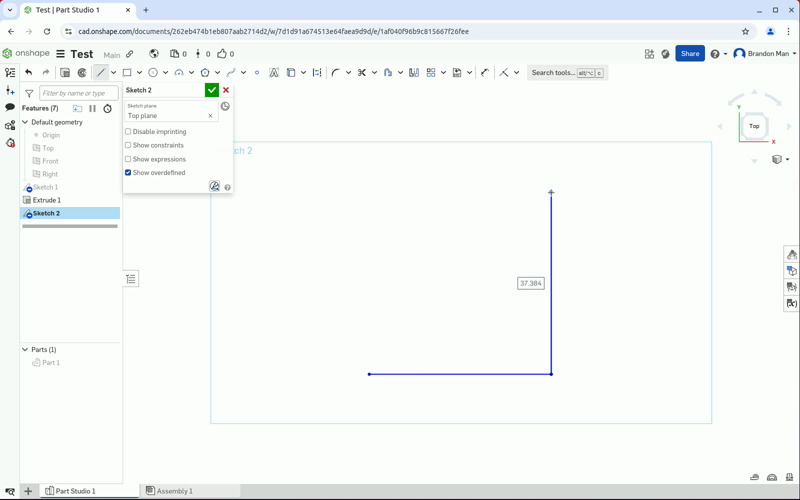
mouse_move(369, 192)
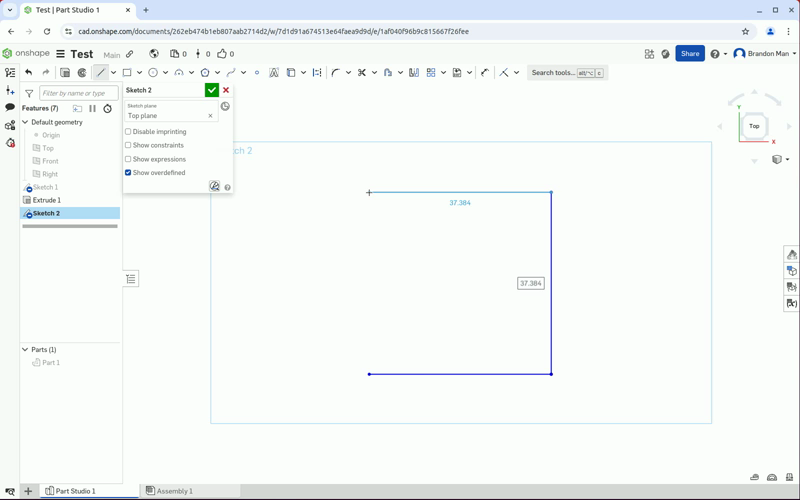
click(369, 192)
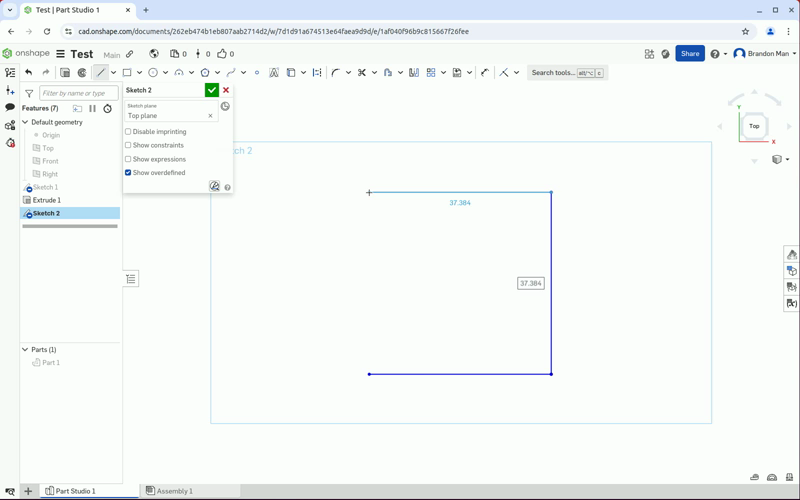
key_up(shift)
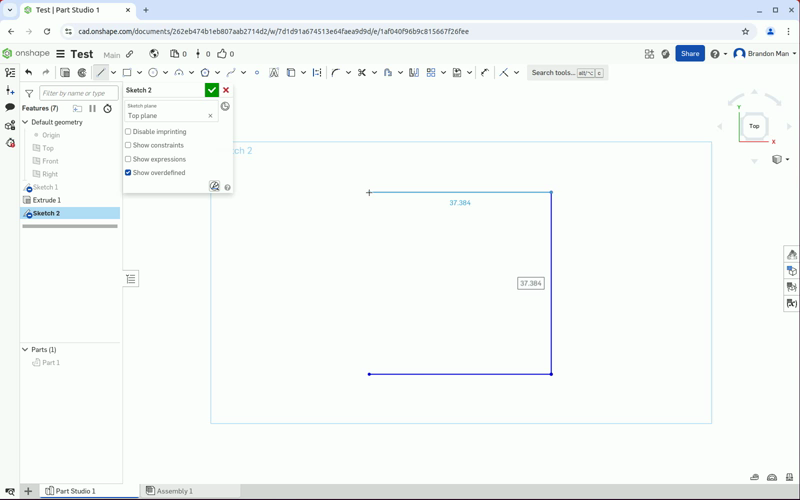
key_down(shift)
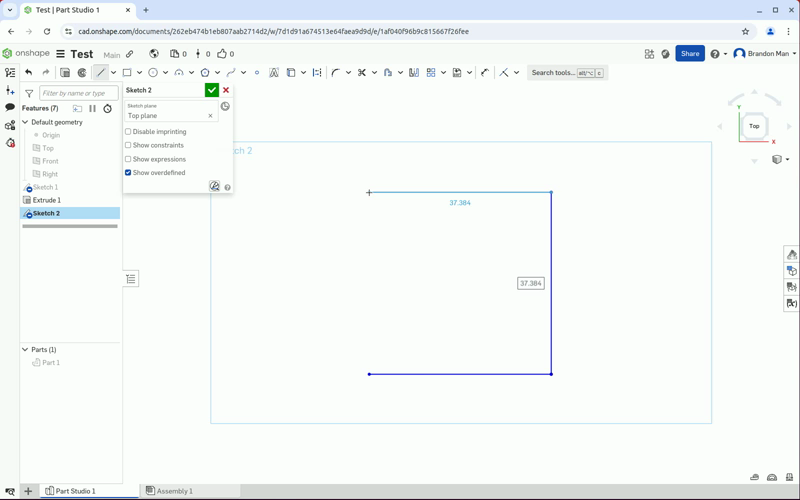
mouse_move(369, 261)
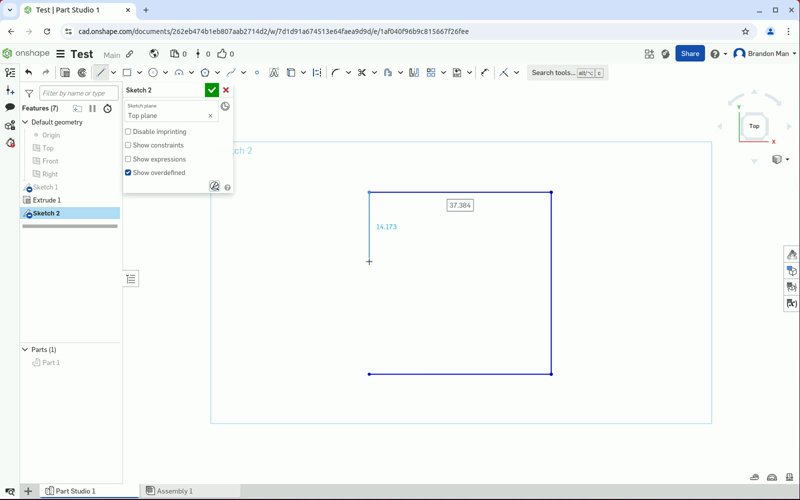
click(369, 261)
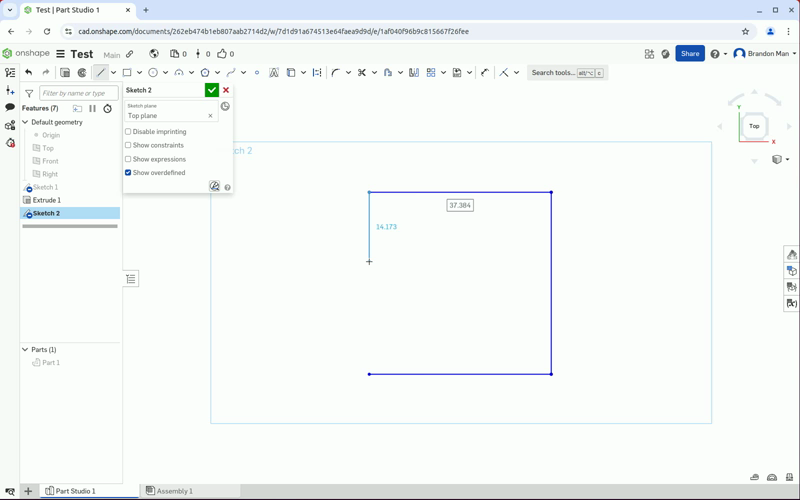
key_up(shift)
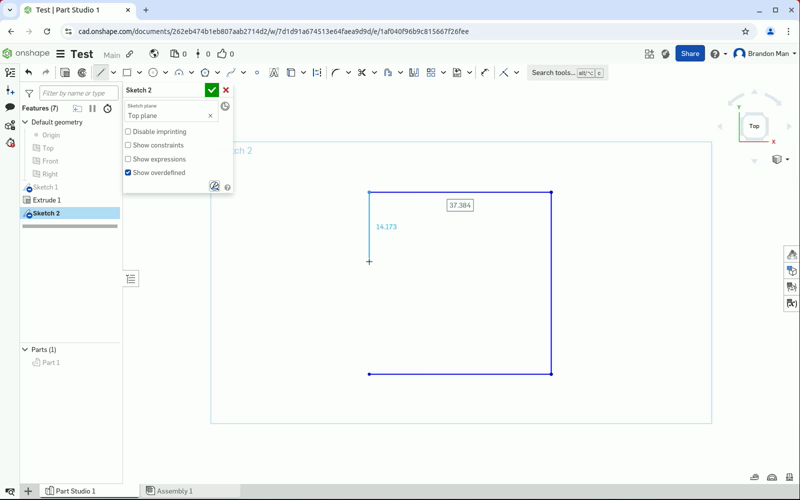
key_down(shift)
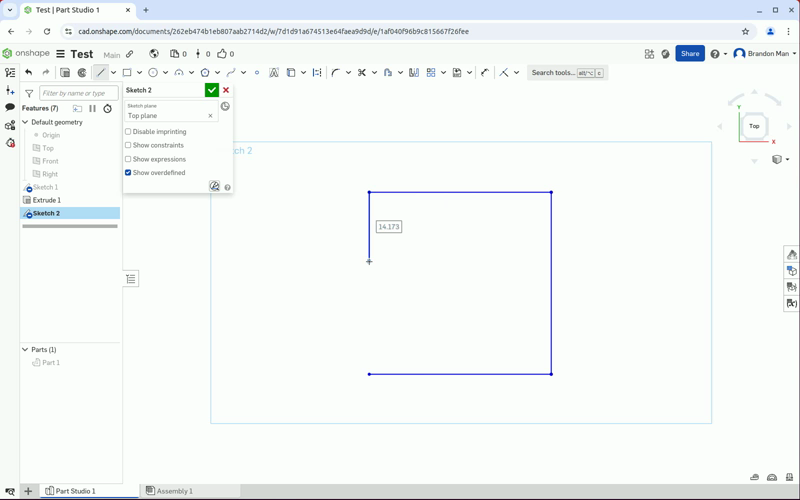
mouse_move(369, 374)
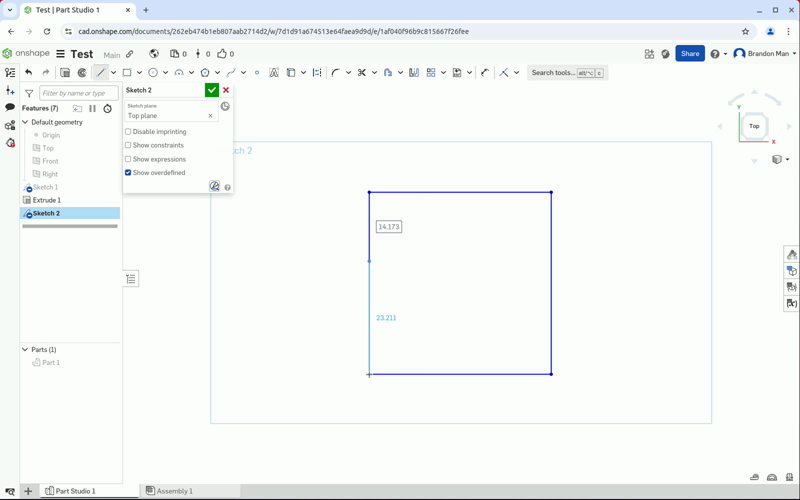
key_up(shift)
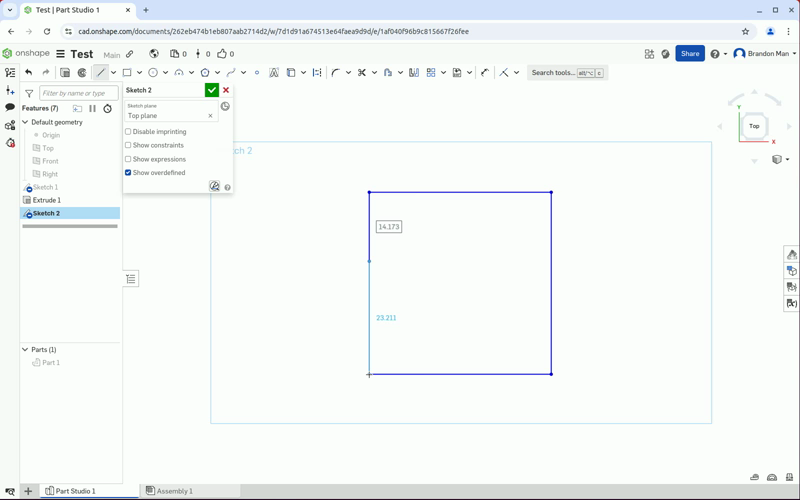
click(369, 374)
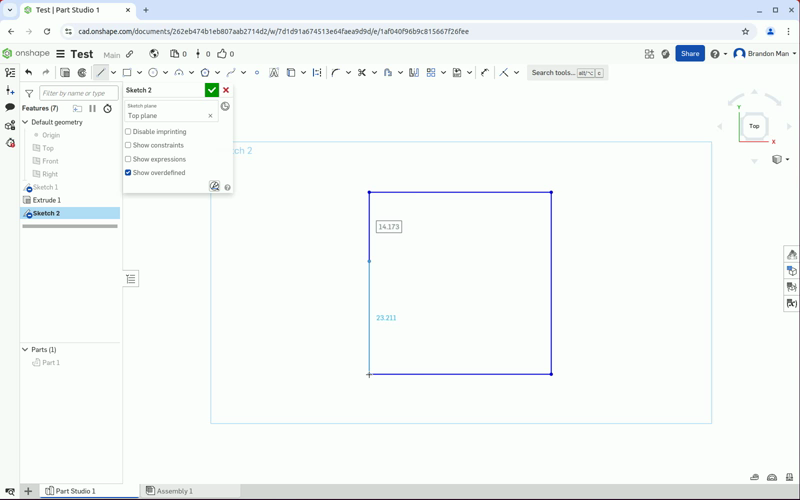
key(esc)
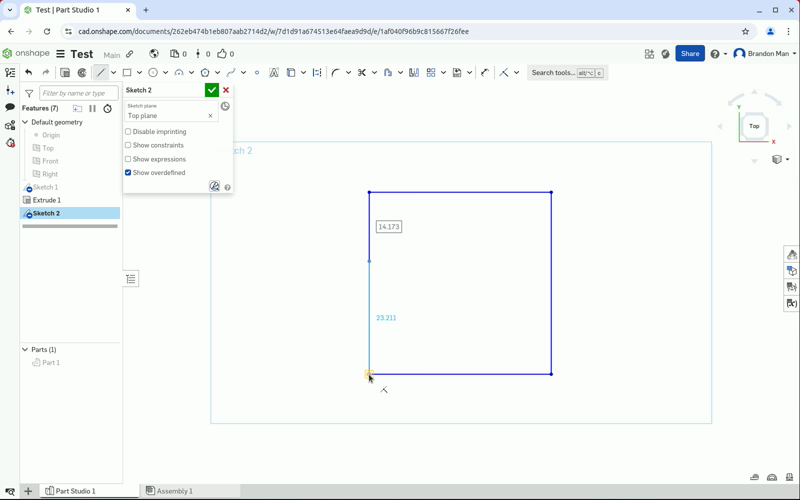
key(c)
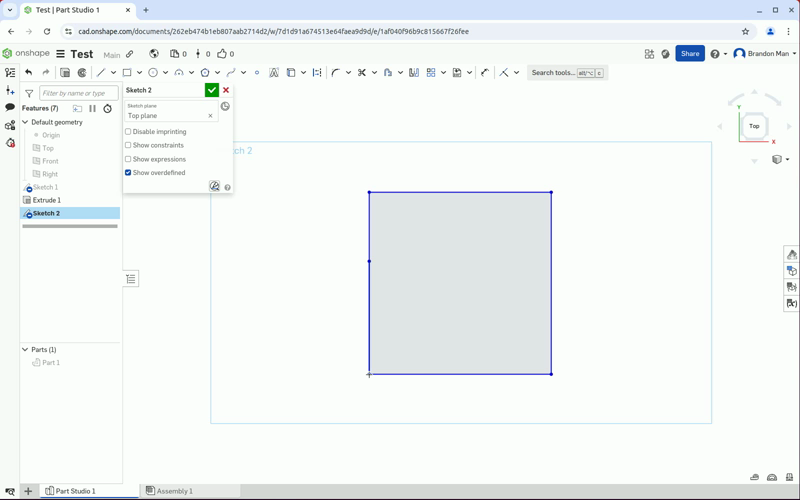
key_down(shift)
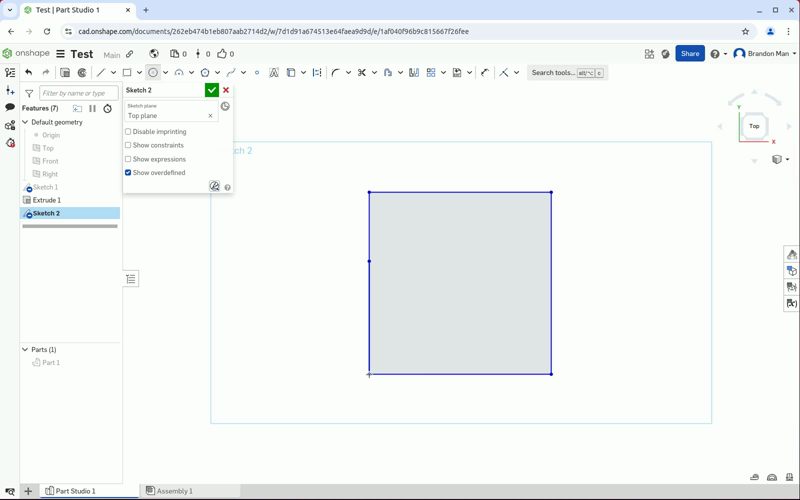
mouse_move(400, 343)
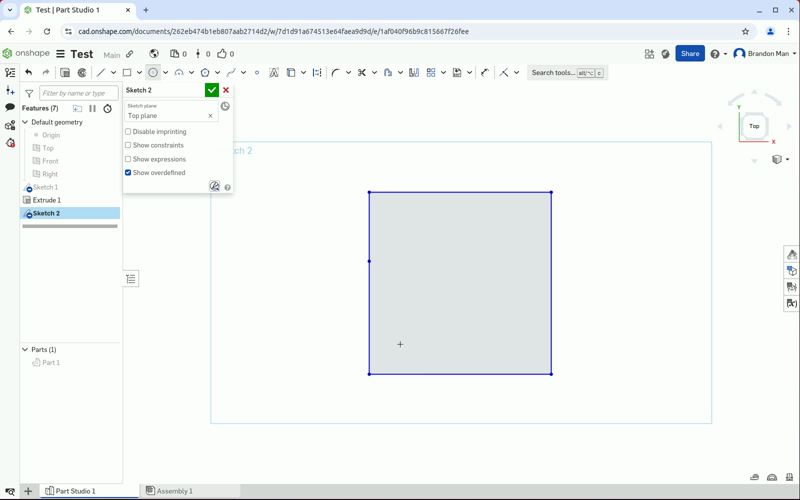
click(400, 343)
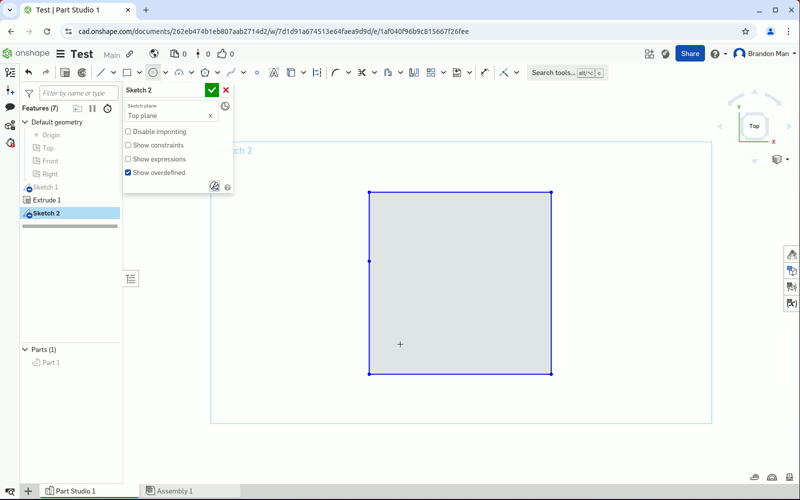
key_up(shift)
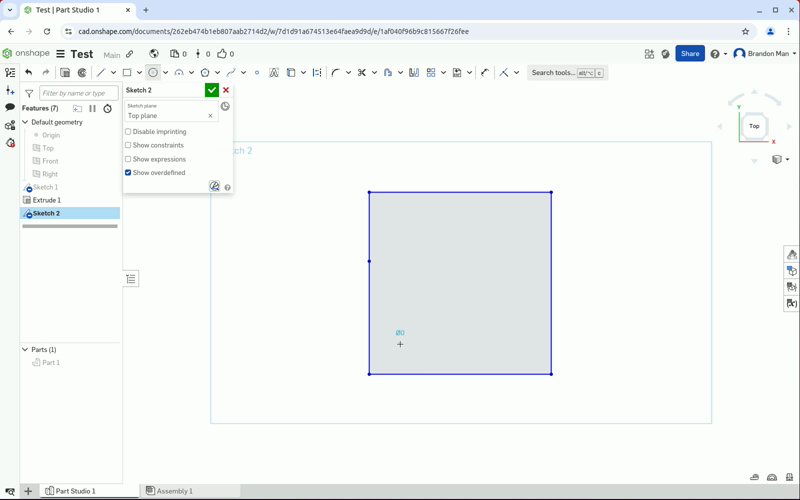
mouse_move(409, 343)
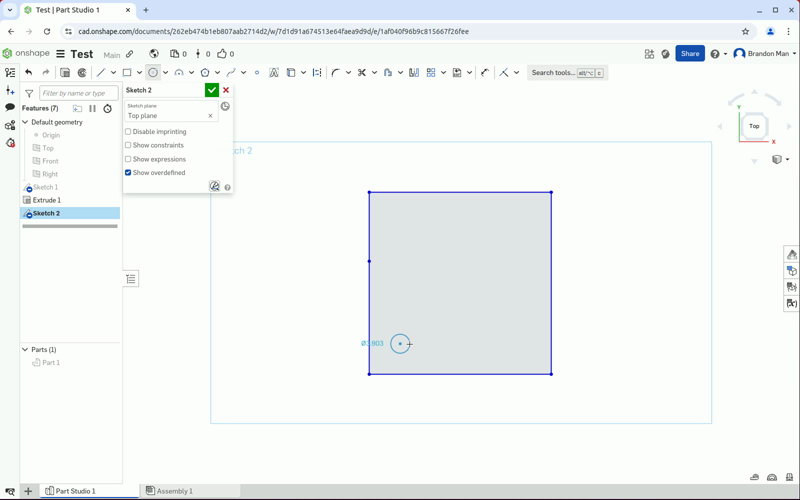
click(409, 343)
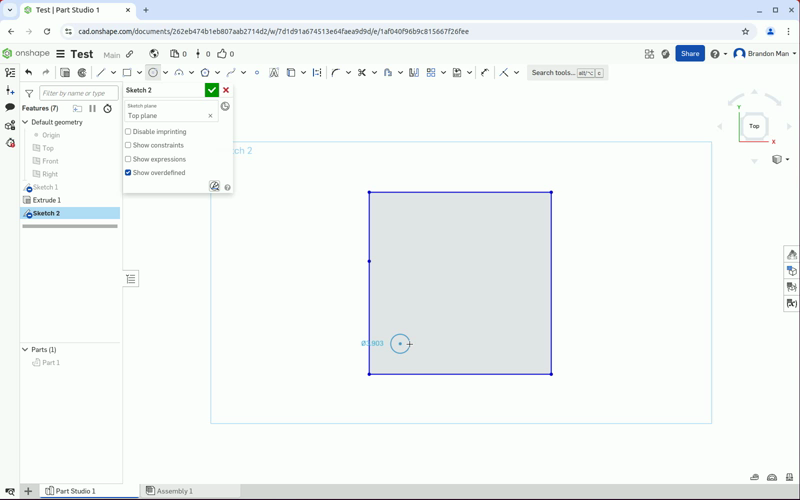
key(esc)
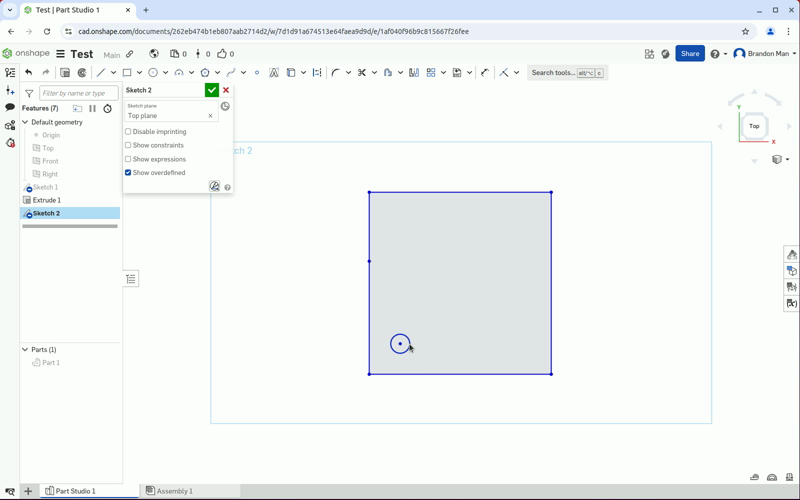
key(c)
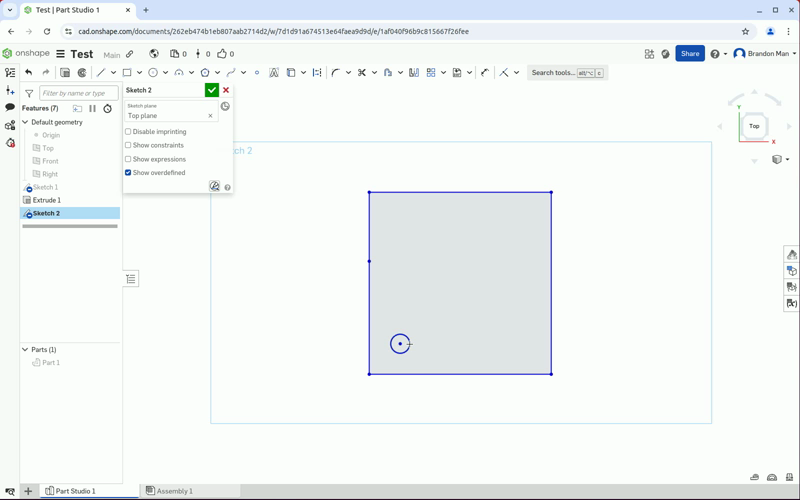
key_down(shift)
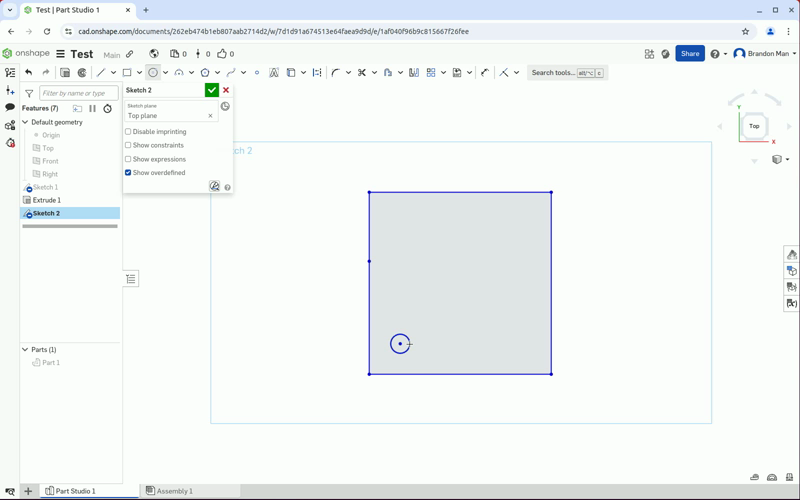
mouse_move(400, 222)
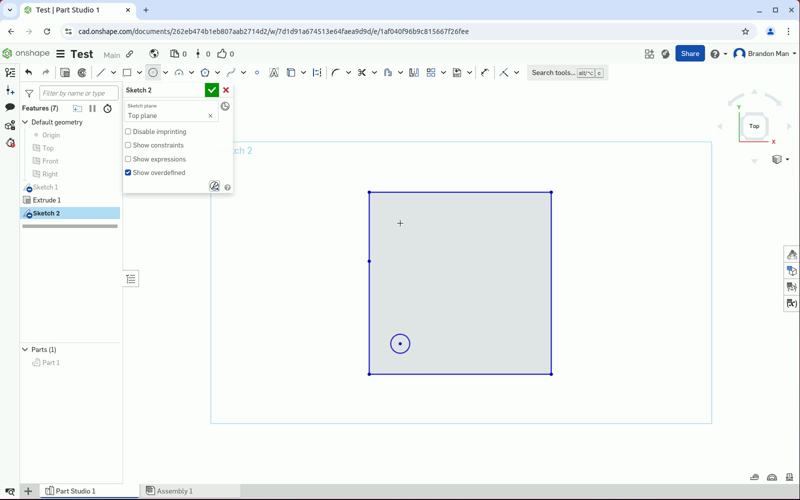
click(400, 222)
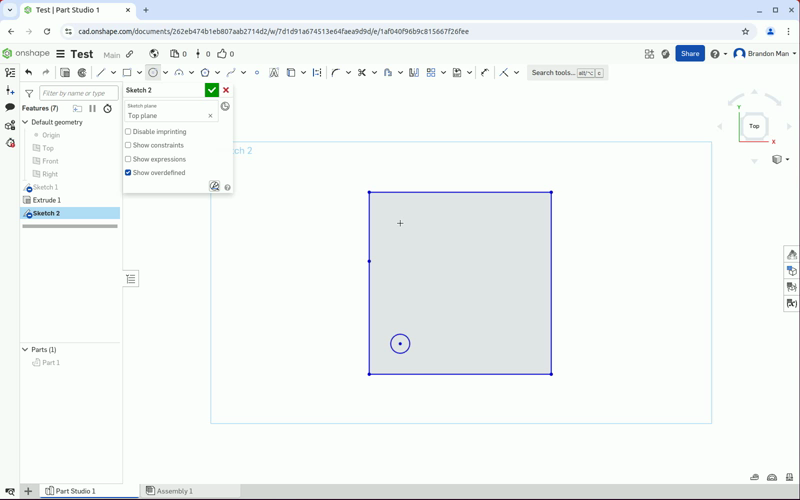
key_up(shift)
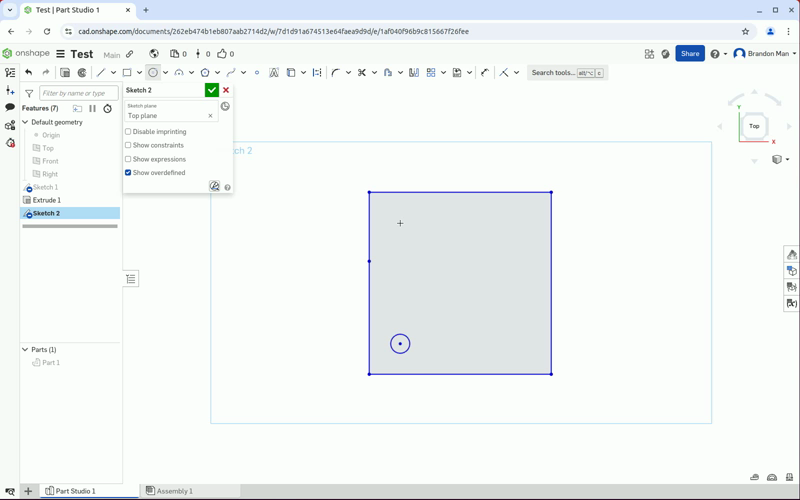
mouse_move(409, 222)
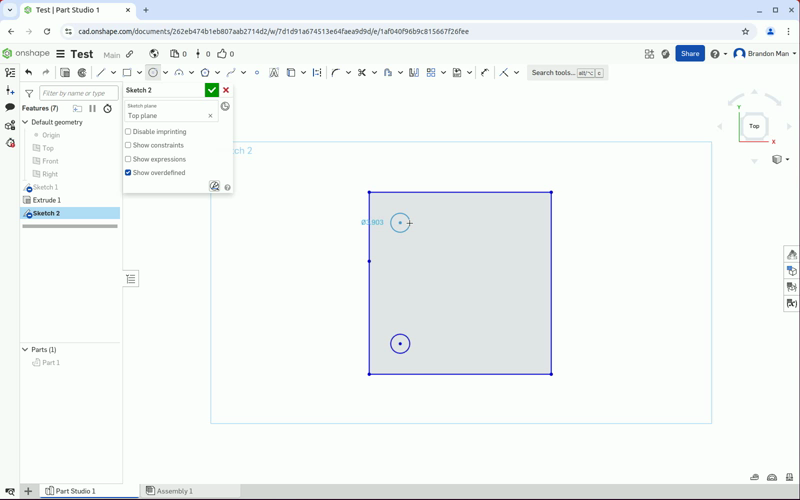
click(409, 222)
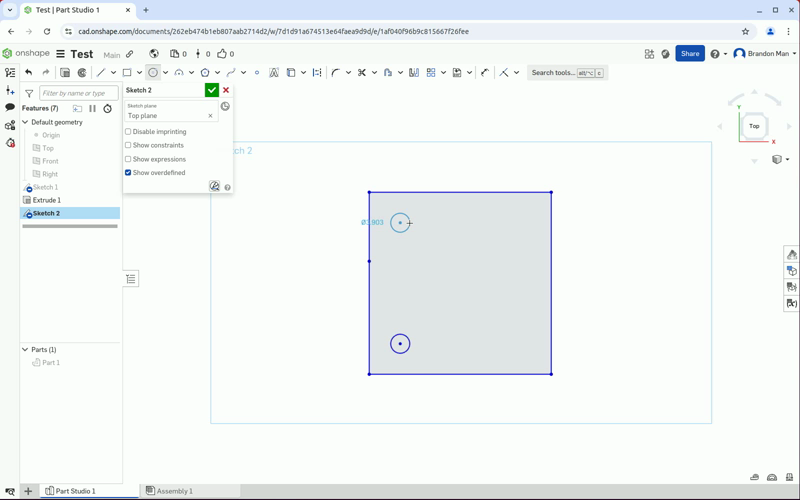
key(esc)
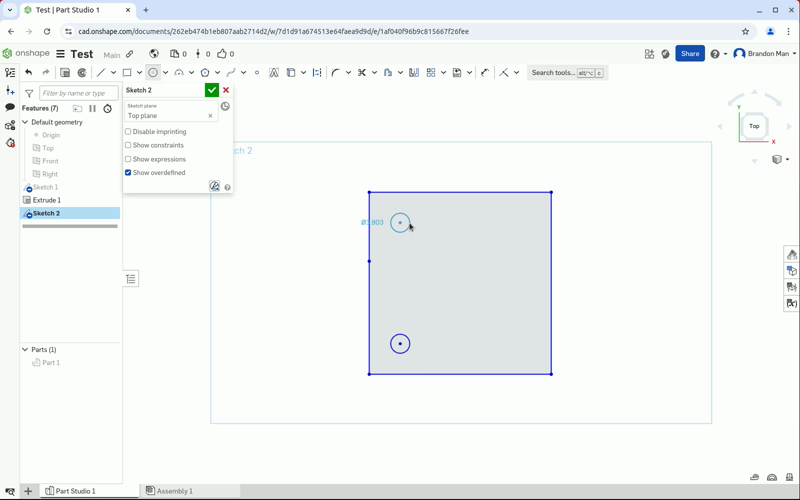
key(c)
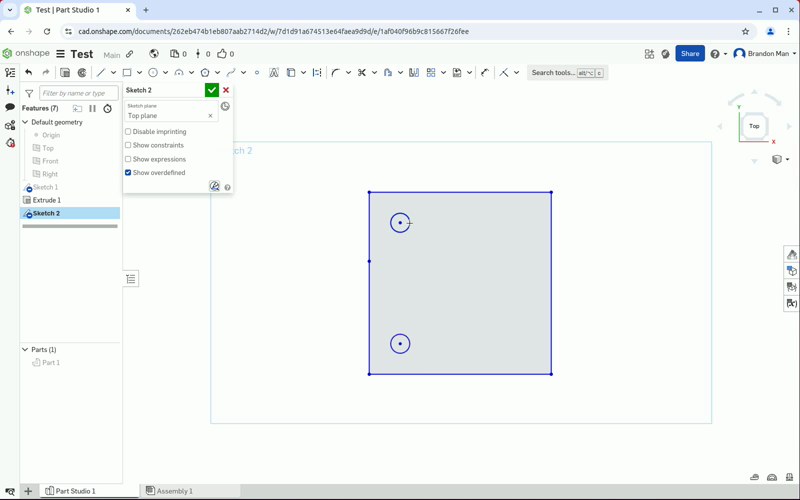
key_down(shift)
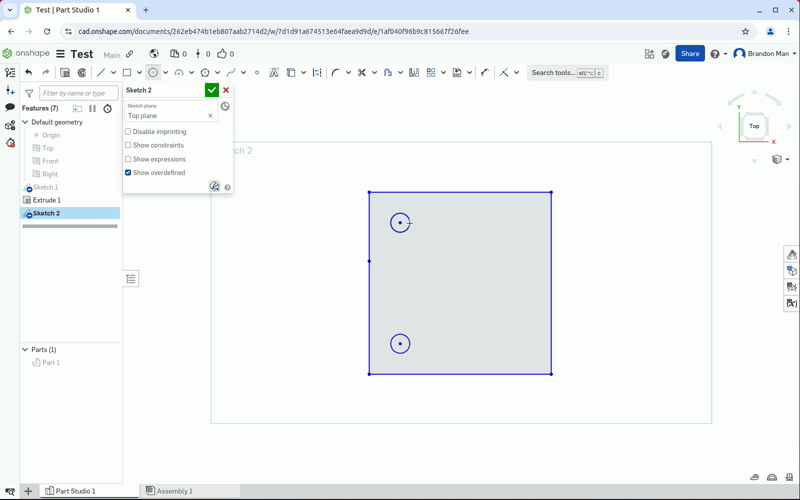
mouse_move(520, 343)
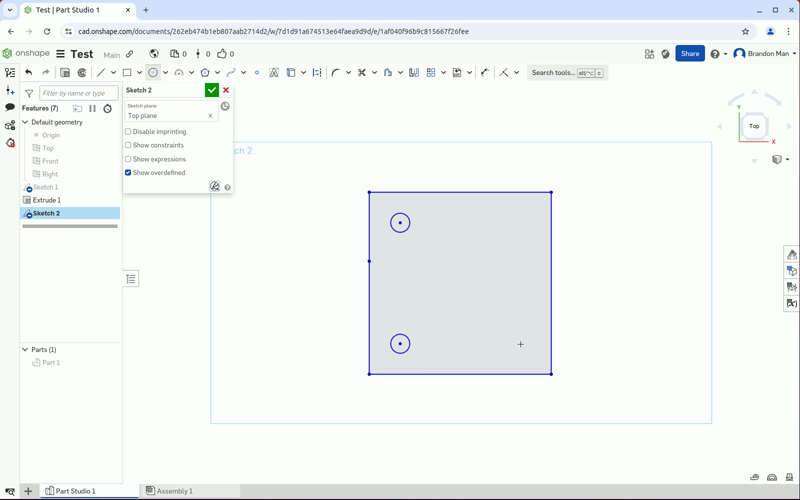
click(520, 343)
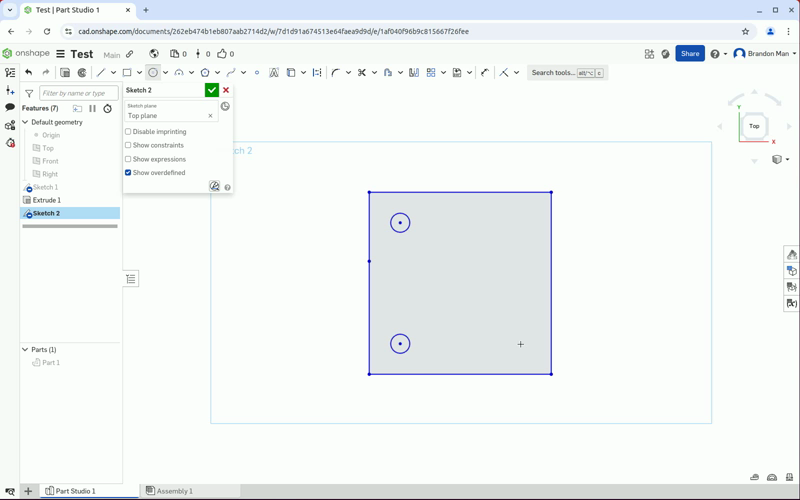
key_up(shift)
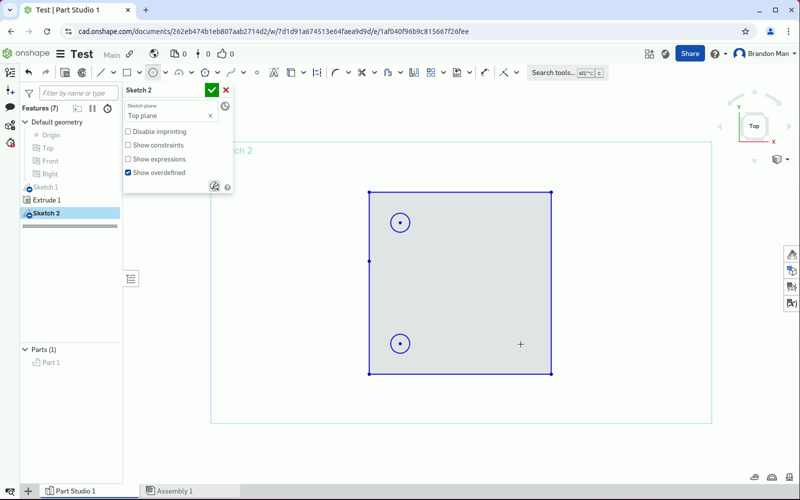
mouse_move(530, 343)
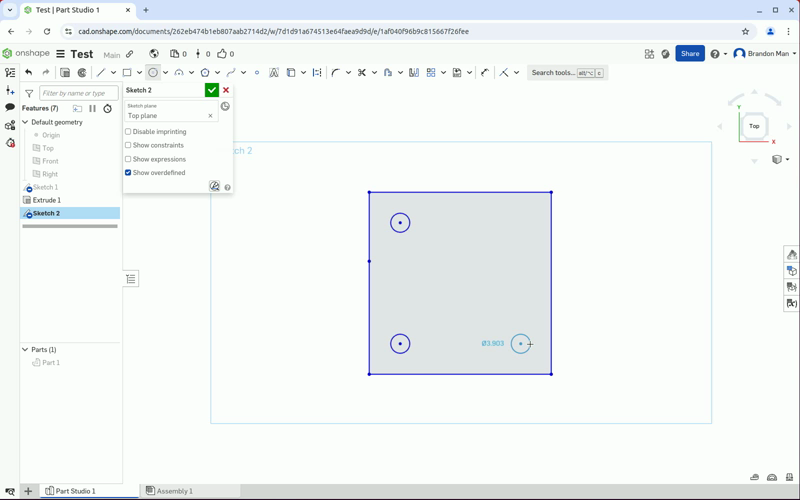
click(530, 343)
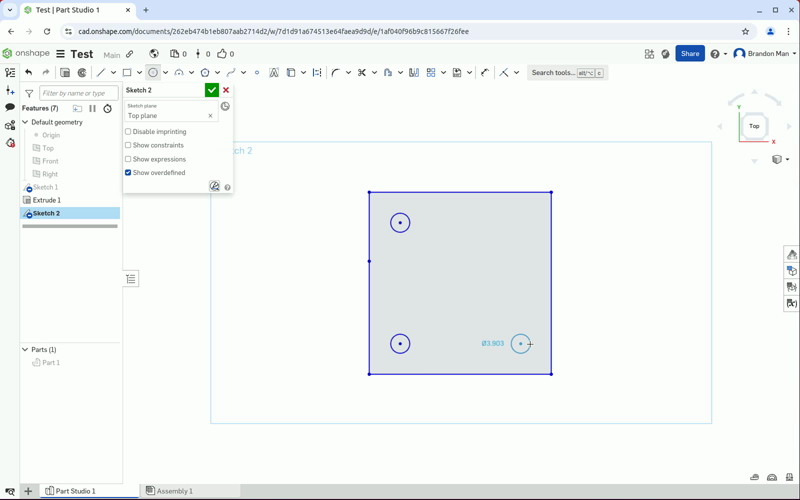
key(esc)
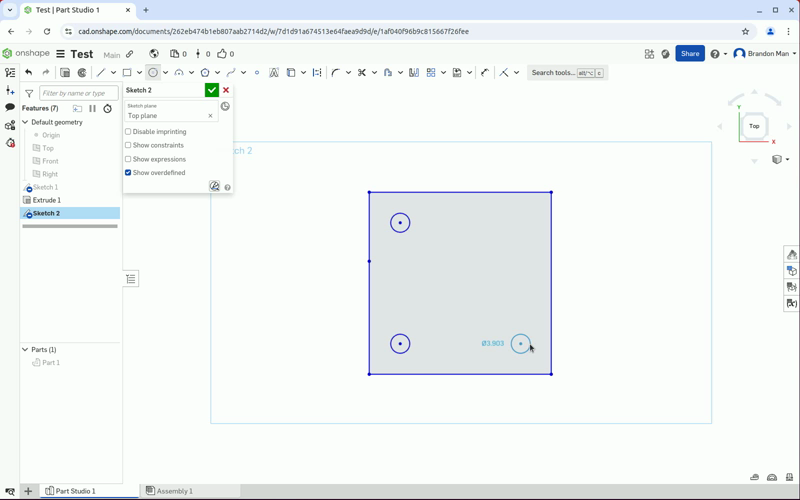
key(c)
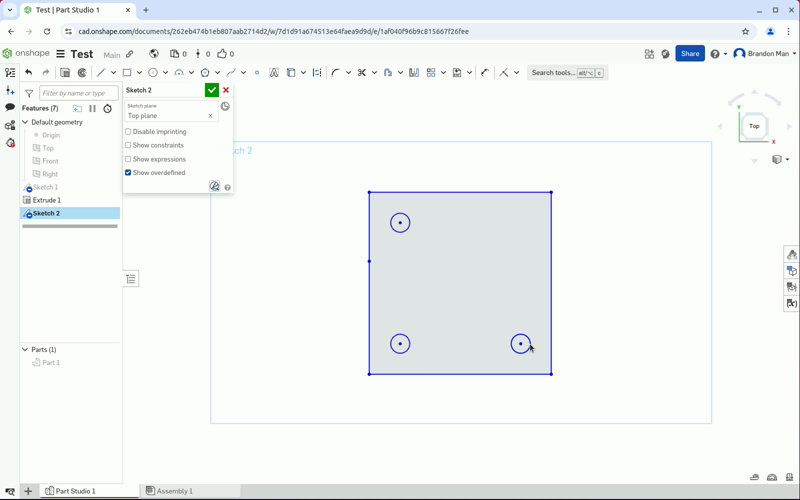
key_down(shift)
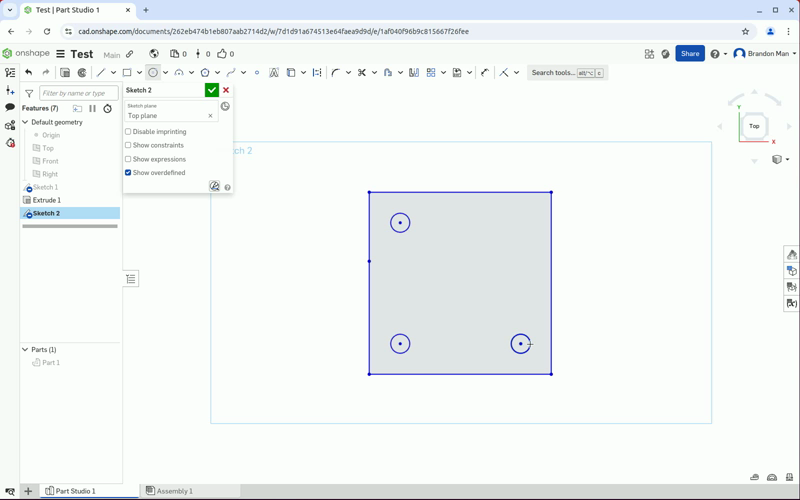
mouse_move(520, 222)
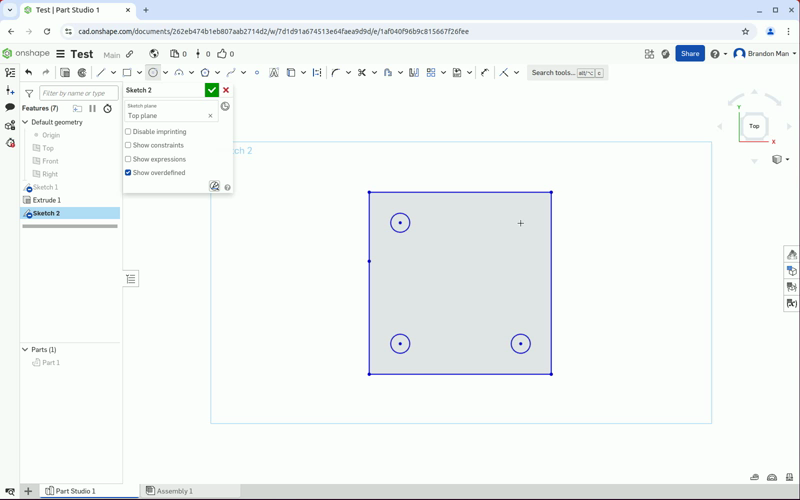
click(520, 222)
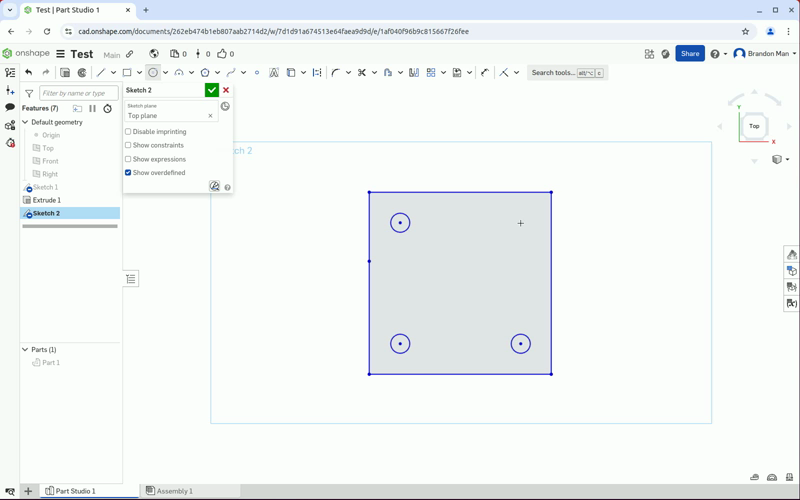
key_up(shift)
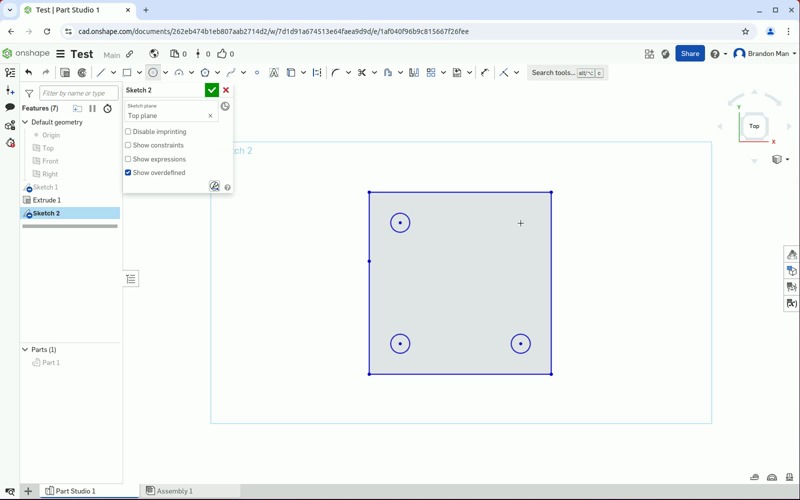
mouse_move(530, 222)
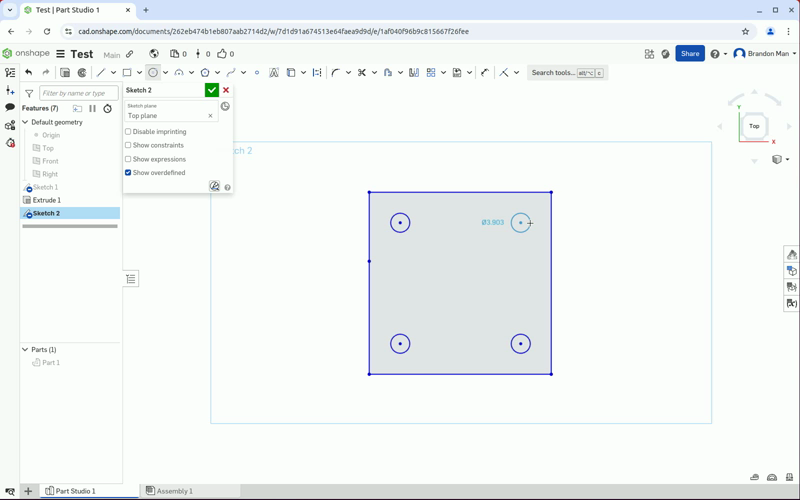
click(530, 222)
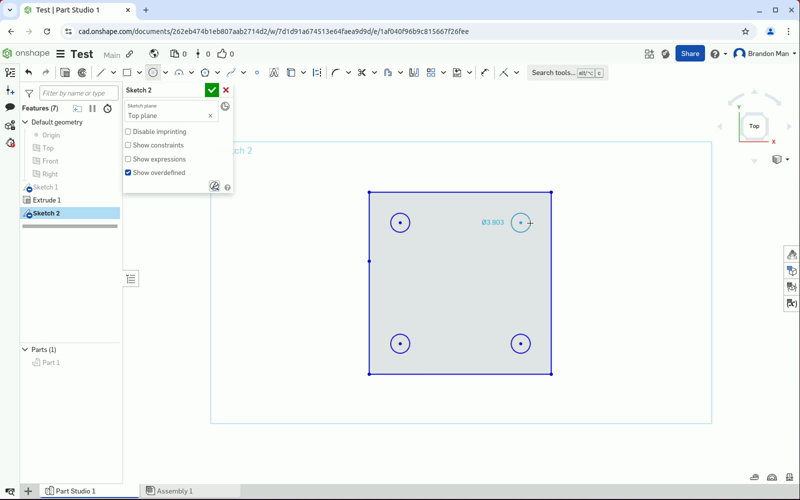
key(esc)
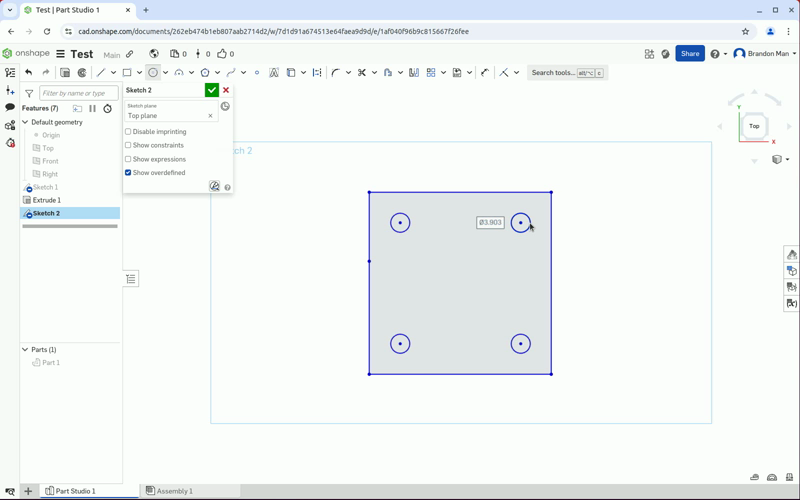
mouse_move(472, 306)
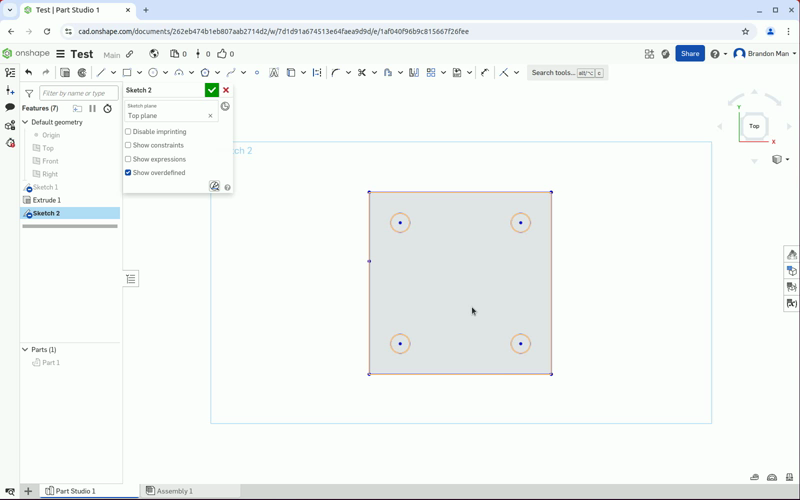
click(472, 306)
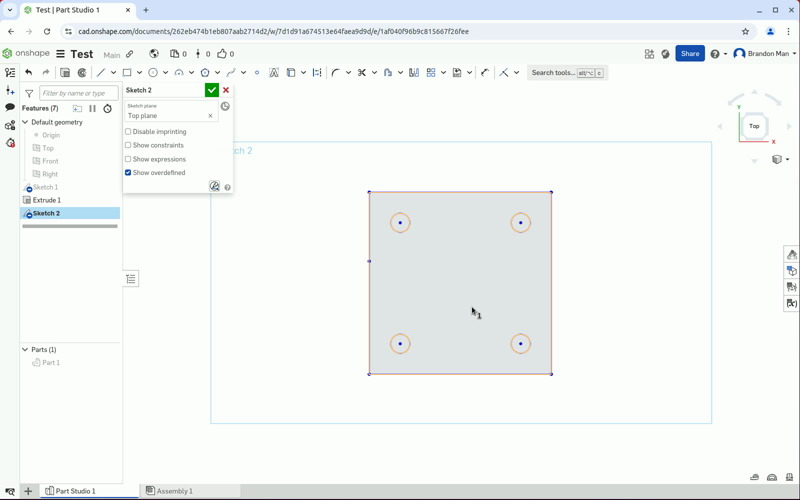
mouse_move(73, 352)
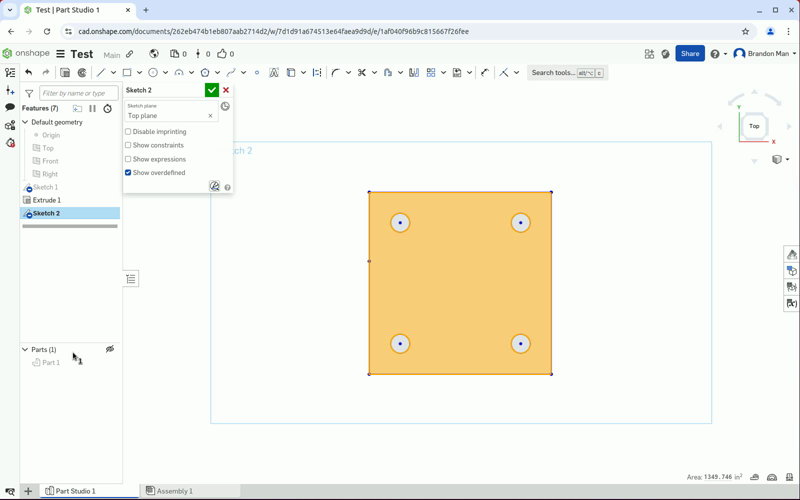
key(shift+y)
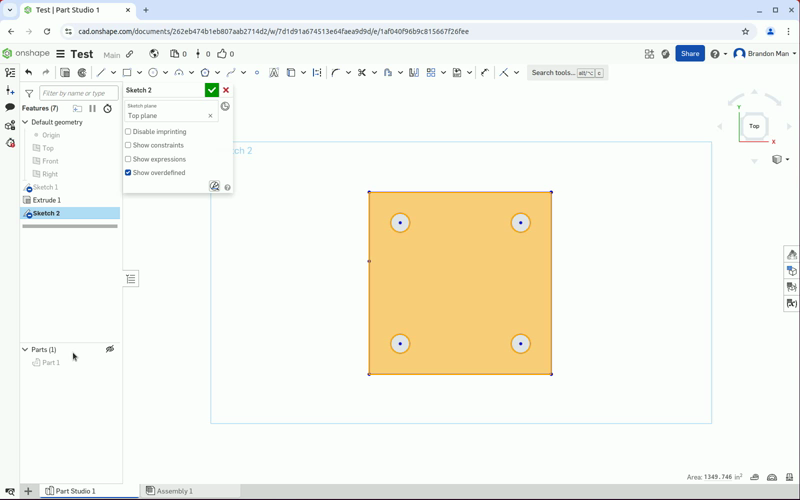
key(shift+e)
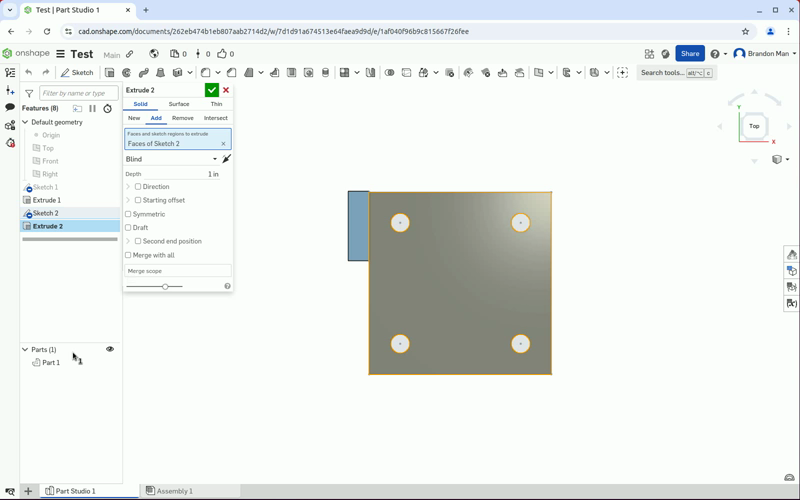
mouse_move(143, 106)
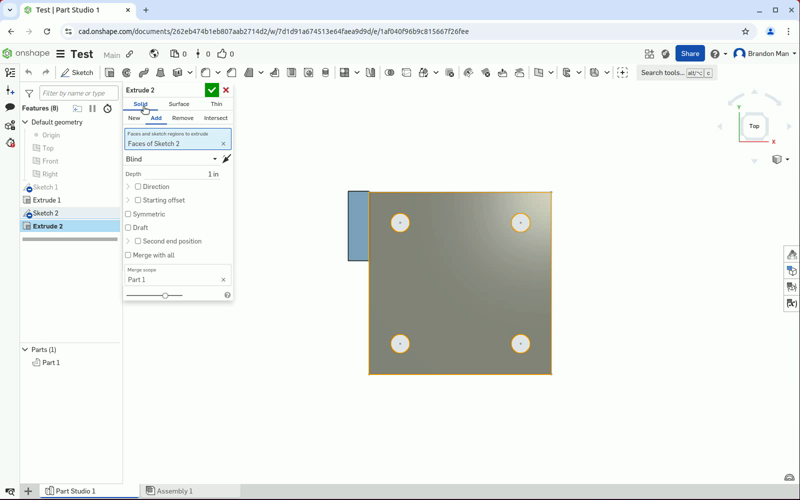
click(143, 106)
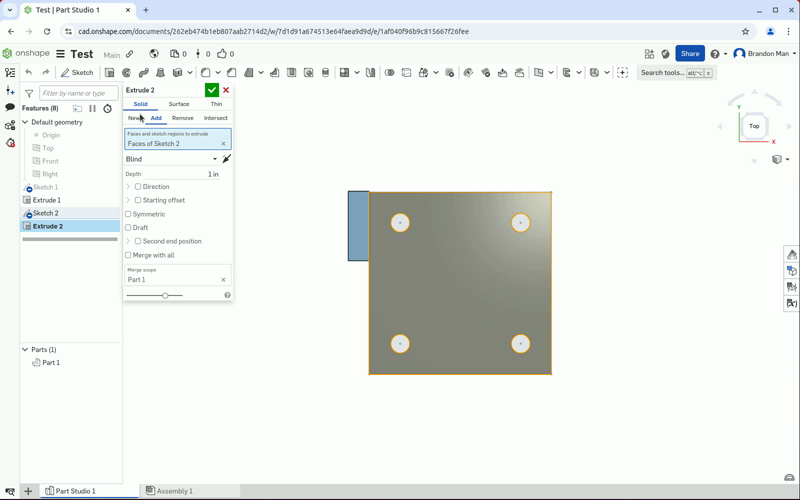
mouse_move(137, 120)
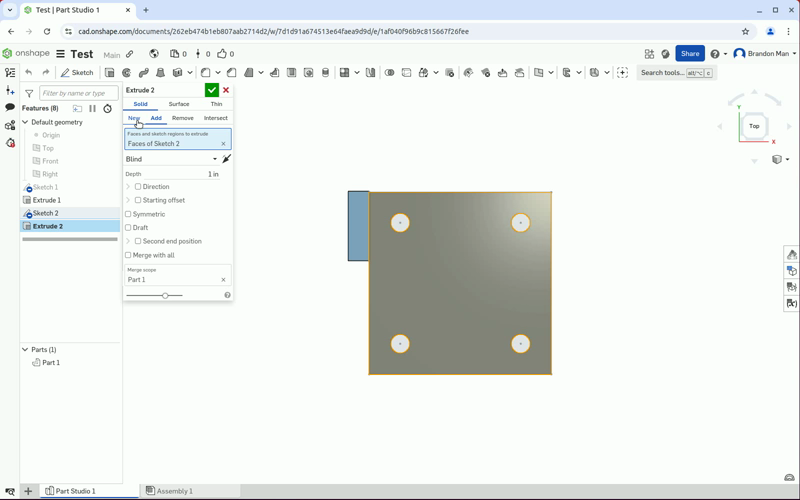
click(137, 120)
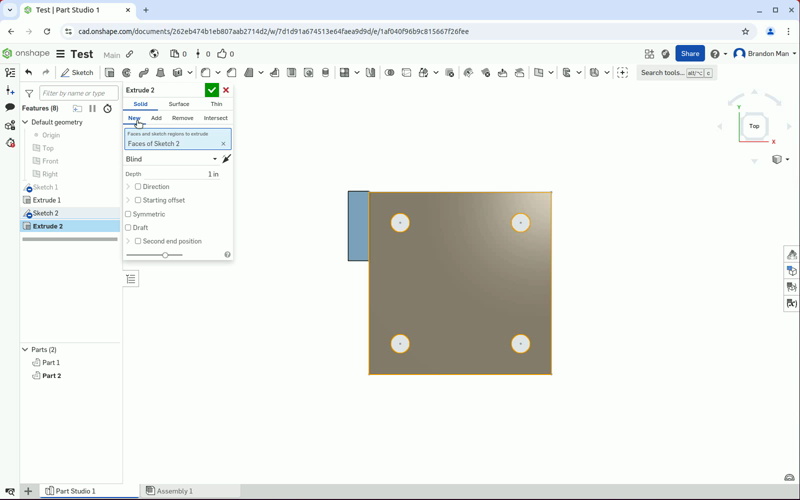
key(tab, 4)
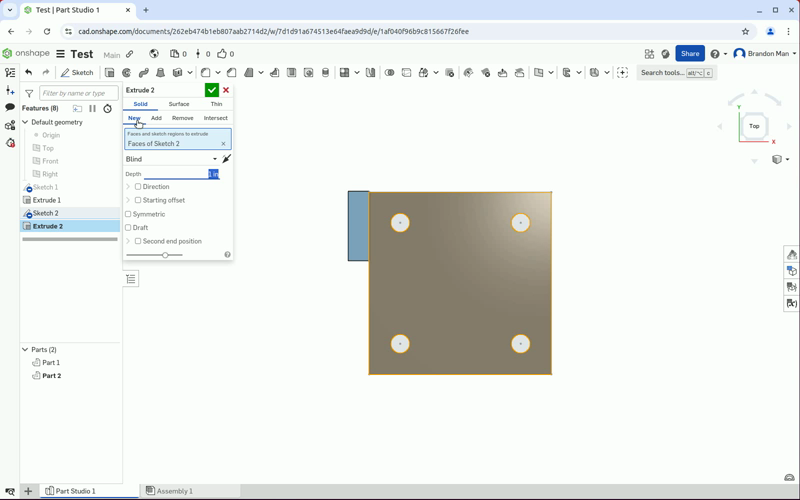
text(-1.444)
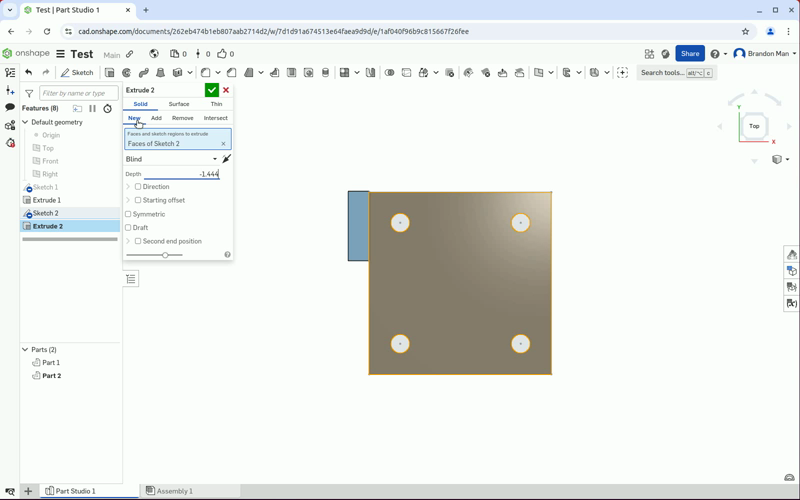
key(enter)
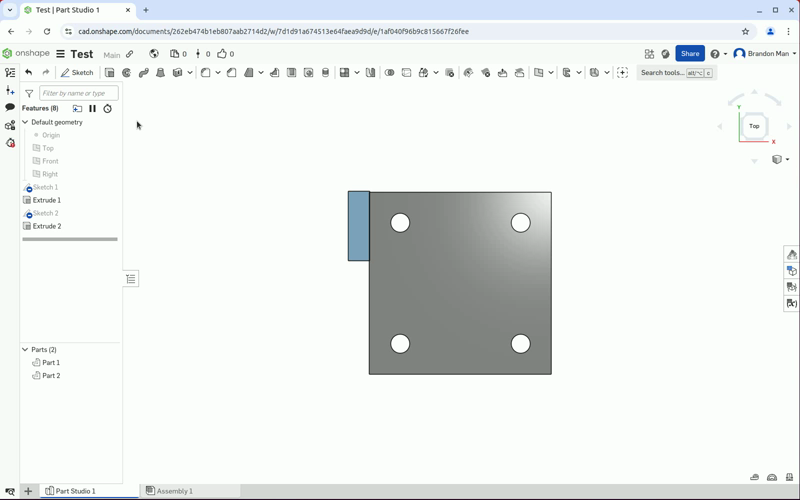
key(shift+h)
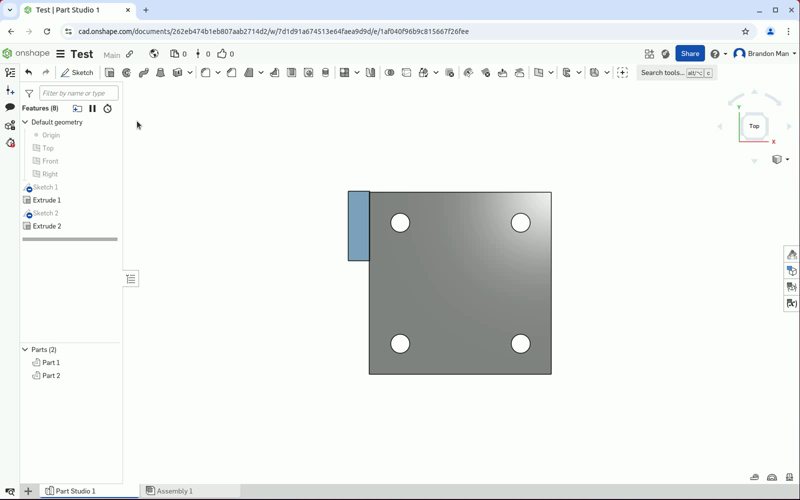
key(shift+h)
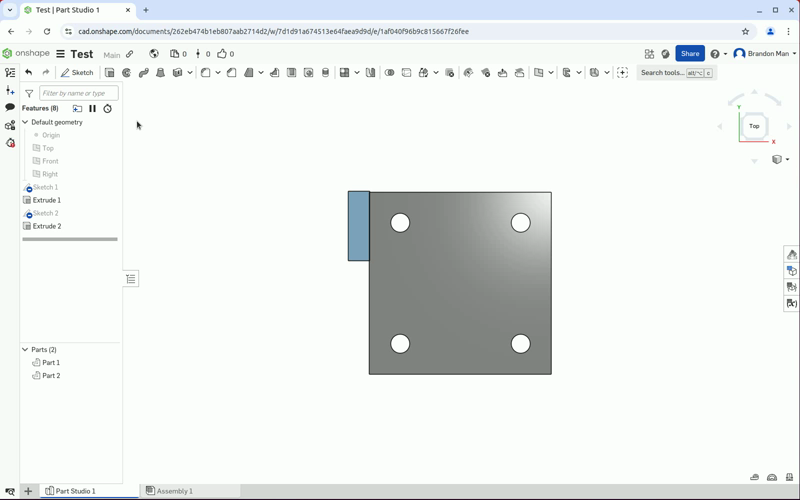
mouse_move(73, 189)
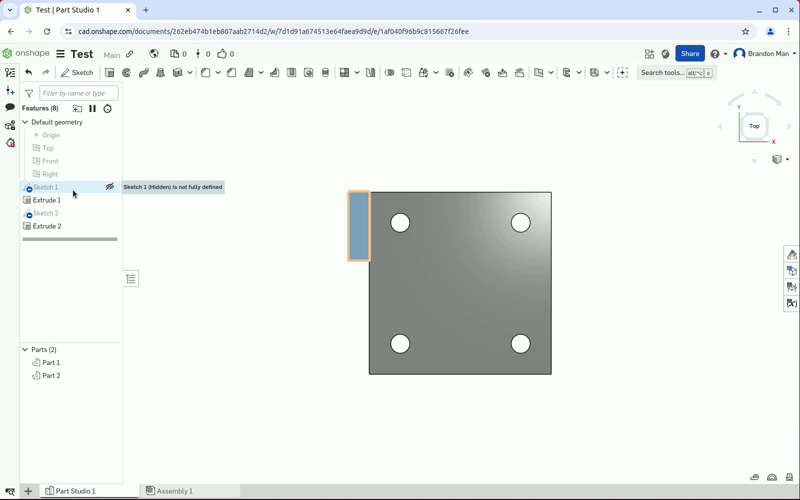
click(73, 189)
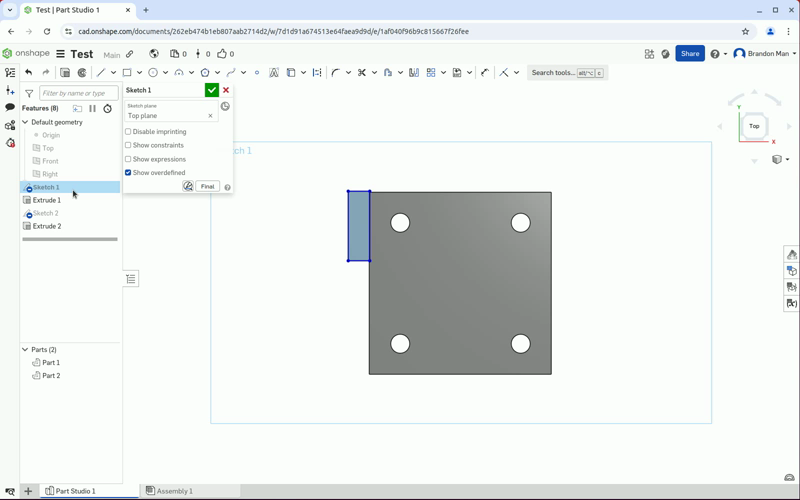
mouse_move(229, 92)
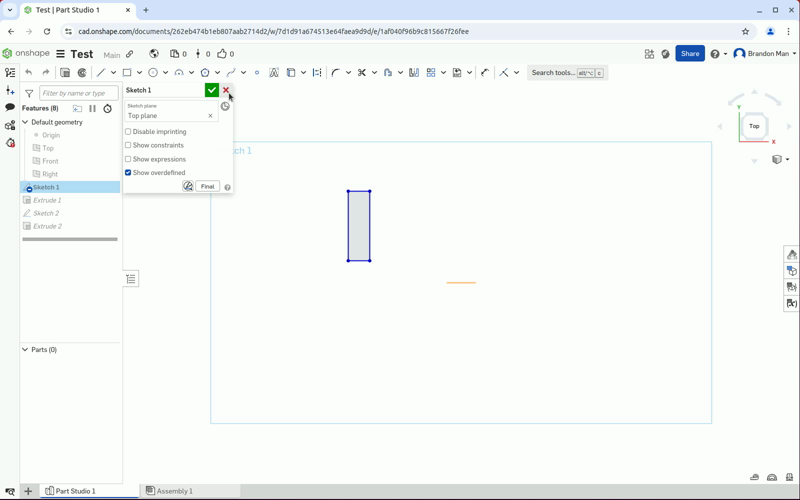
click(229, 92)
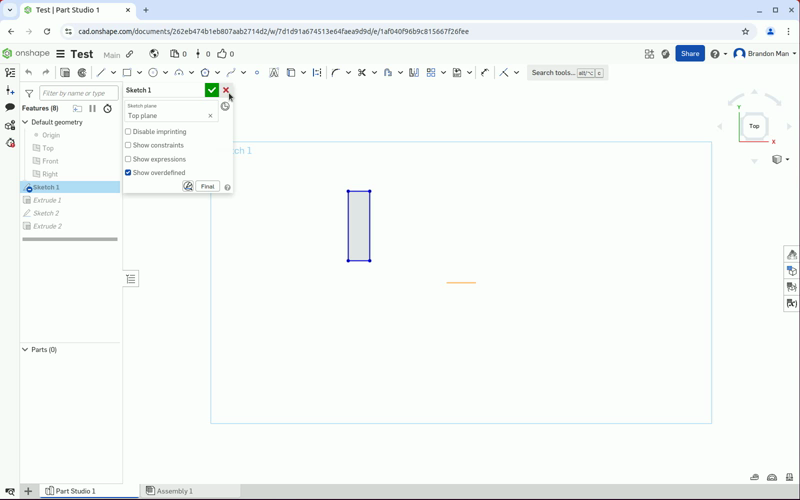
key(shift+s)
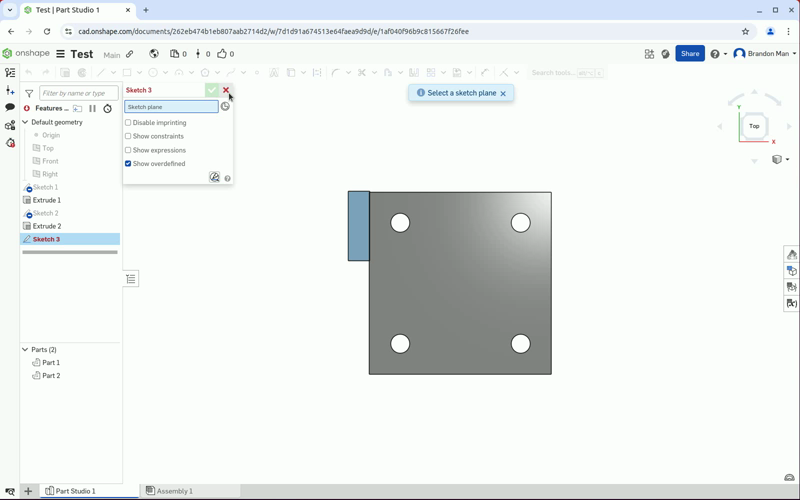
mouse_move(73, 150)
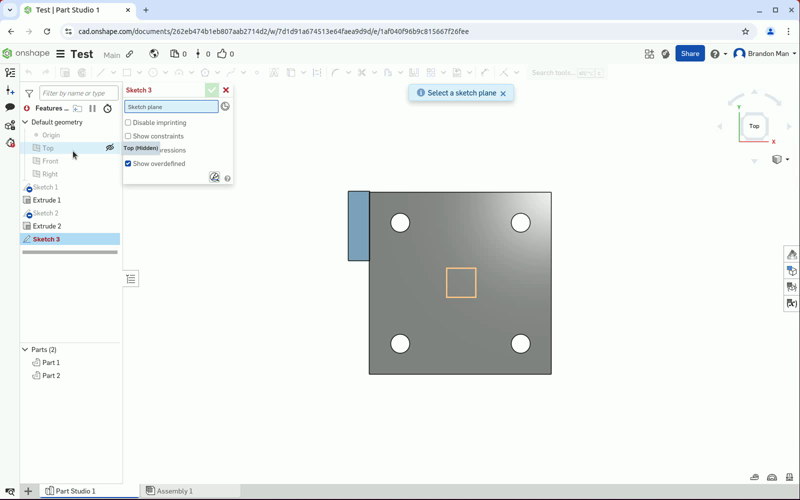
click(73, 150)
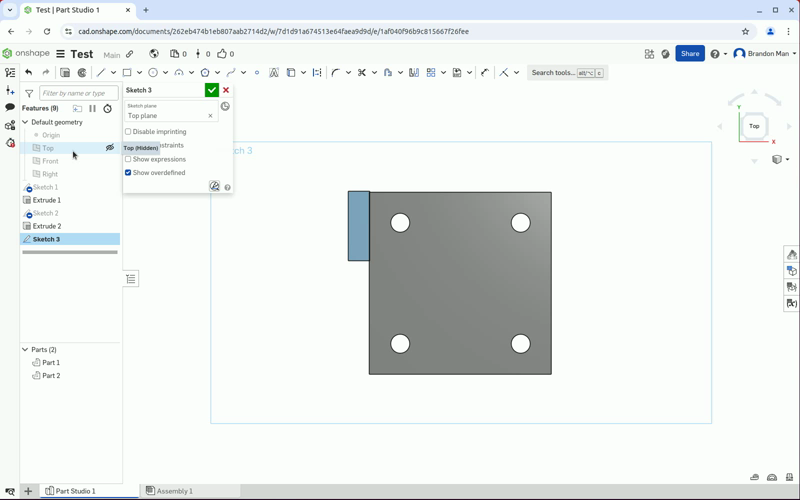
mouse_move(73, 352)
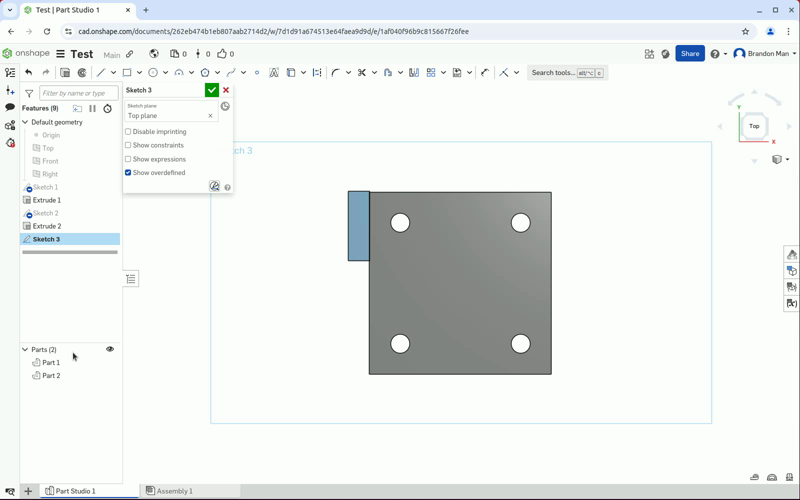
key(y)
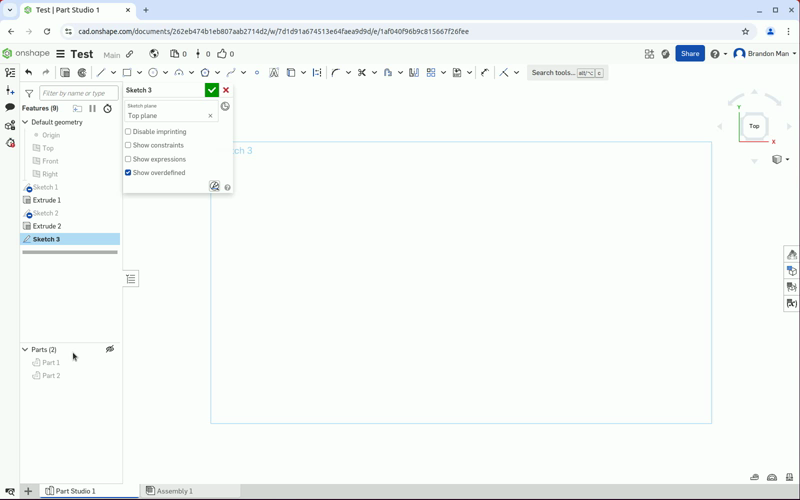
key(l)
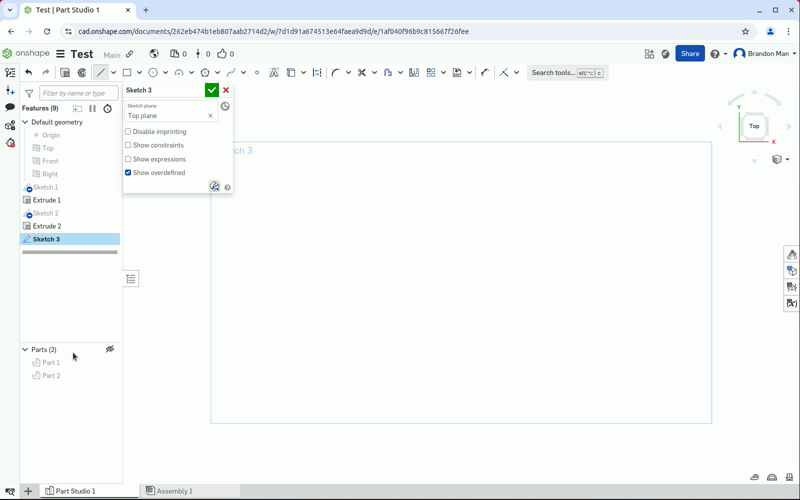
key_down(shift)
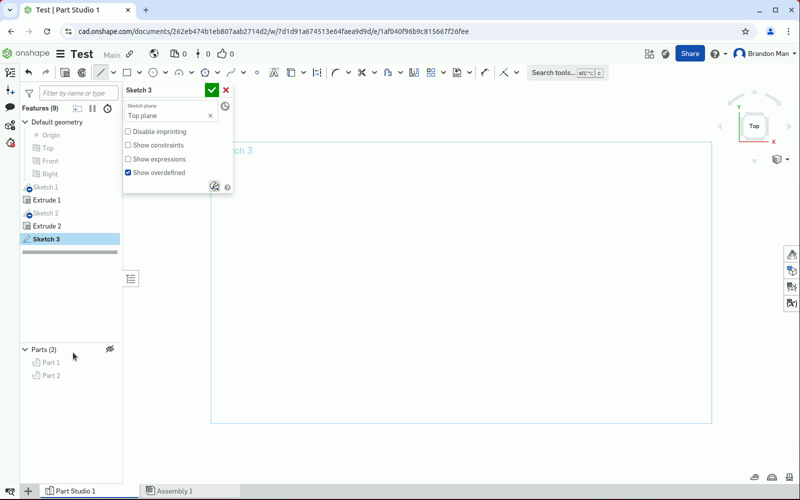
mouse_move(348, 260)
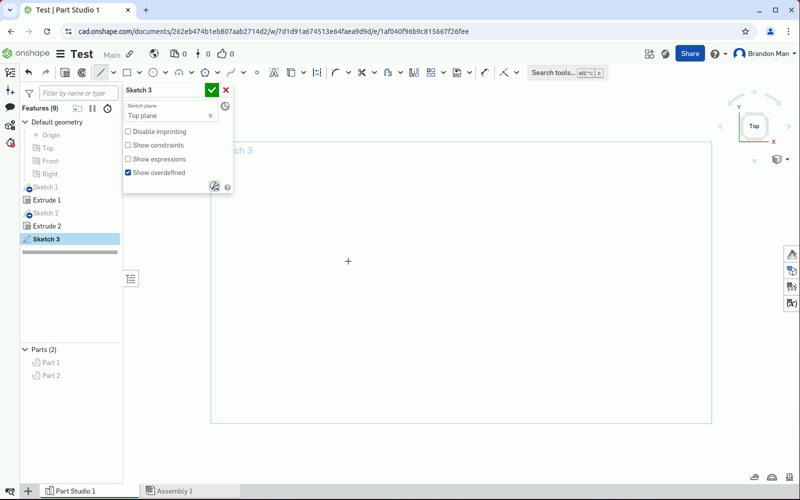
click(348, 260)
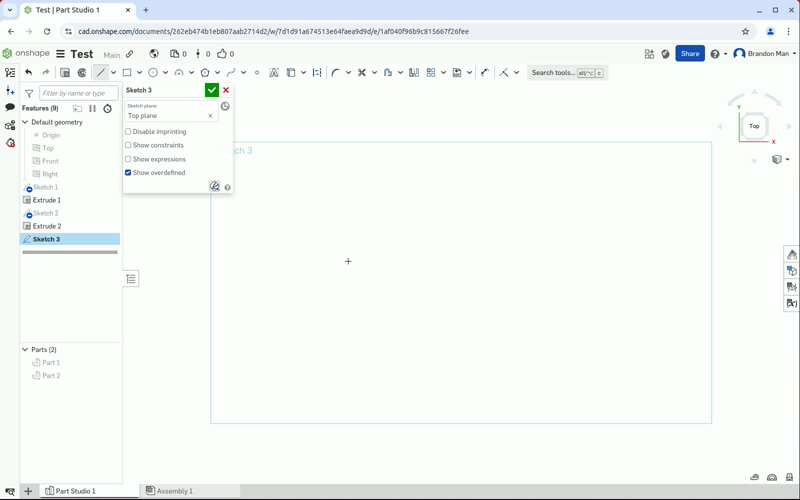
key_up(shift)
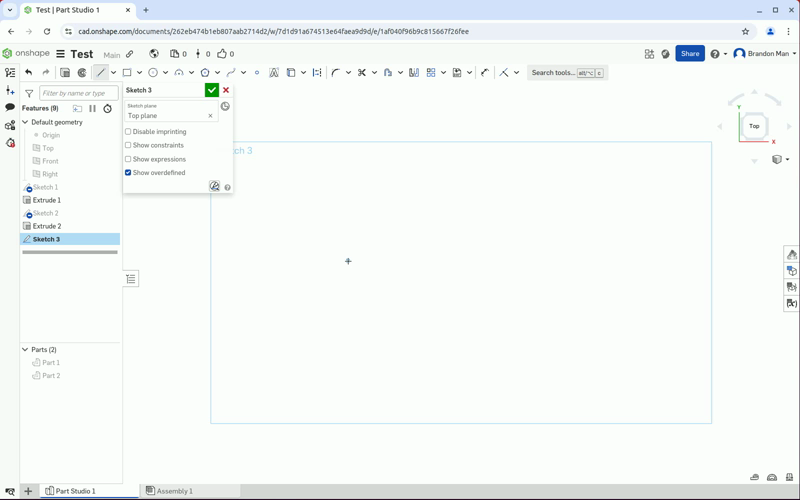
key_down(shift)
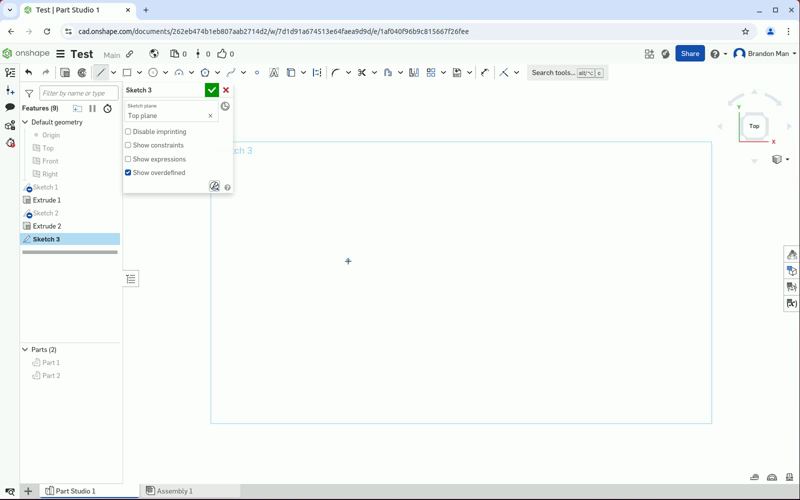
mouse_move(378, 260)
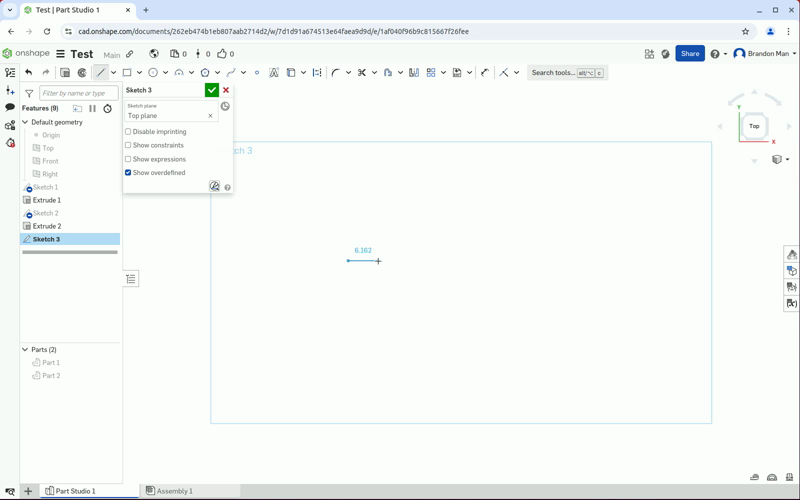
mouse_move(369, 260)
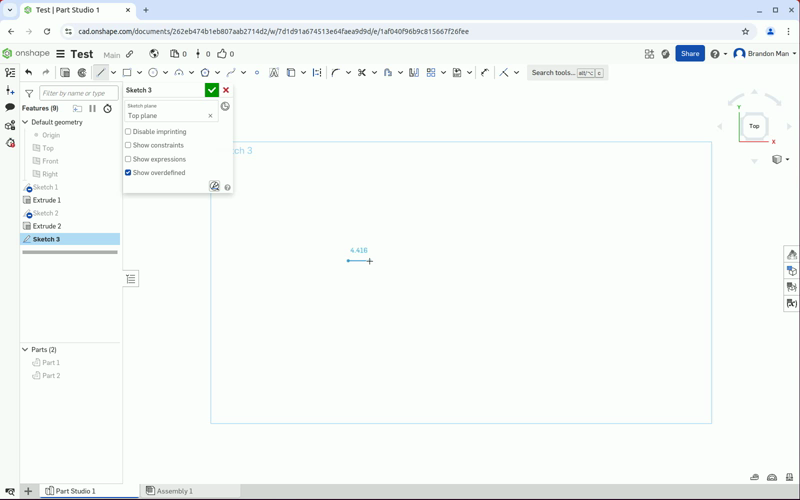
click(369, 260)
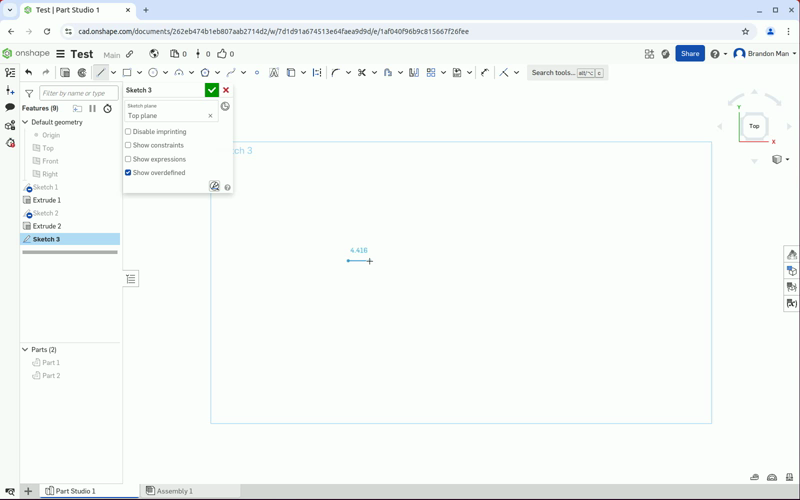
key_up(shift)
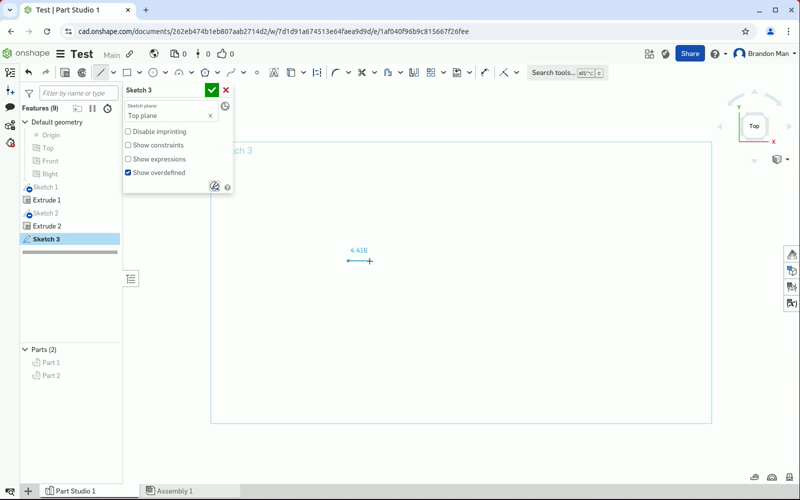
key_down(shift)
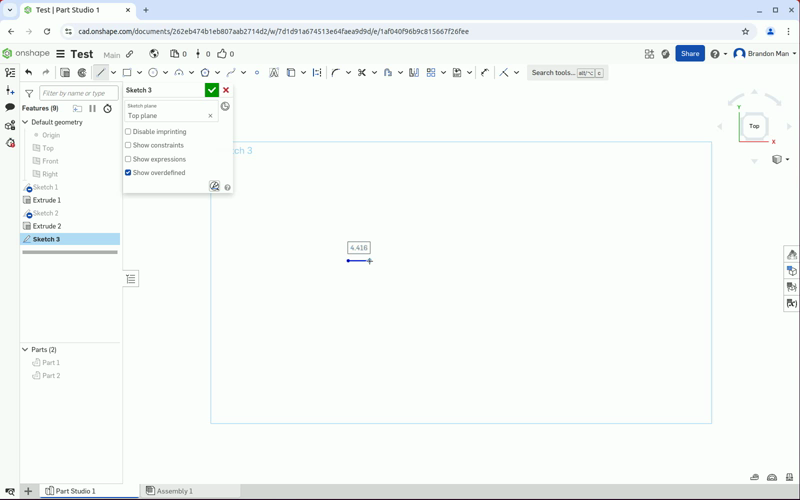
mouse_move(369, 191)
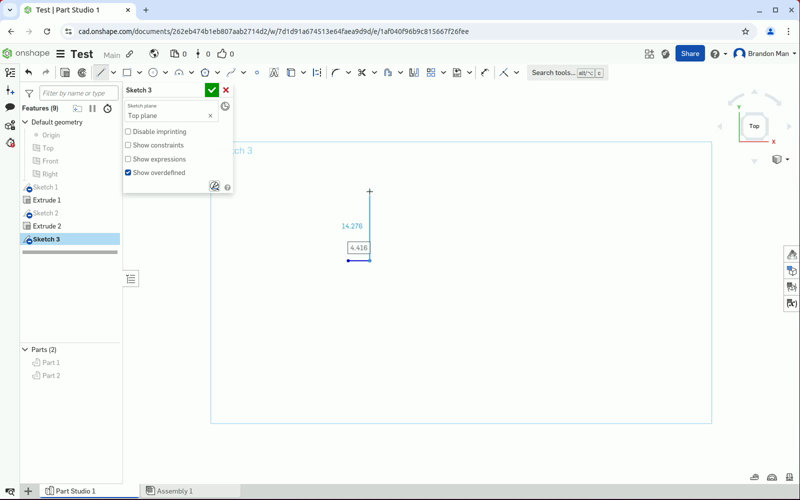
click(369, 191)
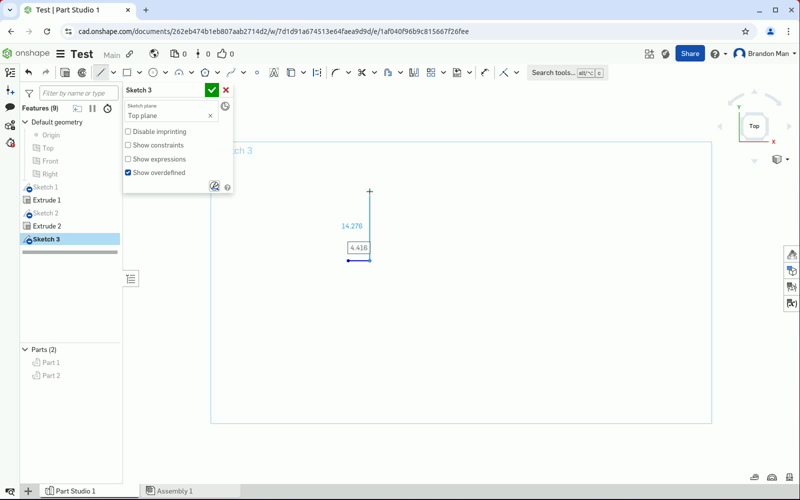
key_up(shift)
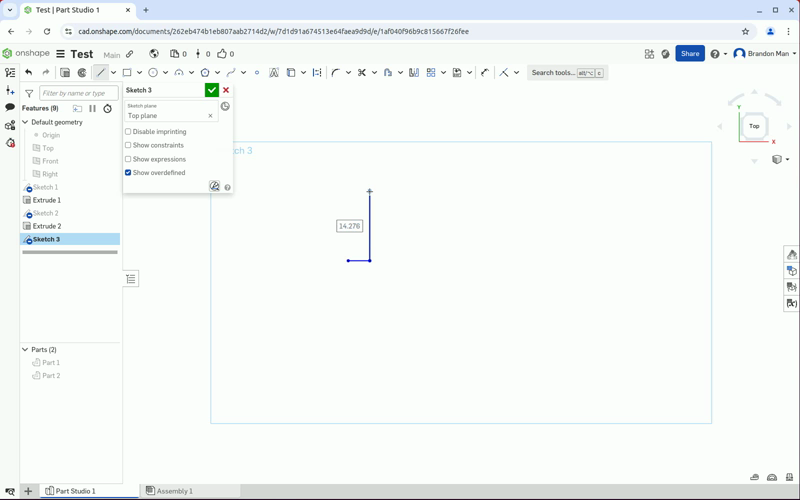
key_down(shift)
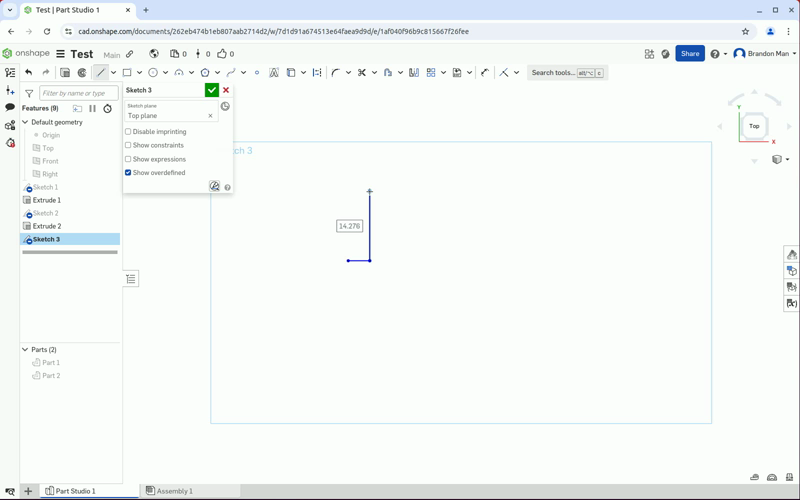
mouse_move(399, 191)
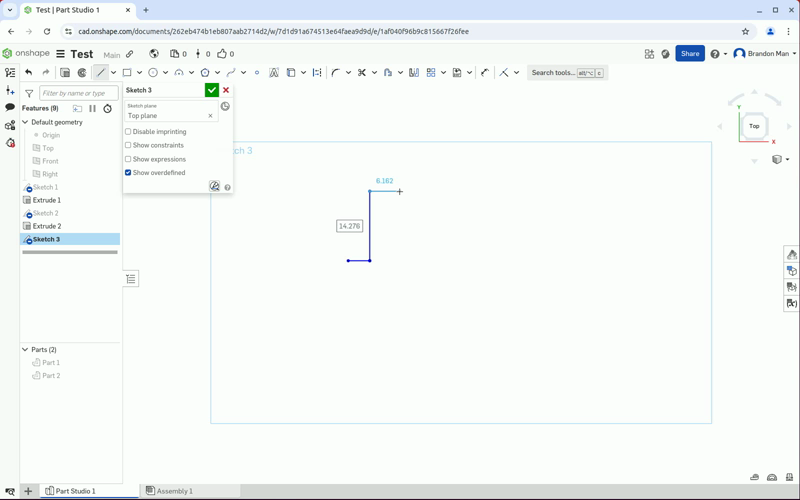
mouse_move(348, 191)
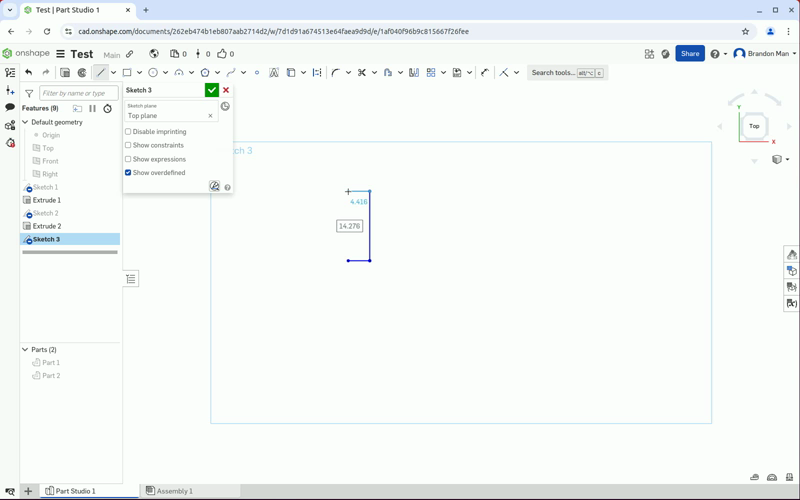
click(348, 191)
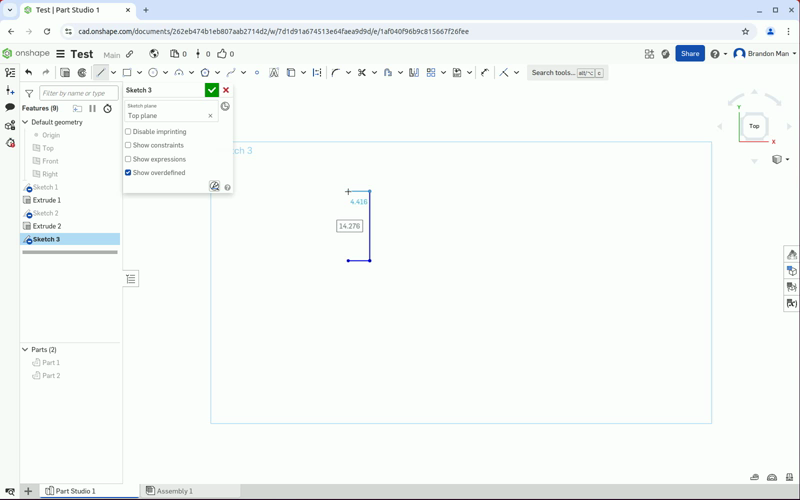
key_up(shift)
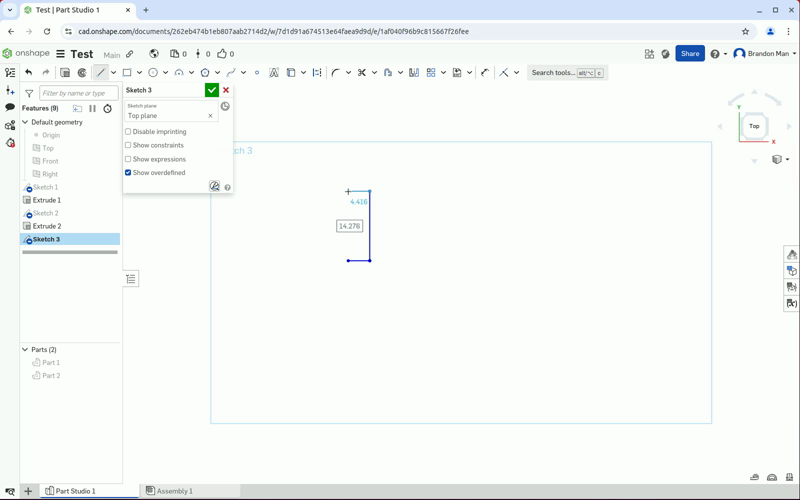
key_down(shift)
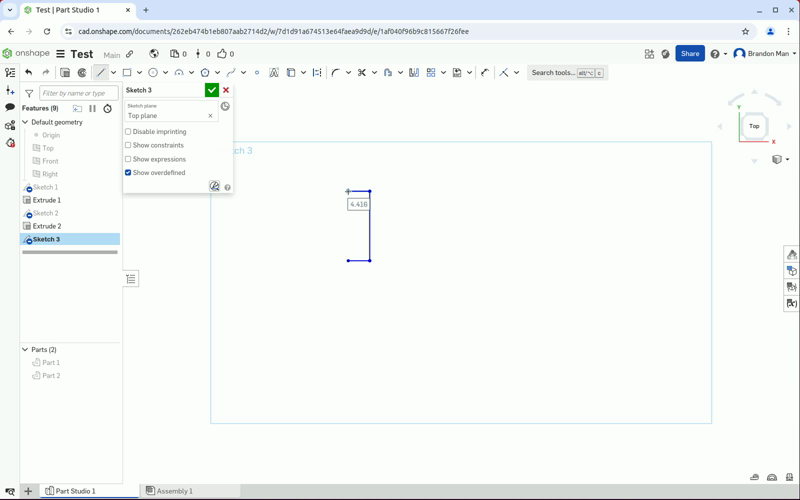
mouse_move(348, 260)
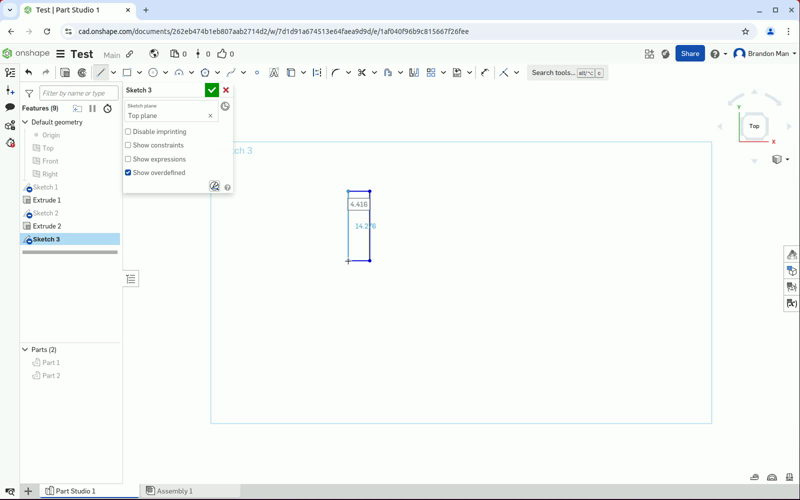
key_up(shift)
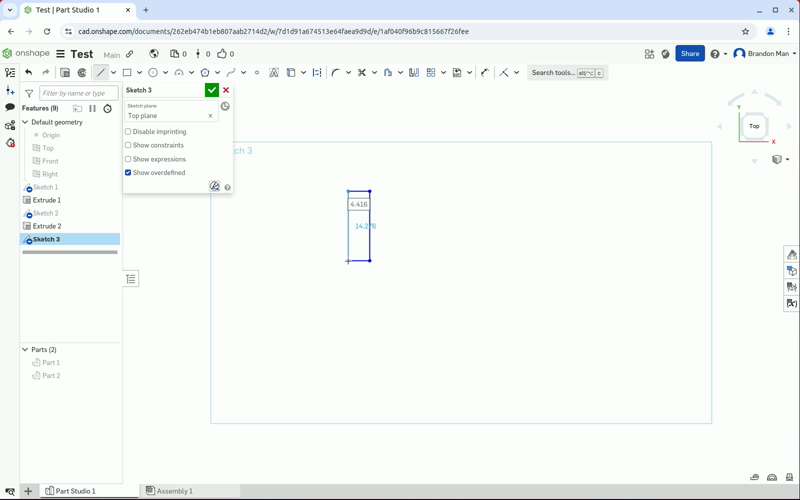
click(348, 260)
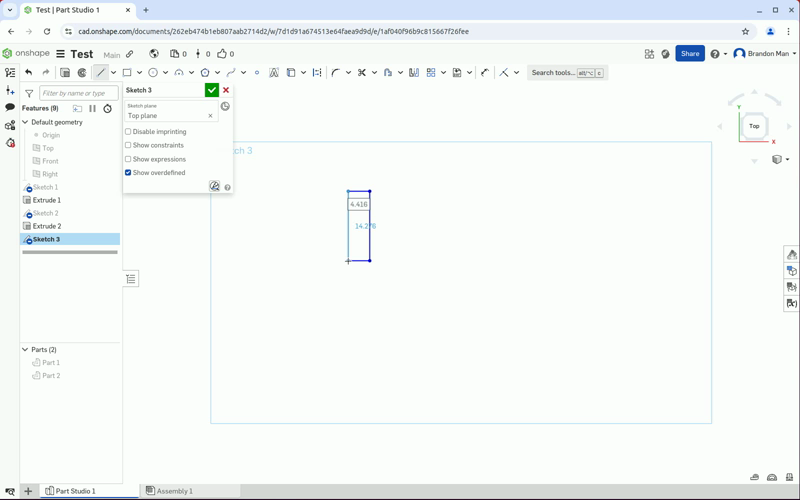
key(esc)
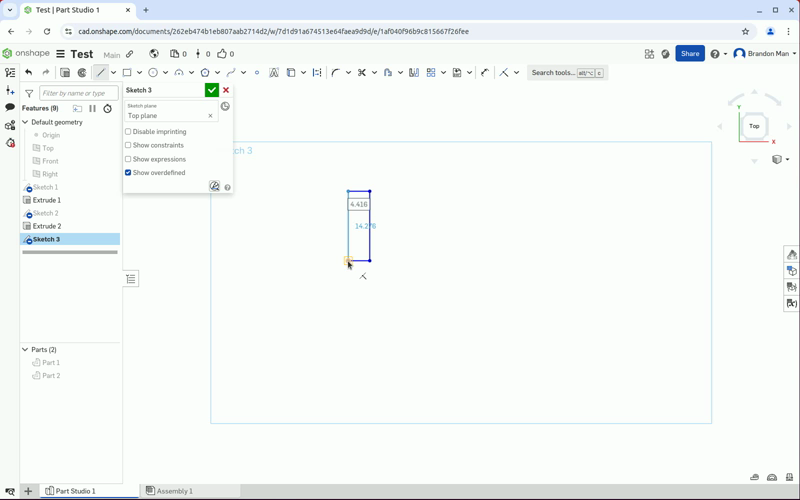
mouse_move(356, 218)
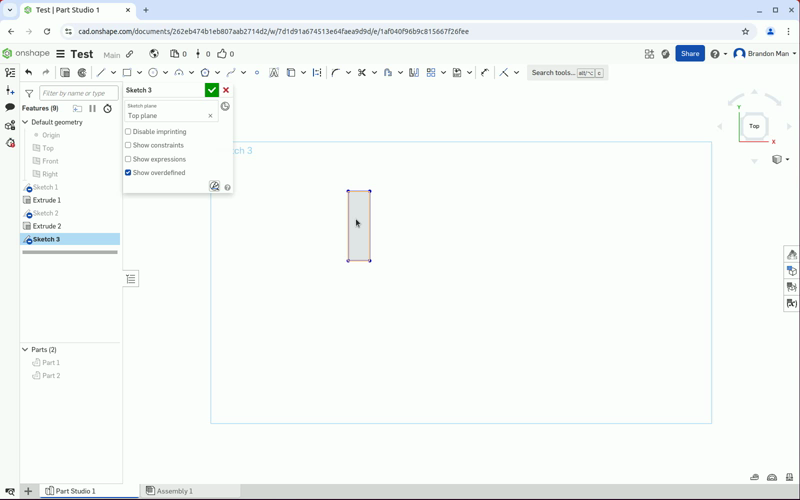
scroll(6)
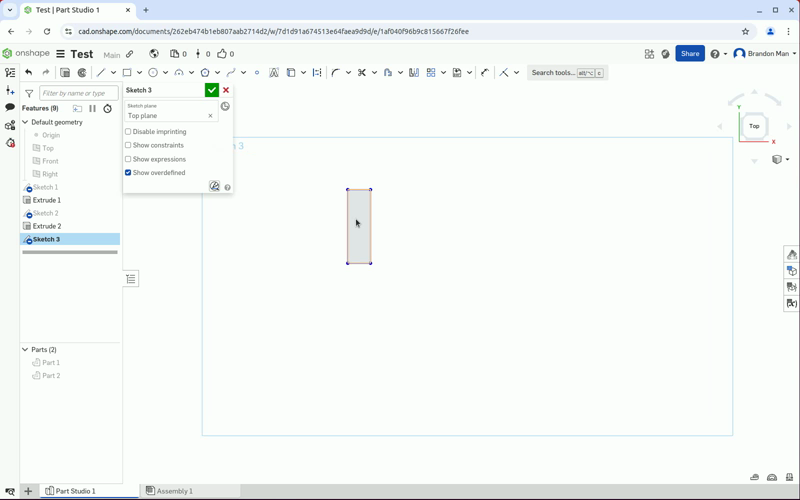
scroll(6)
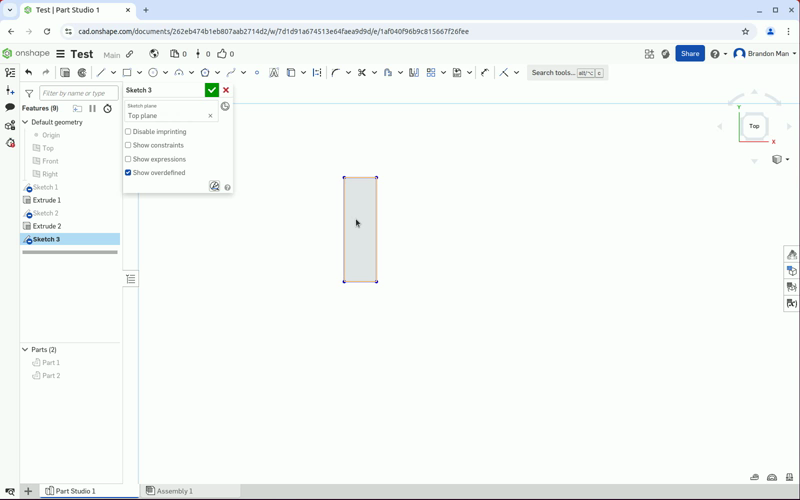
scroll(6)
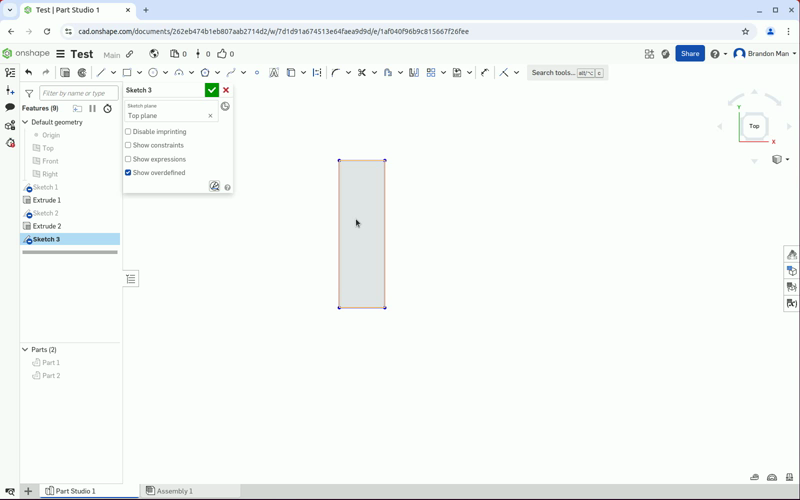
scroll(6)
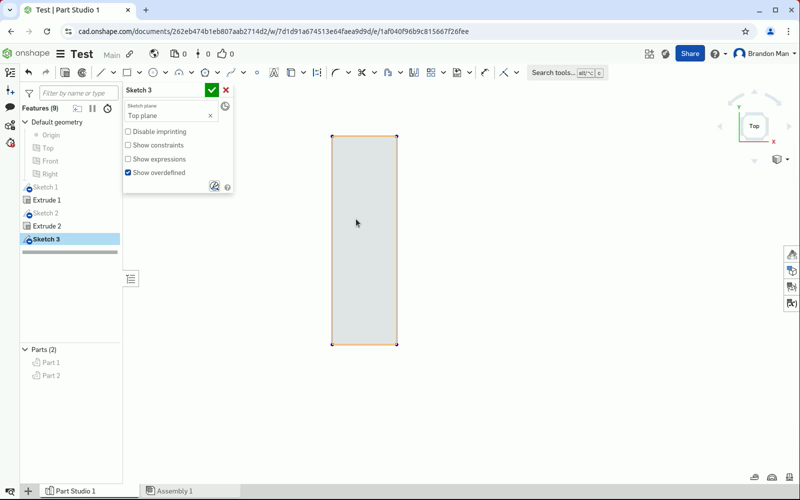
scroll(6)
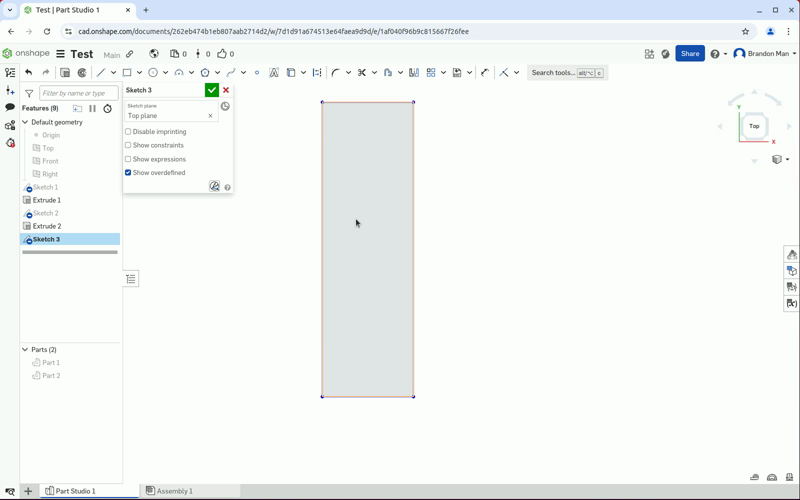
scroll(6)
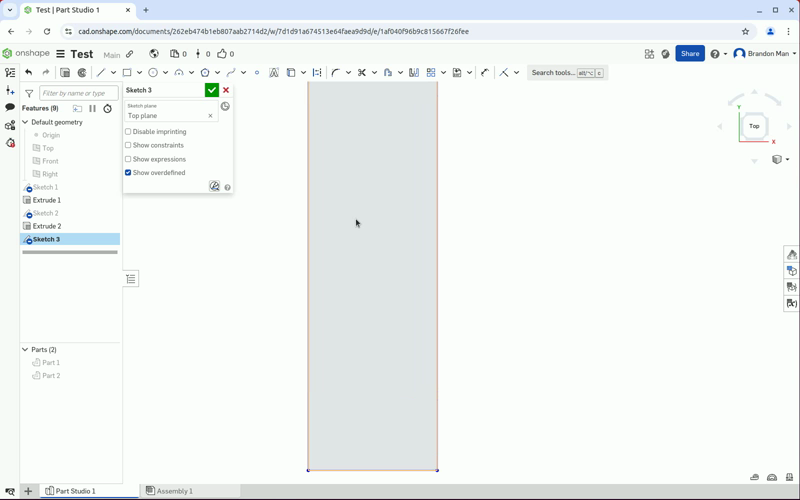
scroll(6)
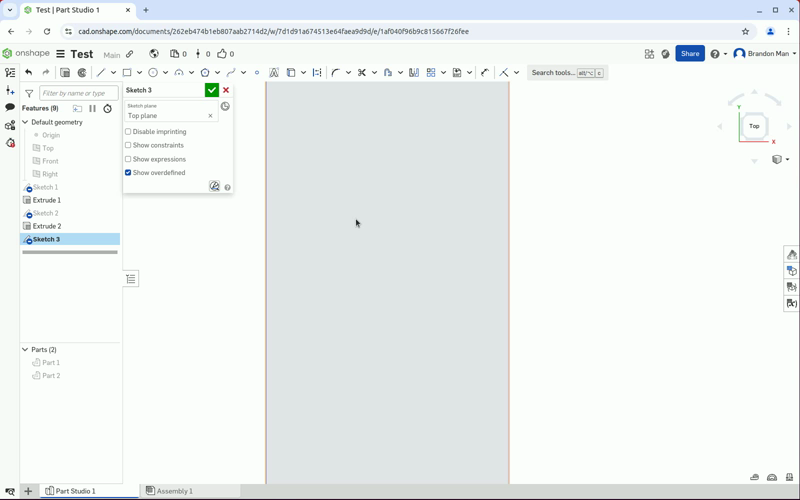
click(356, 218)
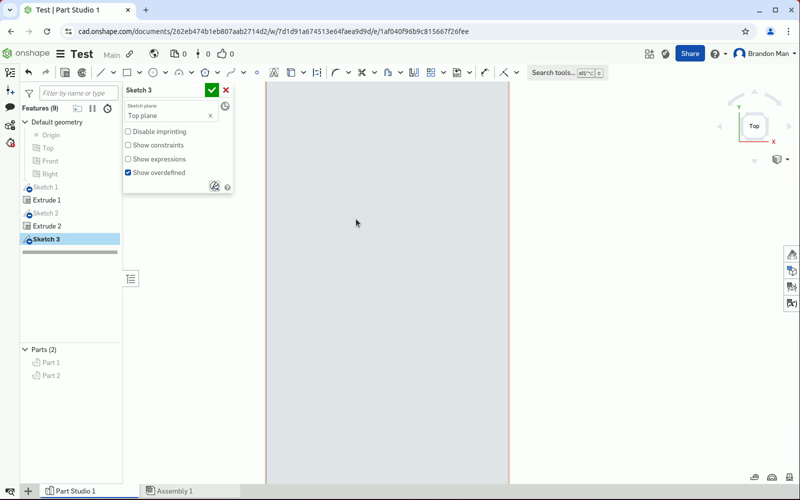
scroll(-6)
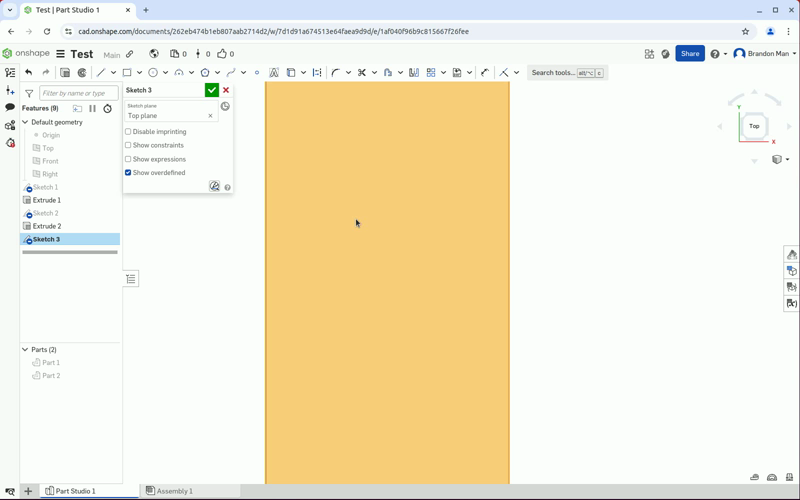
scroll(-6)
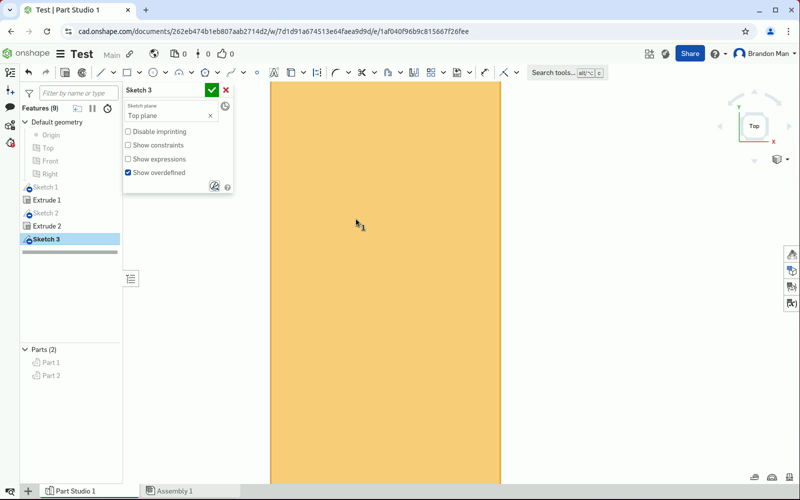
scroll(-6)
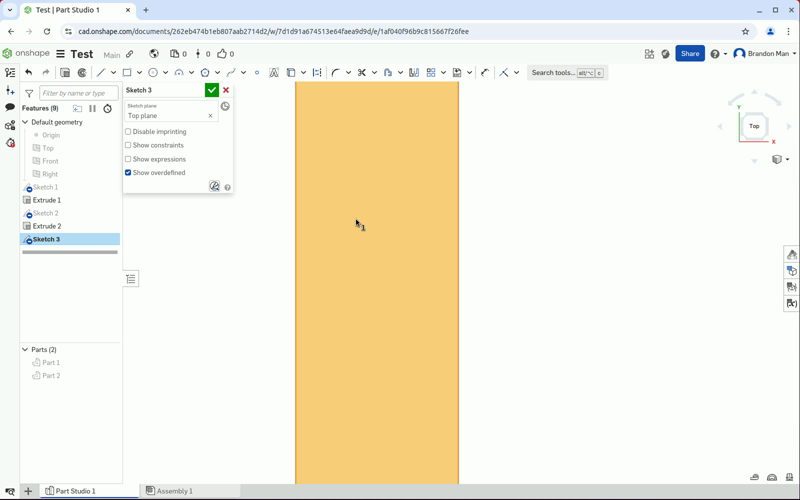
scroll(-6)
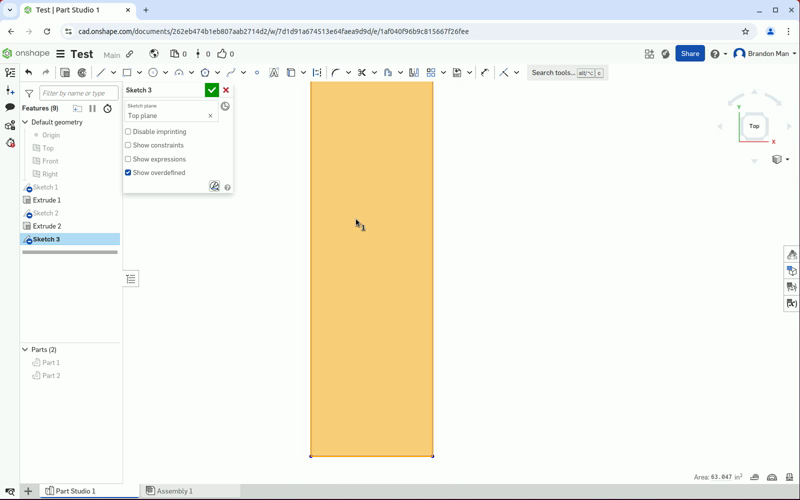
scroll(-6)
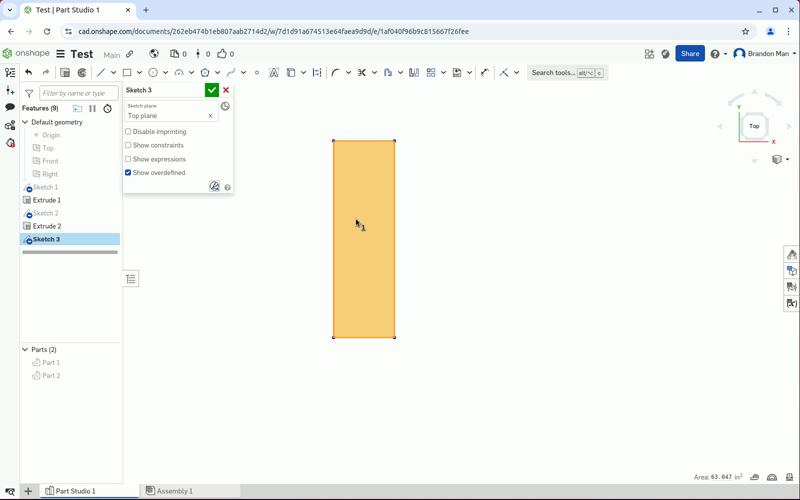
scroll(-6)
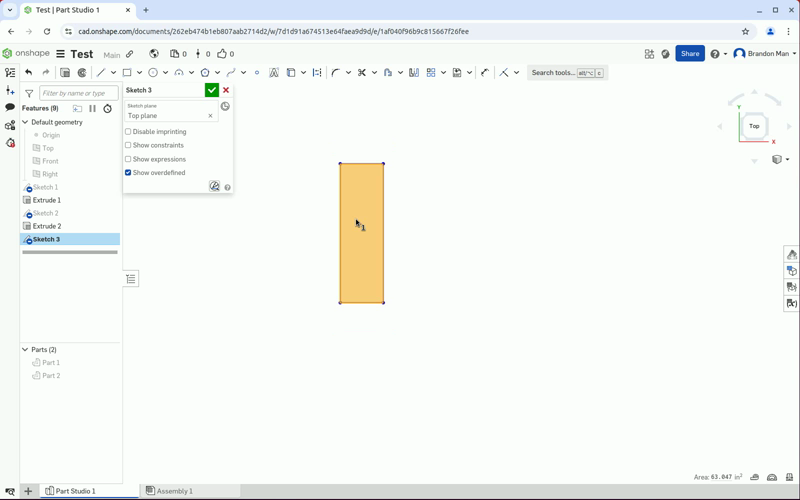
scroll(-6)
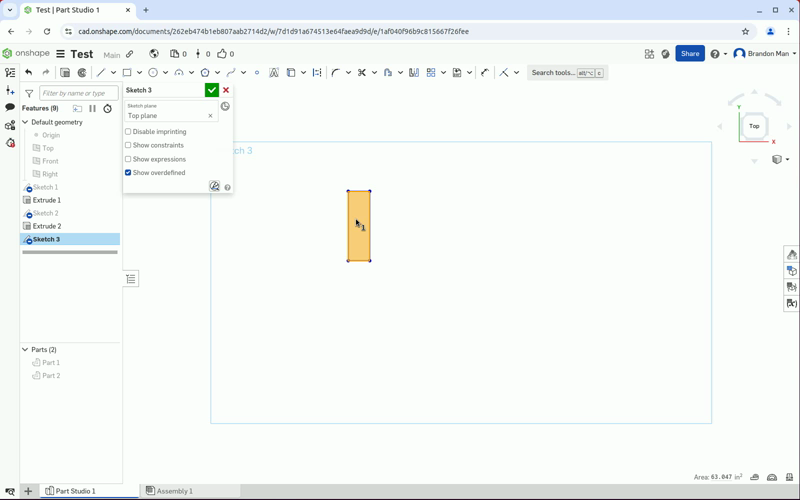
mouse_move(73, 352)
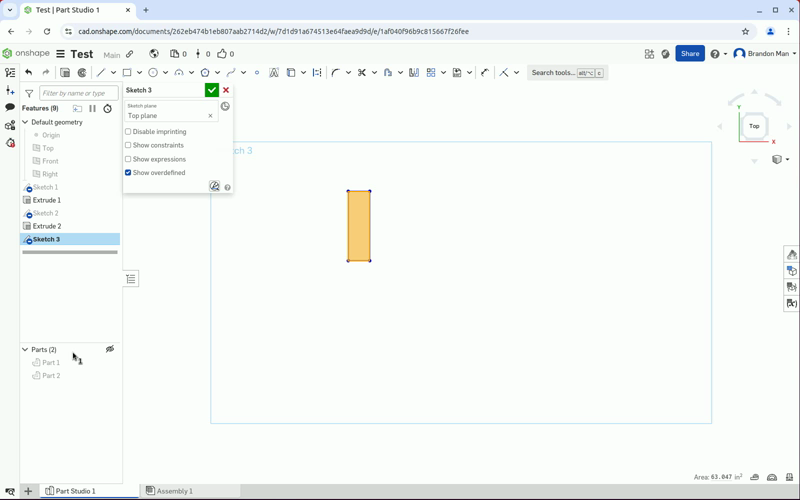
key(shift+y)
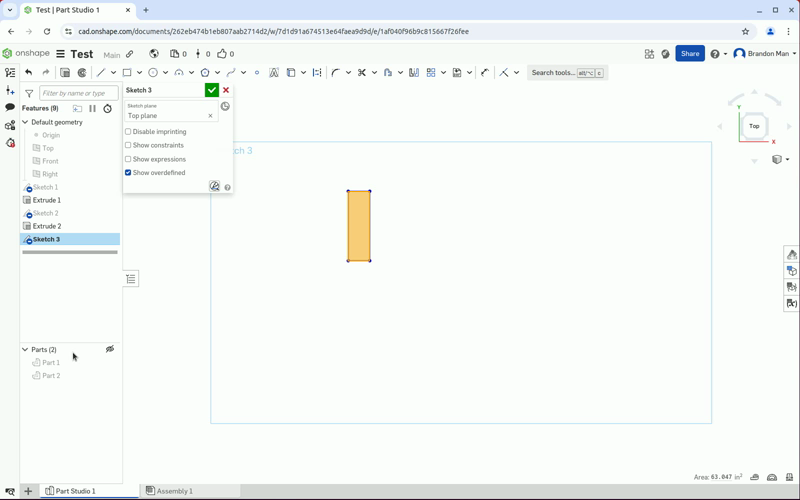
key(shift+e)
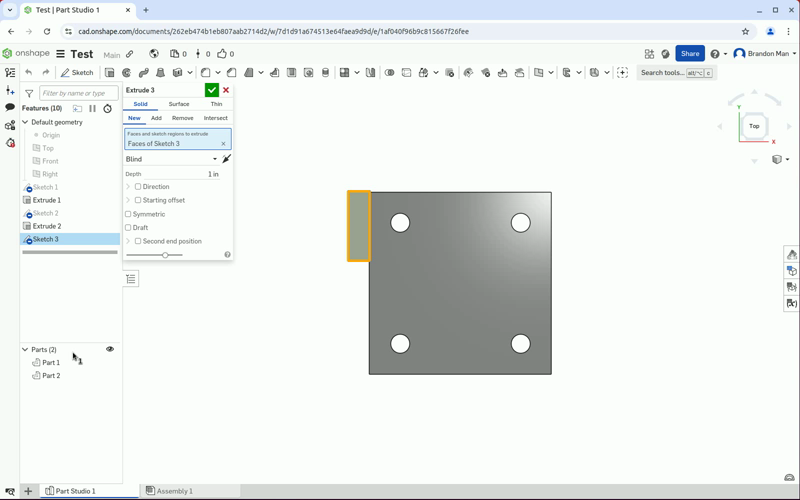
mouse_move(143, 106)
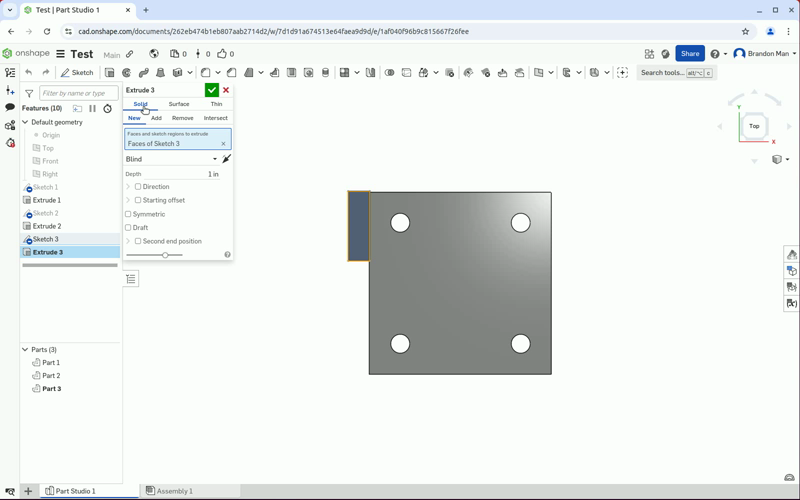
click(143, 106)
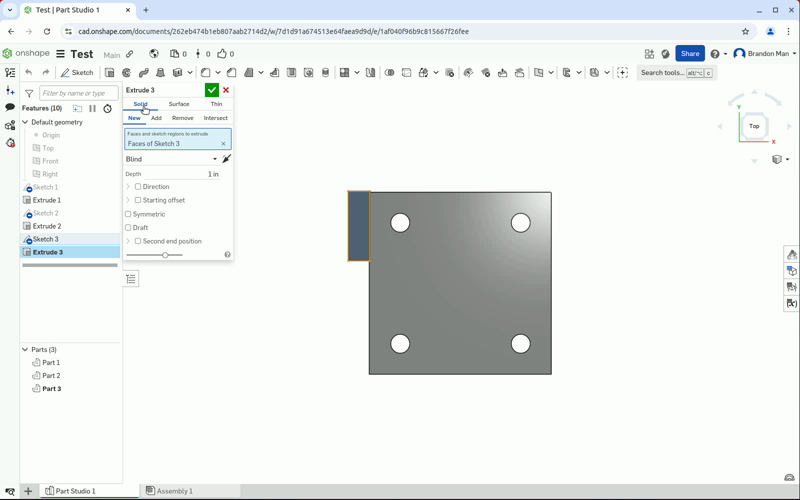
mouse_move(137, 120)
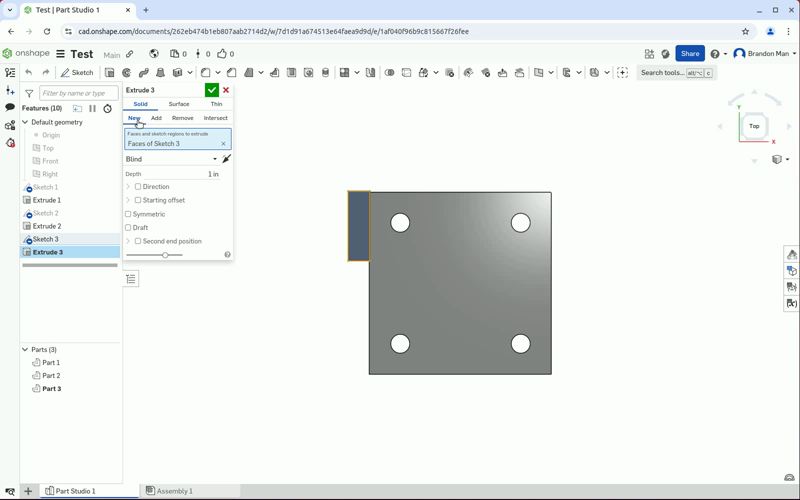
click(137, 120)
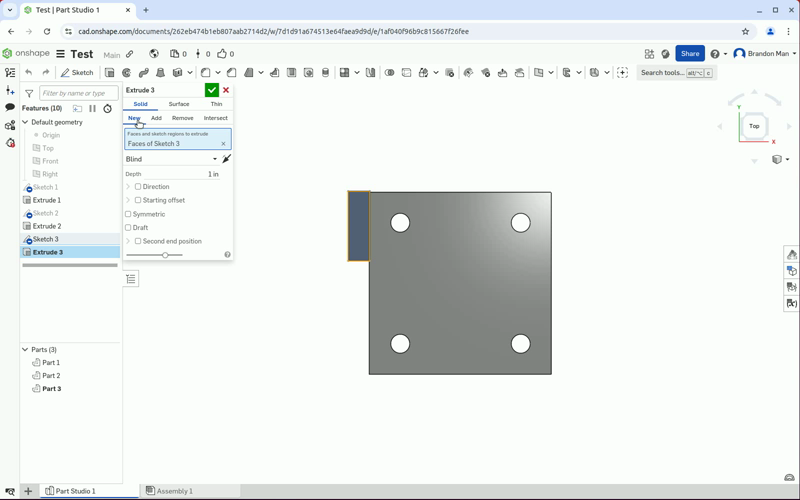
key(tab, 4)
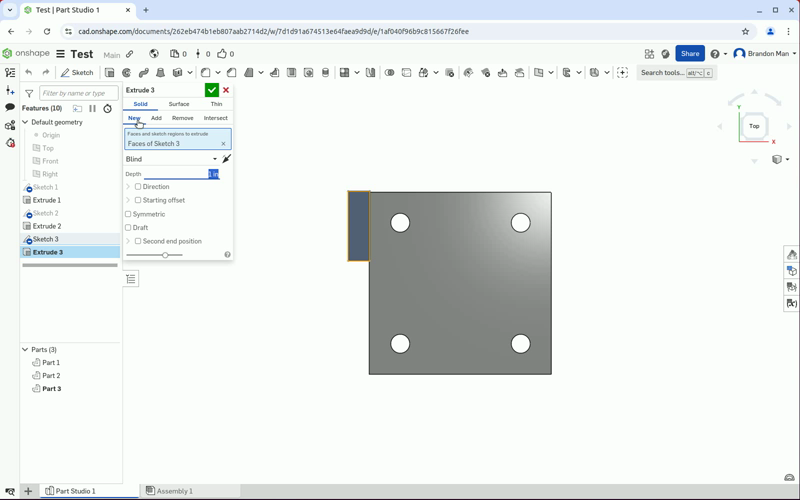
text(3.851)
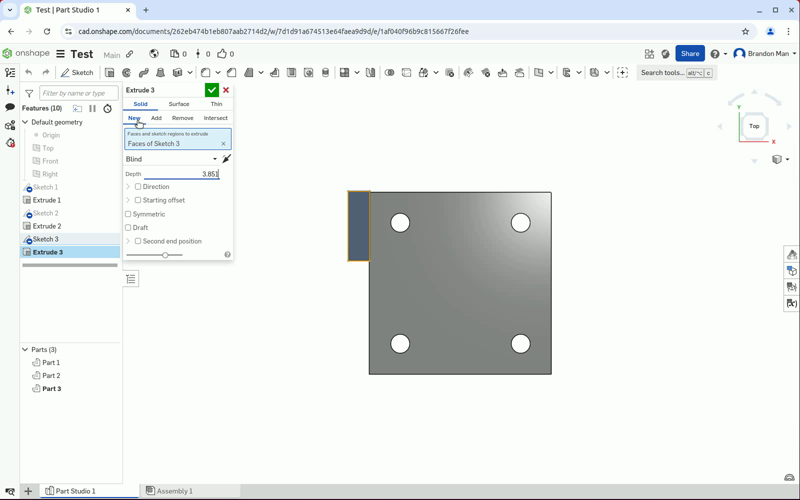
key(enter)
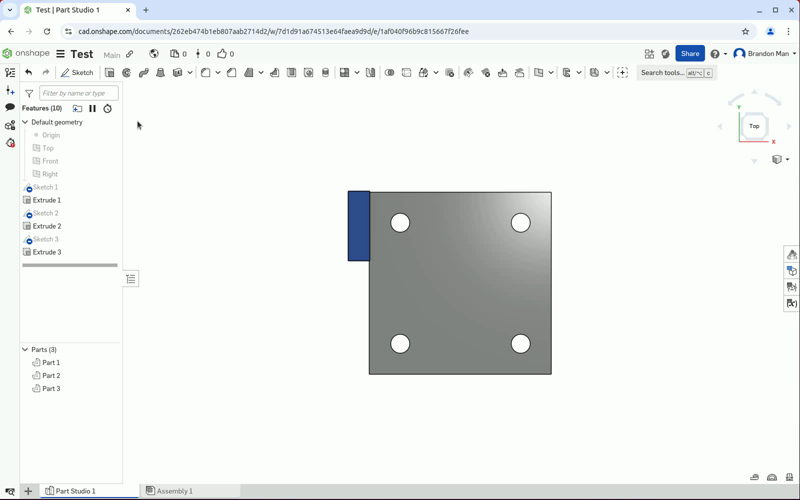
key(shift+h)
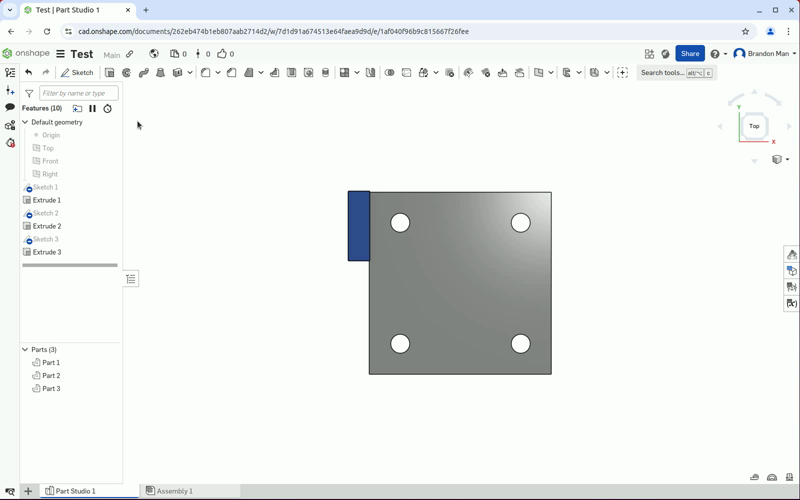
key(shift+h)
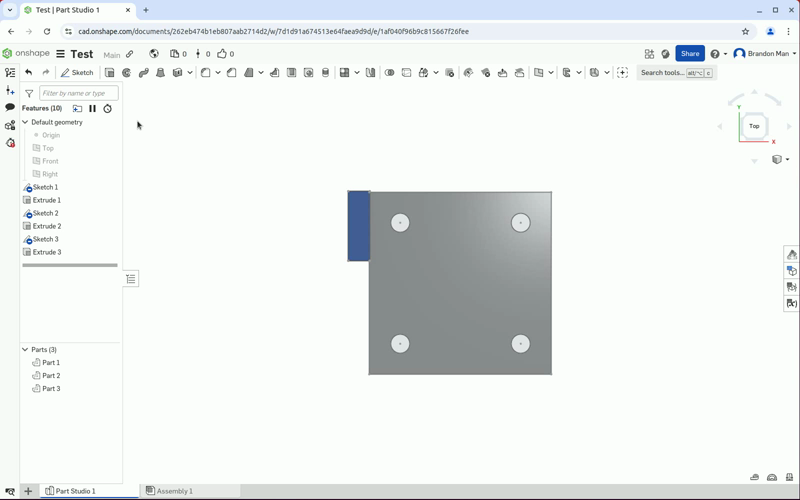
key(shift+7)
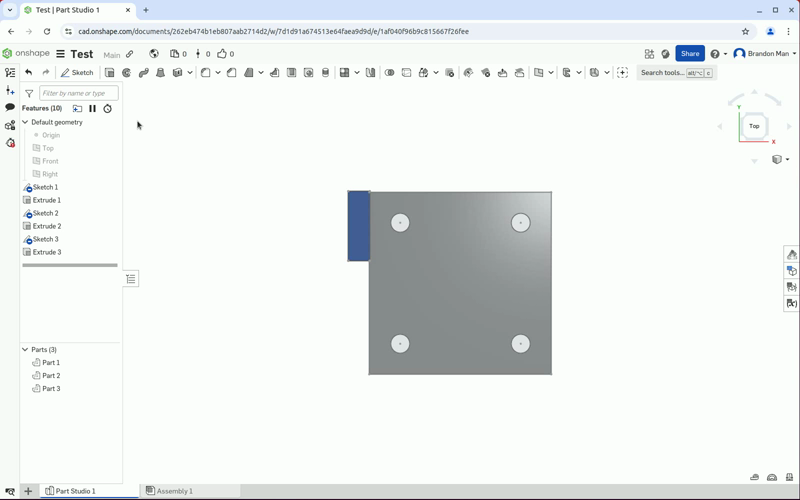
key(up, 3)
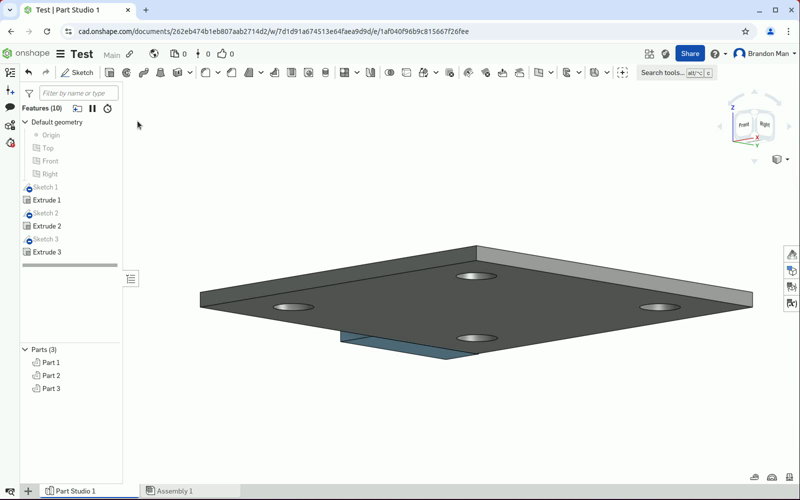
key(left, 3)
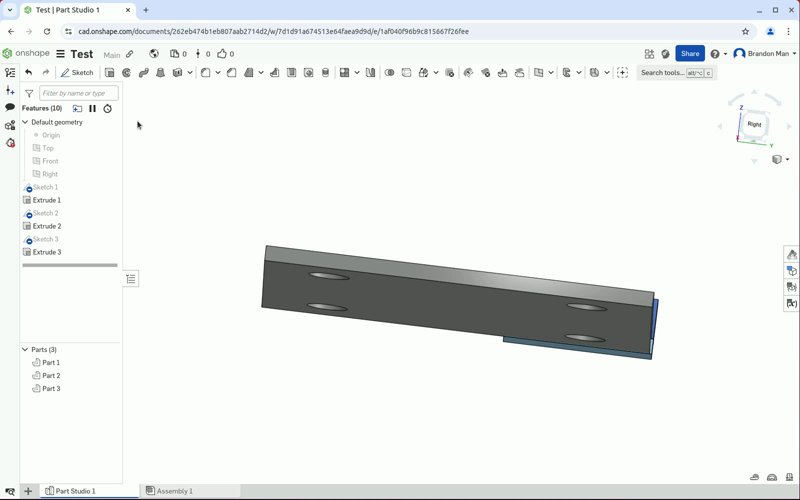
key(right, 3)
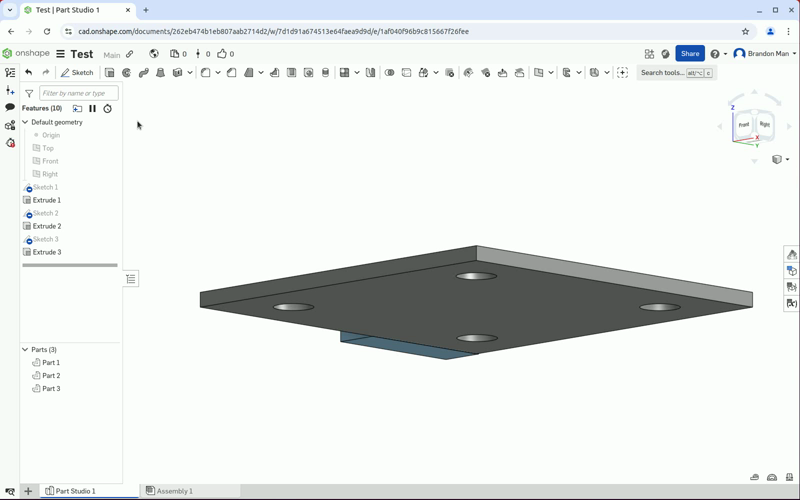
key(down, 3)
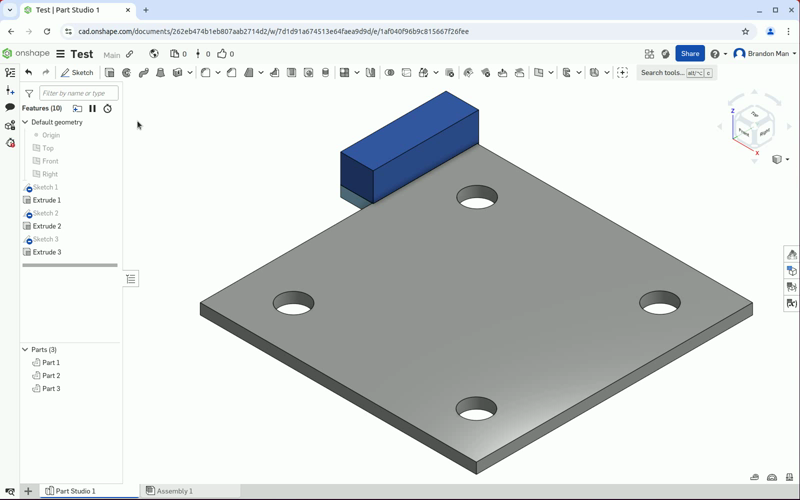
mouse_move(73, 189)
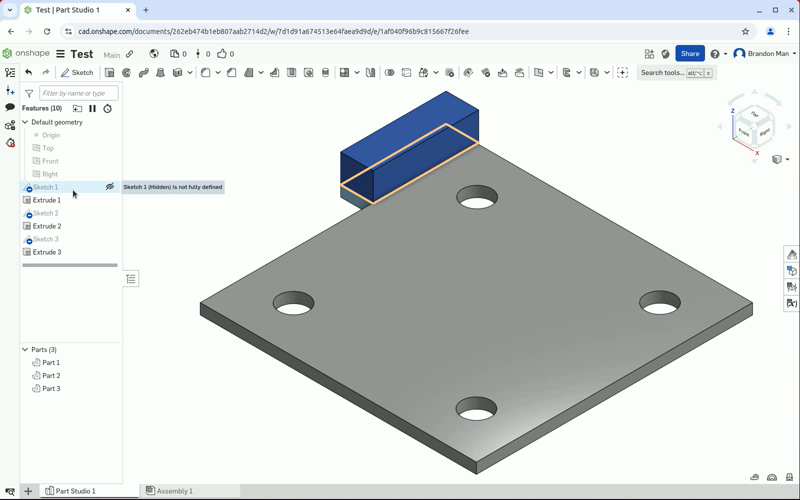
click(73, 189)